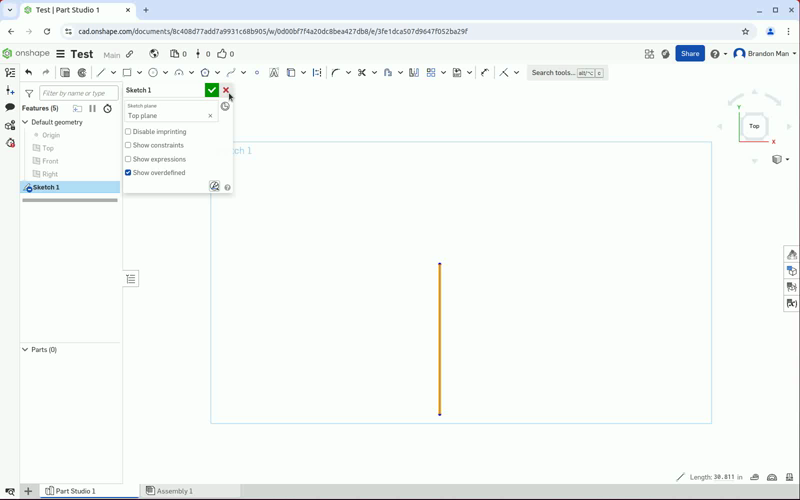
key(shift+h)
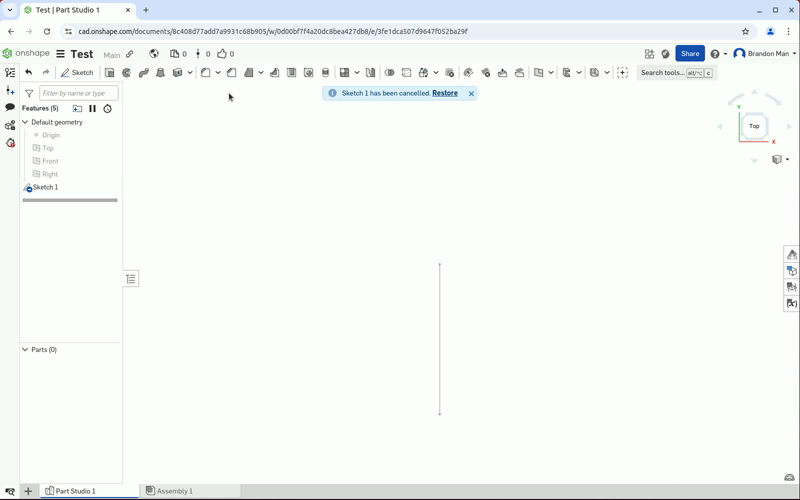
key(shift+s)
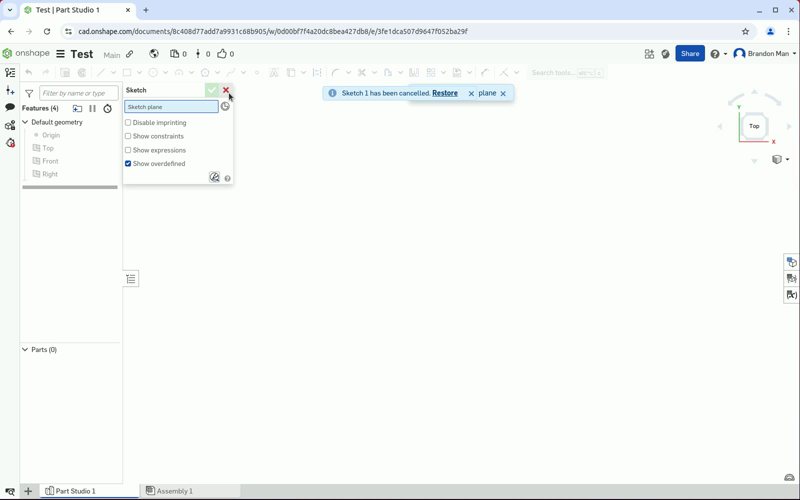
mouse_move(73, 150)
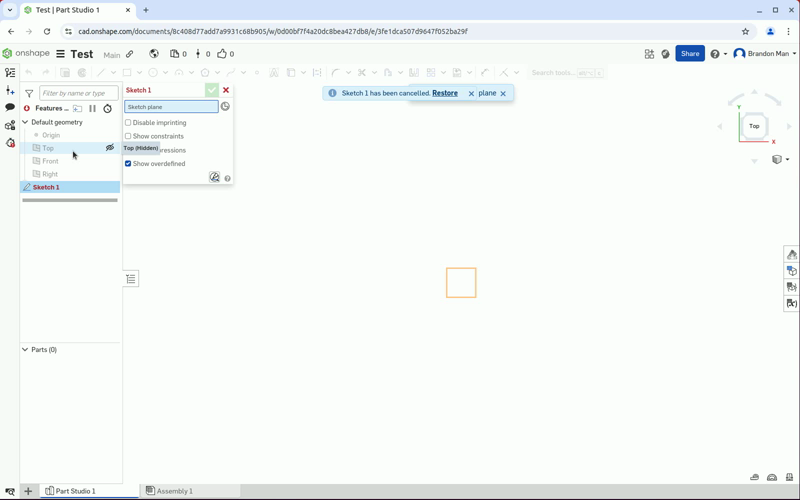
click(73, 150)
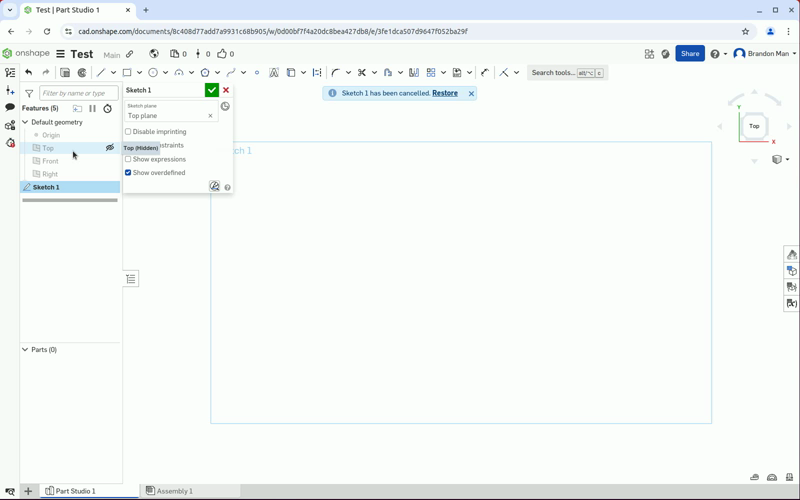
mouse_move(73, 352)
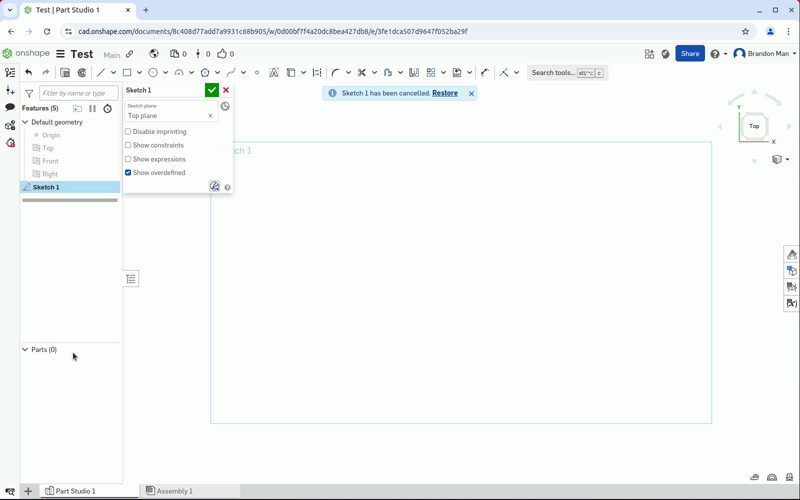
key(y)
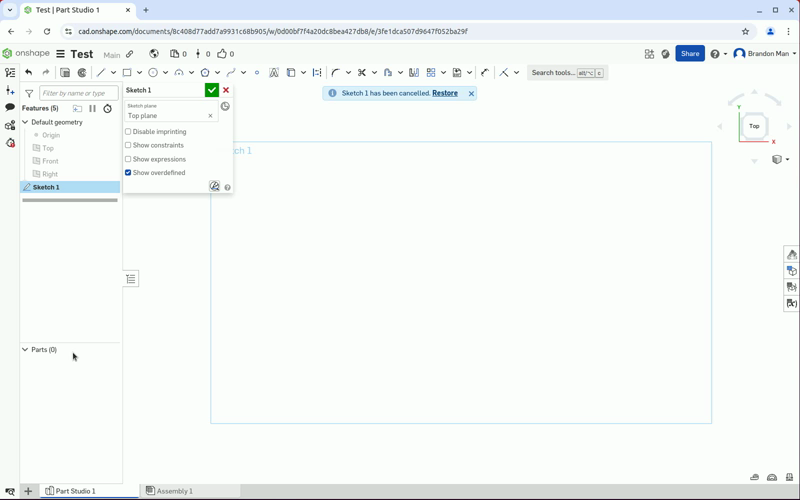
key(l)
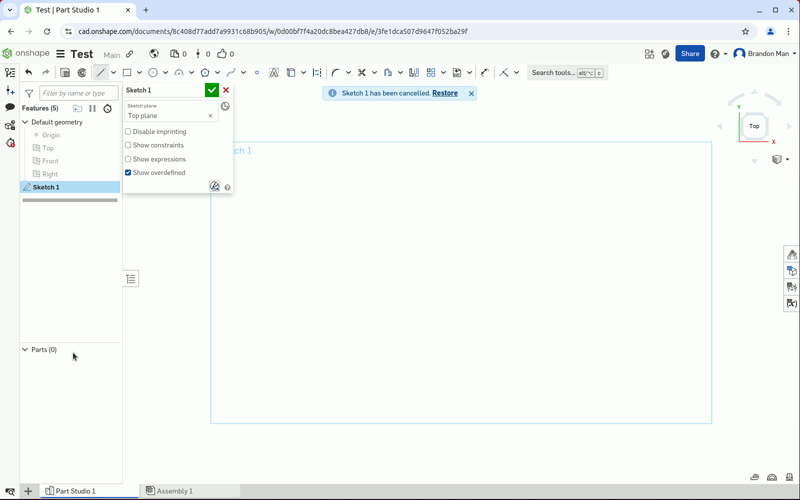
key_down(shift)
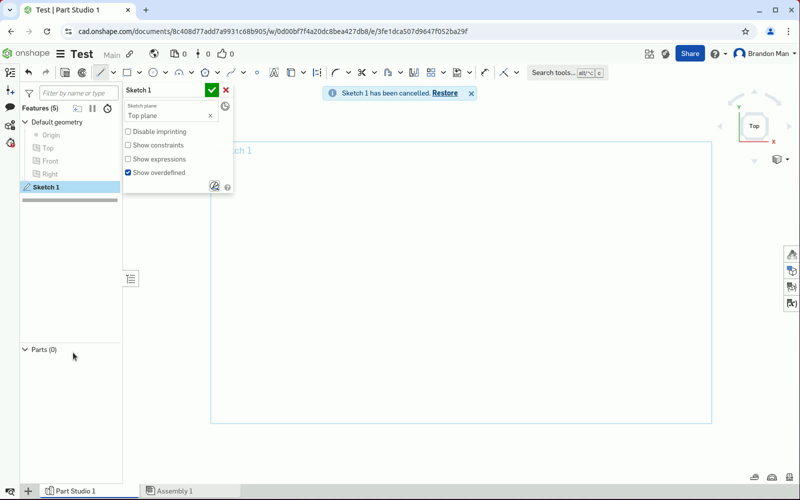
mouse_move(453, 290)
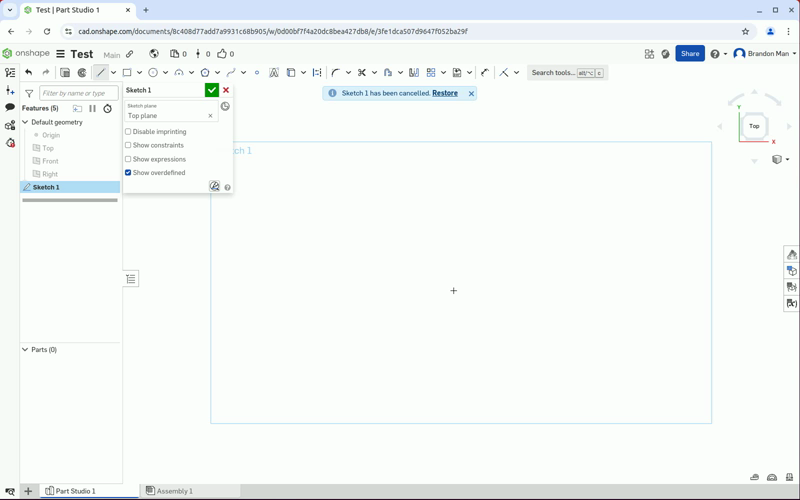
click(453, 290)
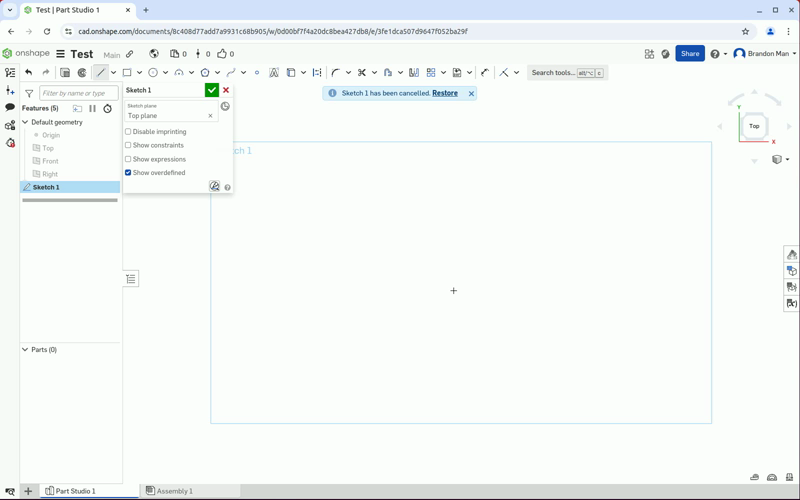
key_up(shift)
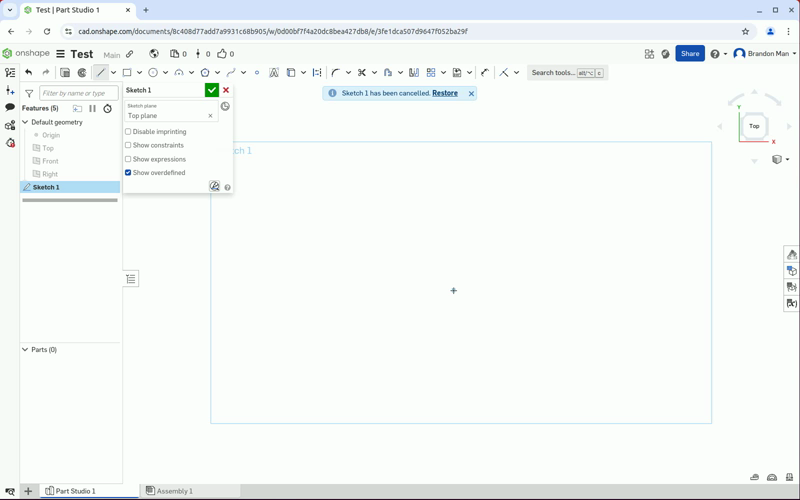
key_down(shift)
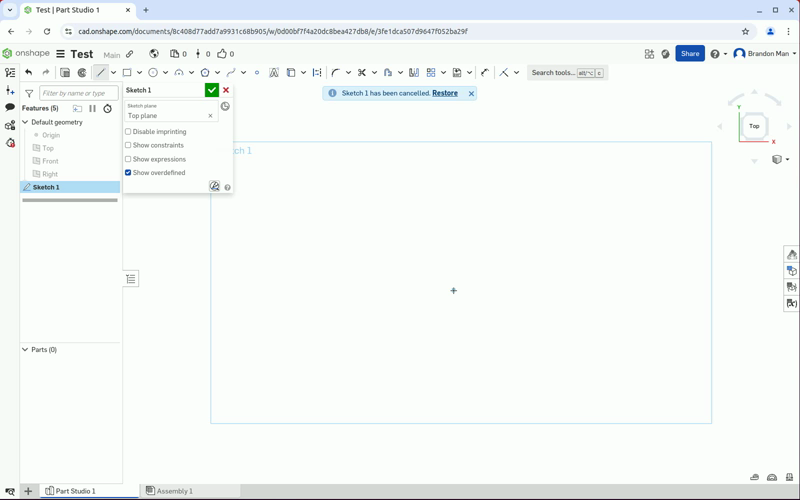
mouse_move(483, 290)
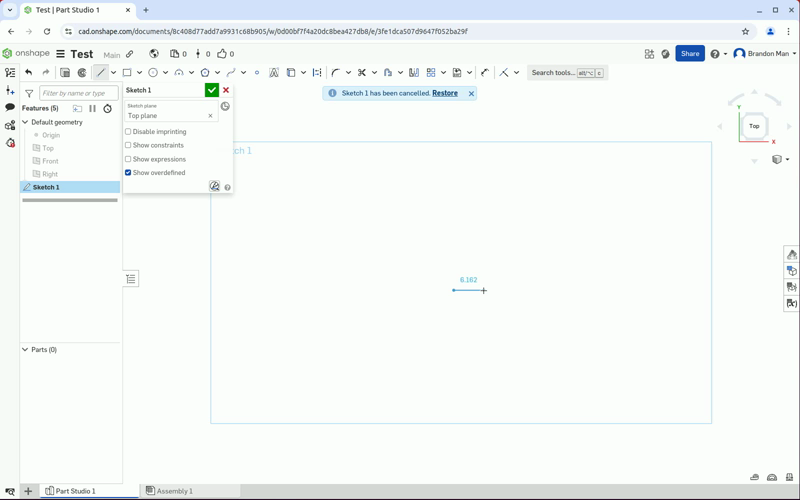
mouse_move(468, 290)
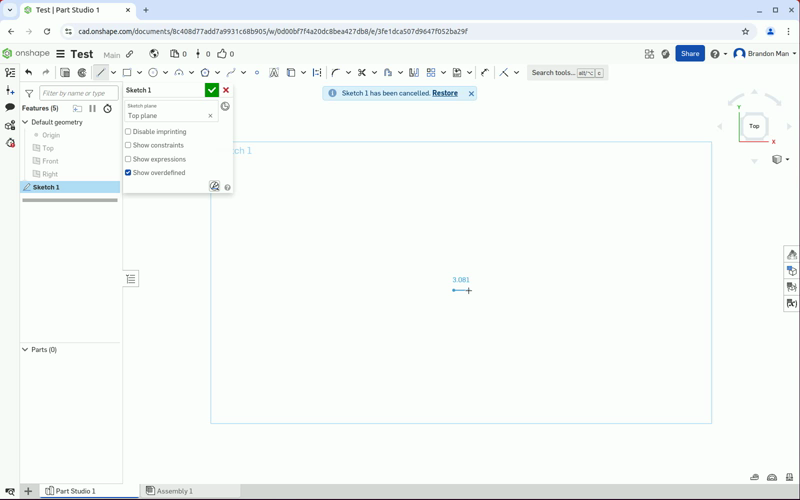
click(468, 290)
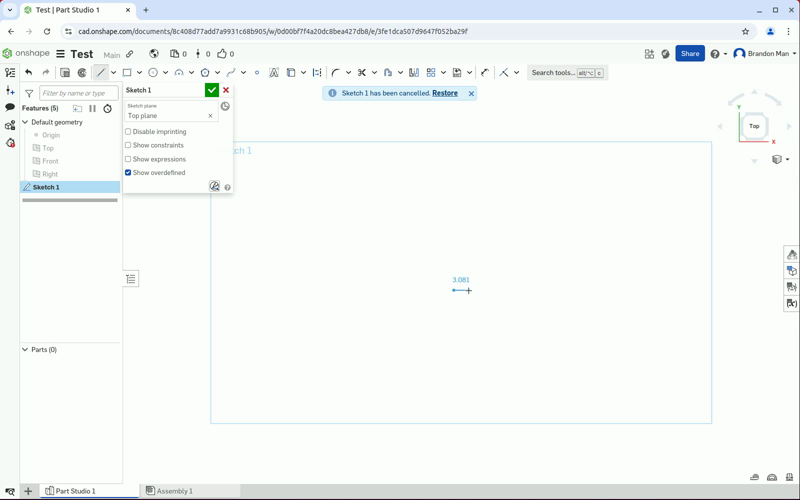
key_up(shift)
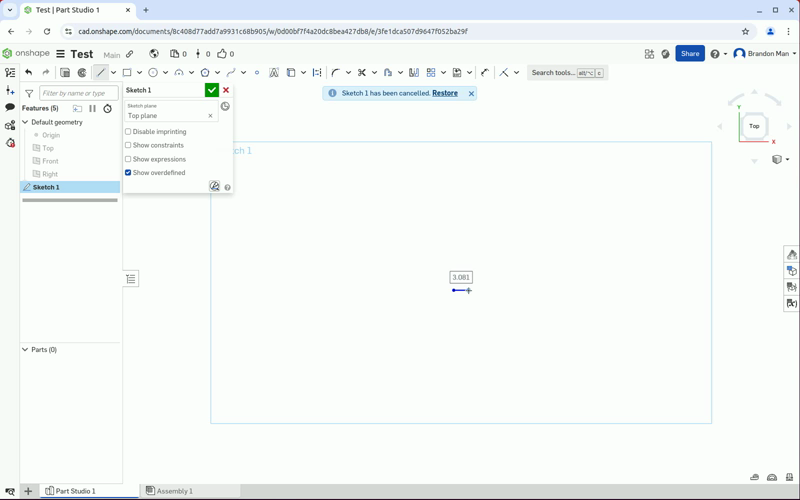
key_down(shift)
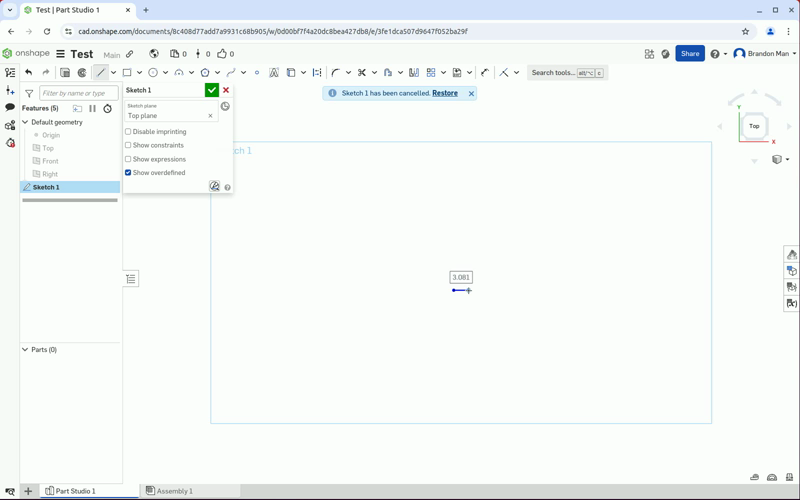
mouse_move(498, 290)
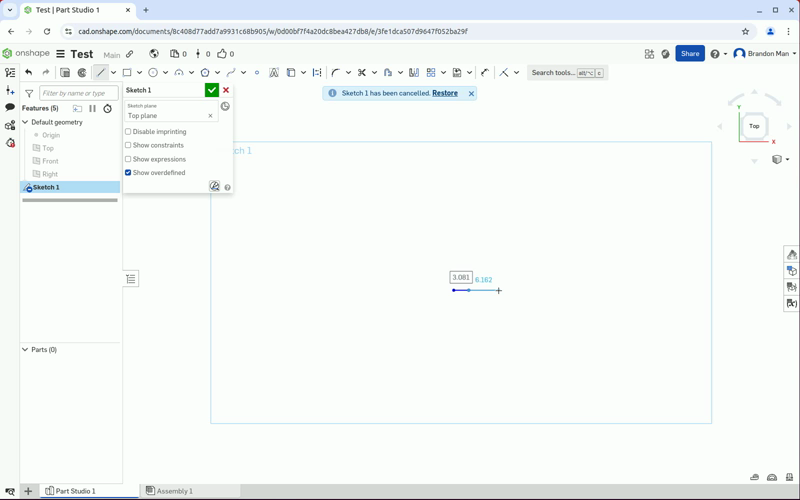
mouse_move(468, 274)
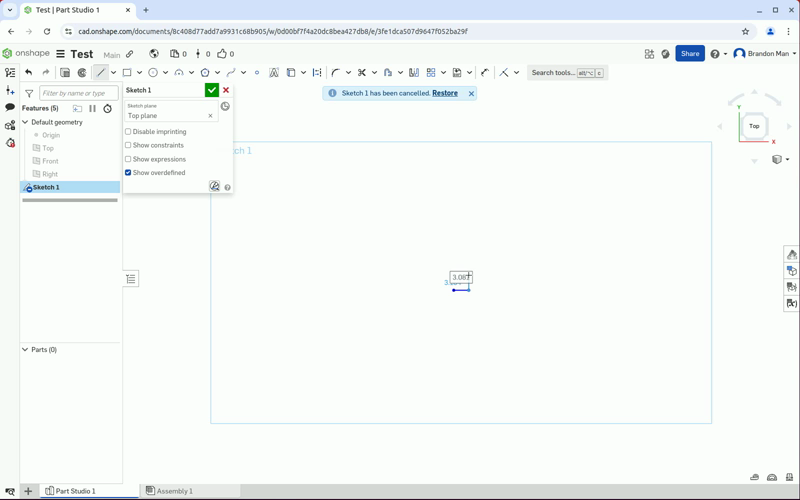
click(468, 274)
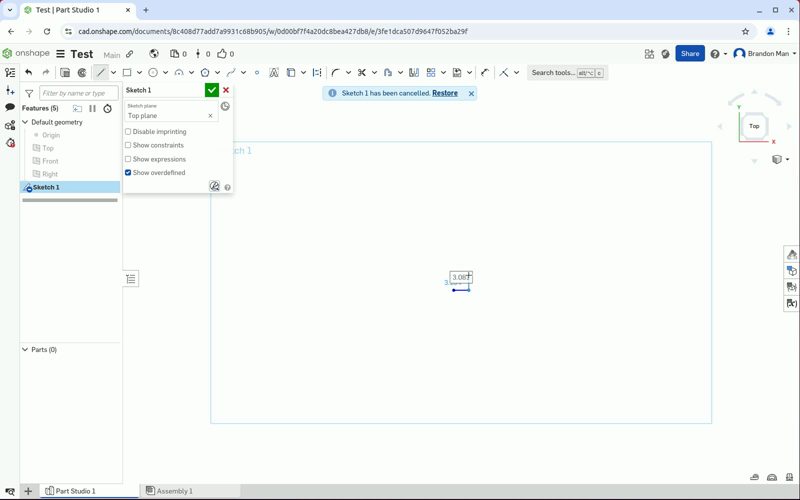
key_up(shift)
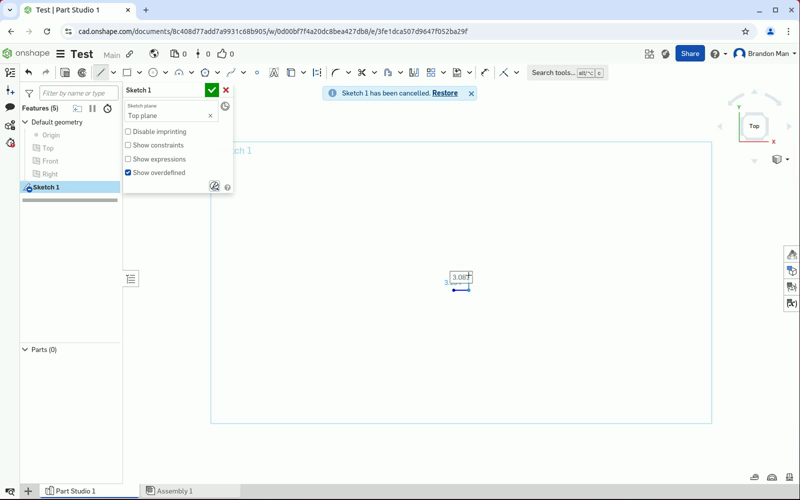
key_down(shift)
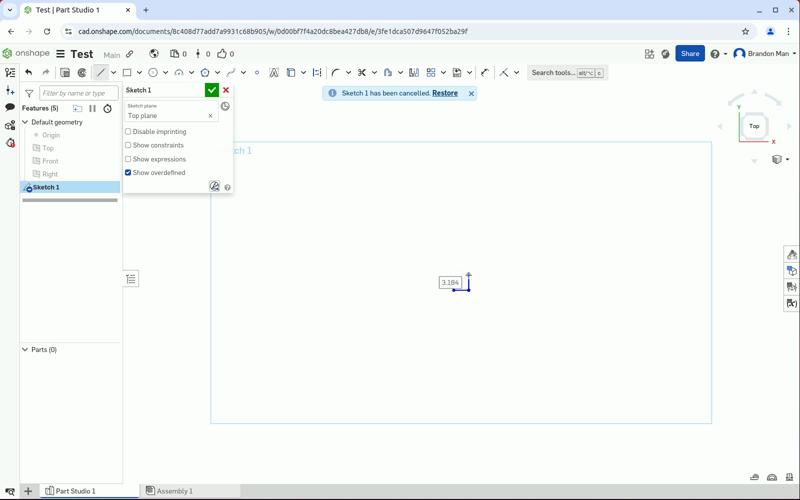
mouse_move(498, 274)
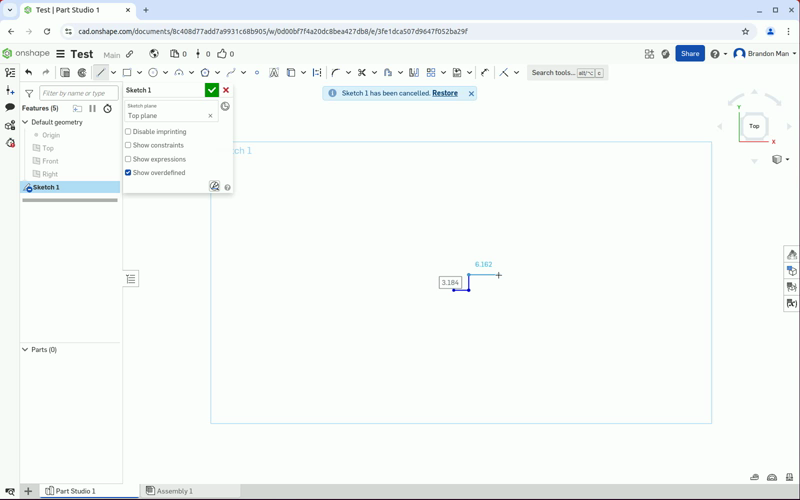
mouse_move(453, 274)
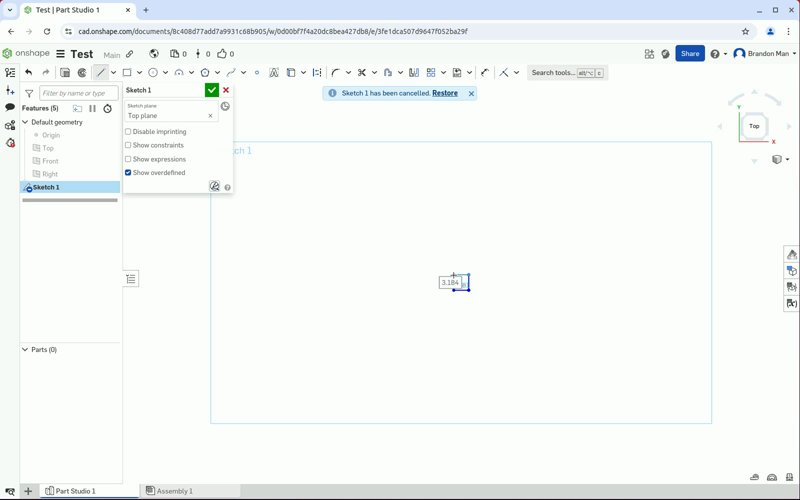
click(453, 274)
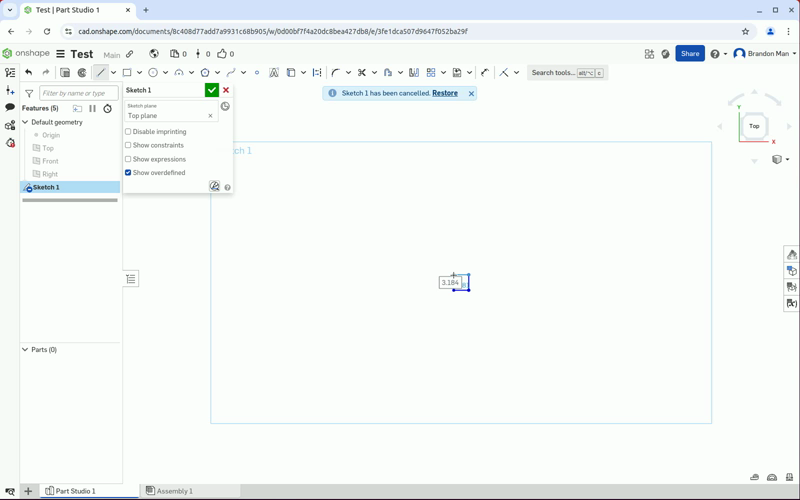
key_up(shift)
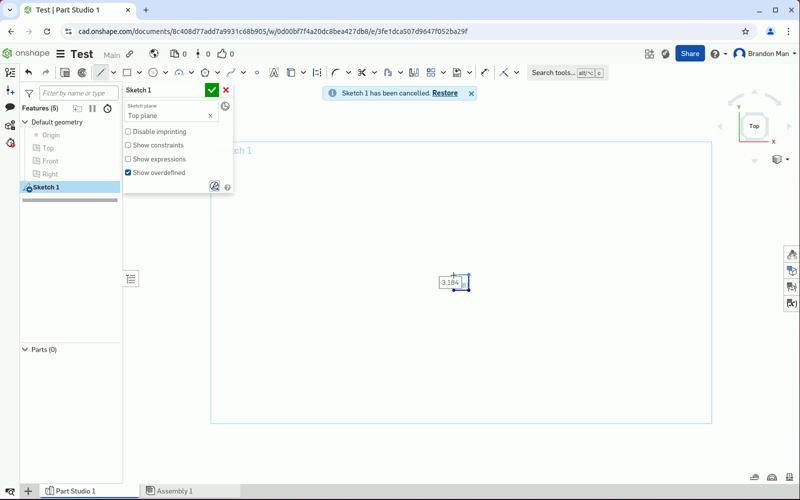
mouse_move(483, 274)
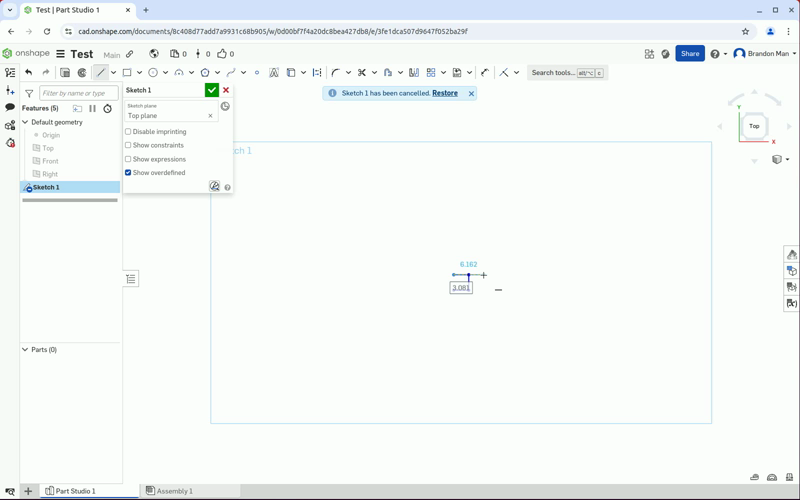
key_down(shift)
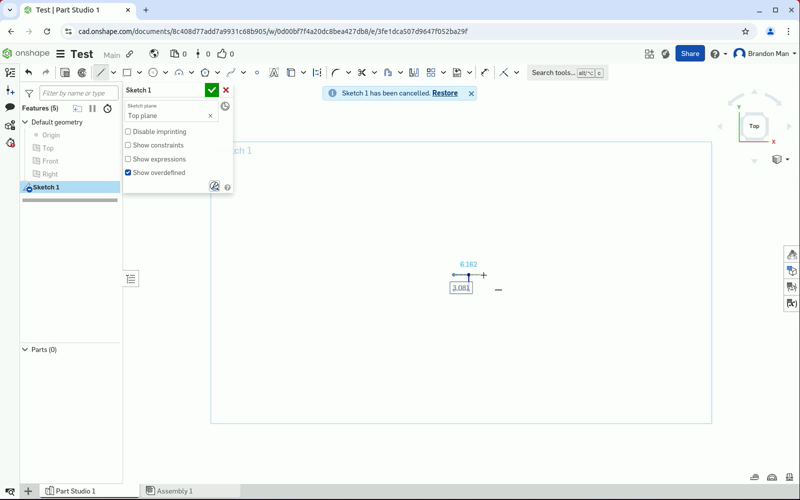
mouse_move(453, 290)
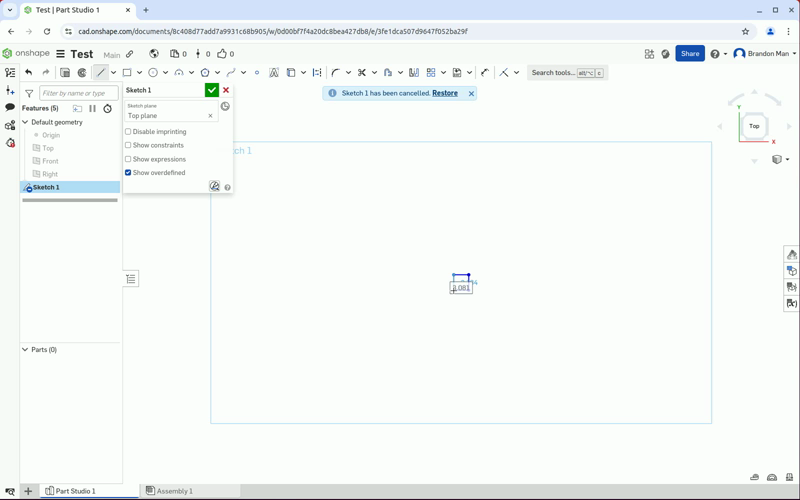
key_up(shift)
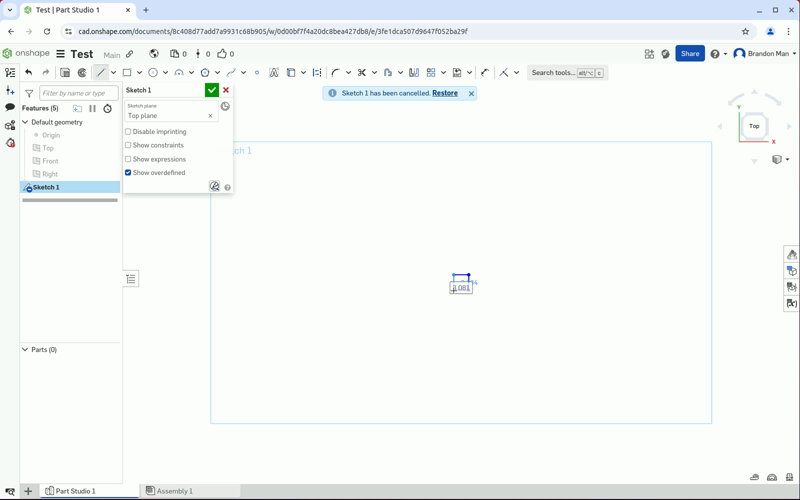
click(453, 290)
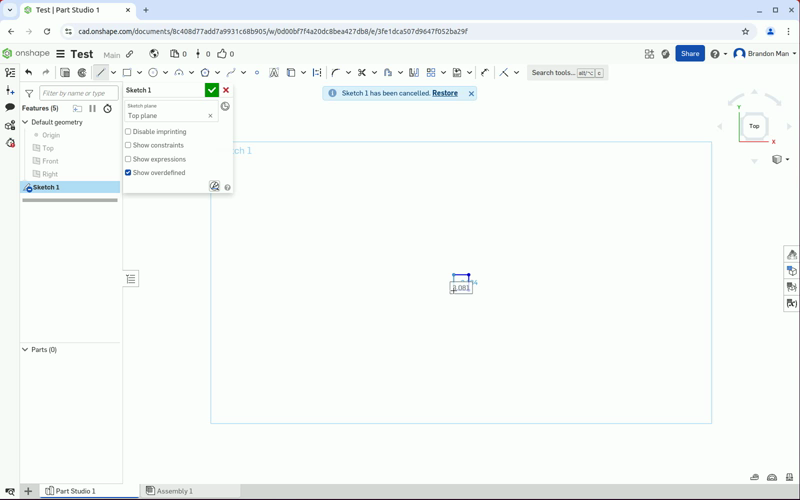
key(esc)
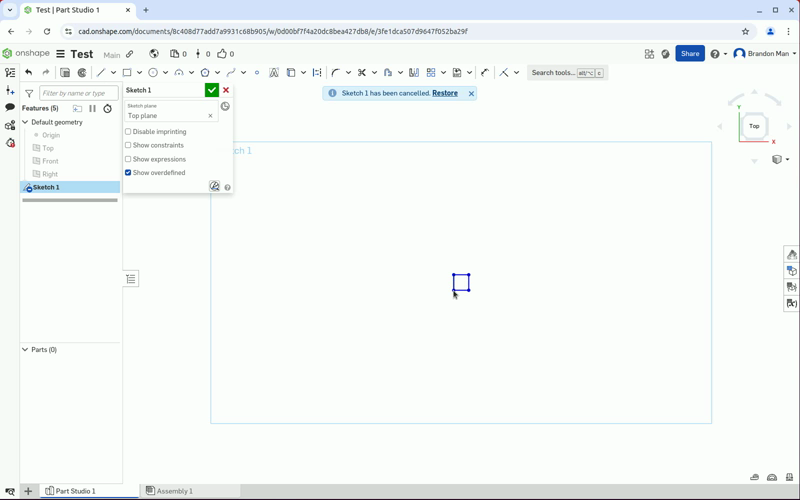
key(l)
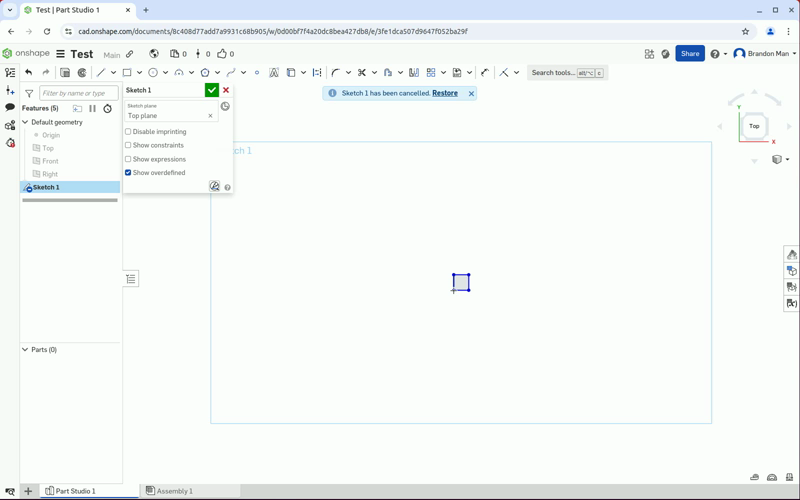
key_down(shift)
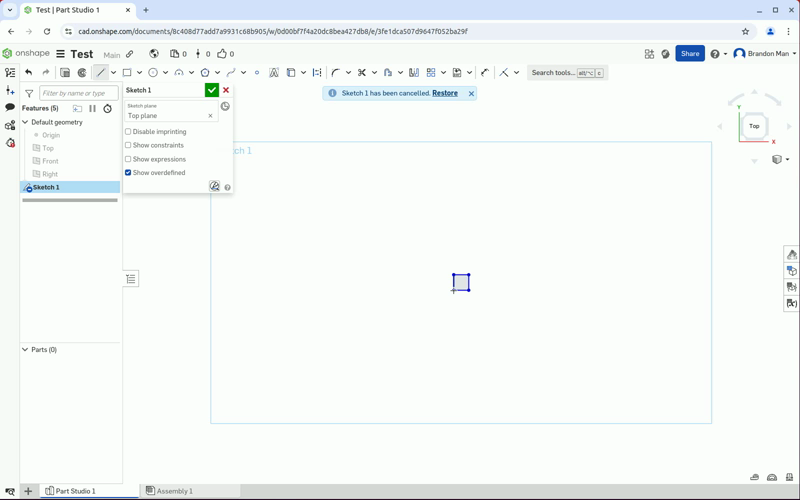
mouse_move(454, 289)
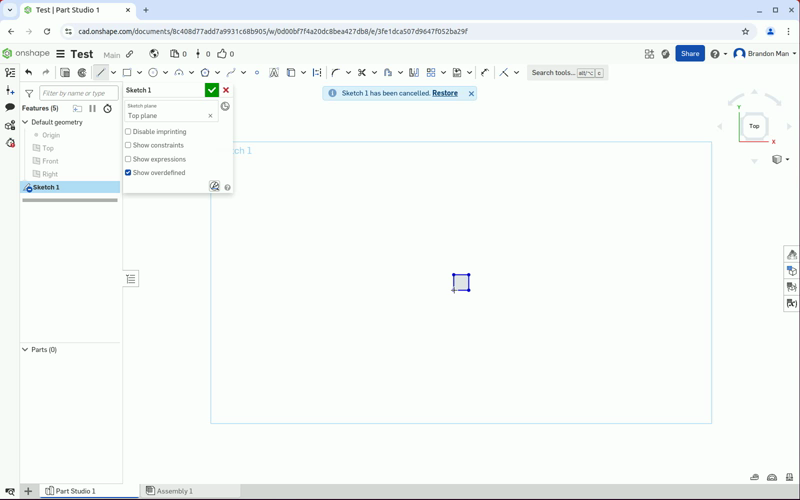
scroll(6)
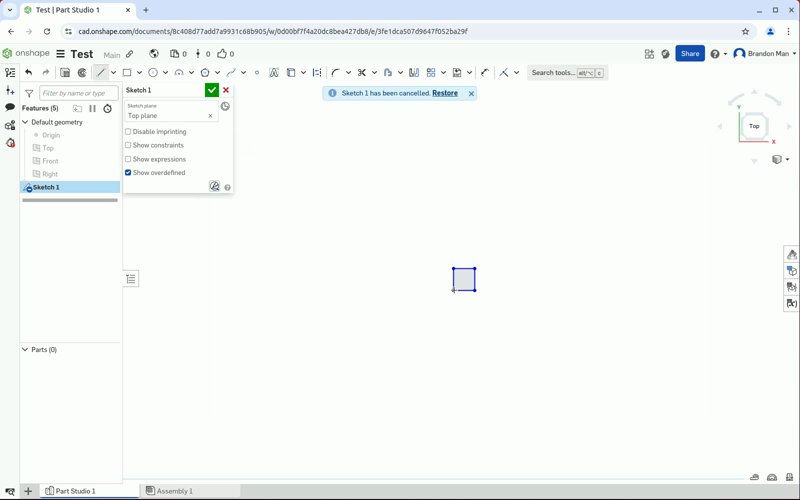
scroll(6)
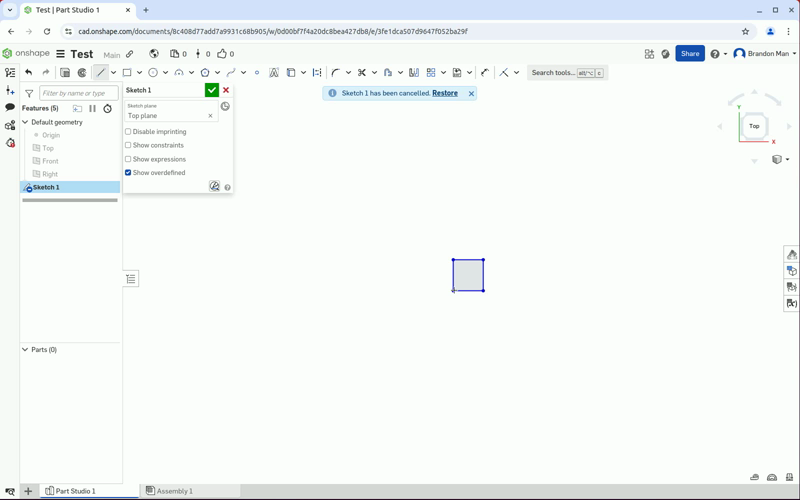
scroll(6)
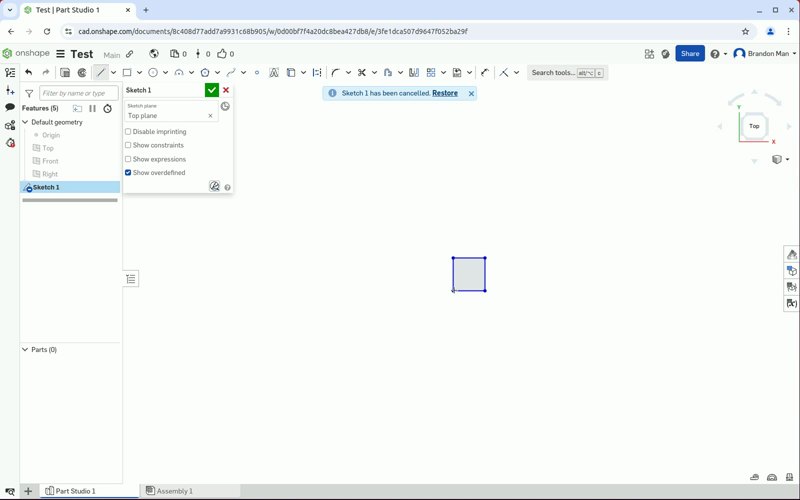
scroll(6)
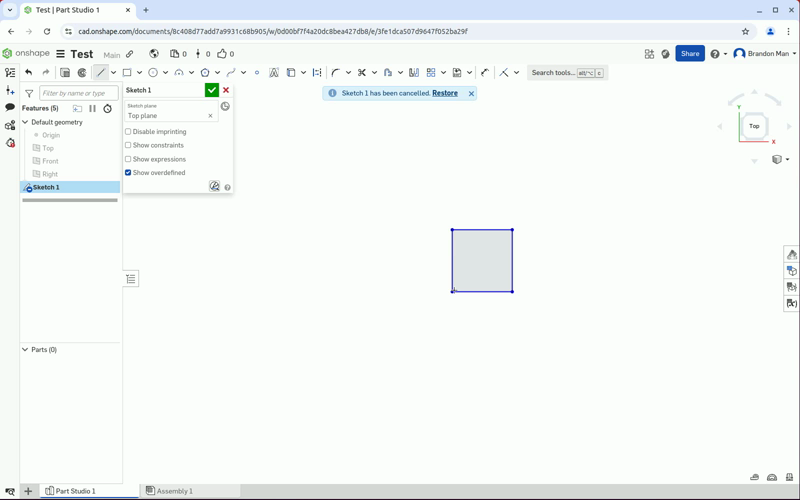
scroll(6)
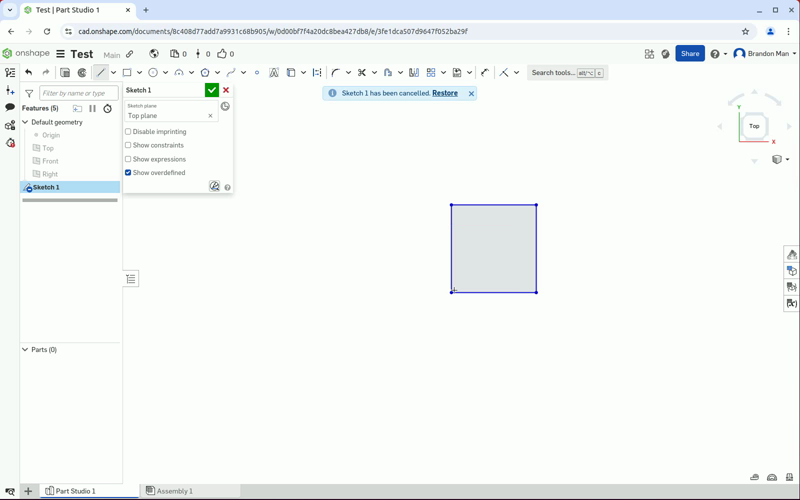
scroll(6)
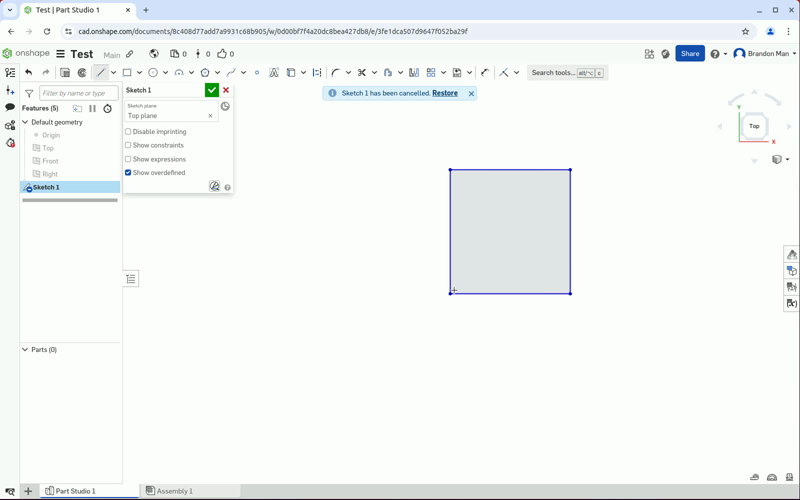
scroll(6)
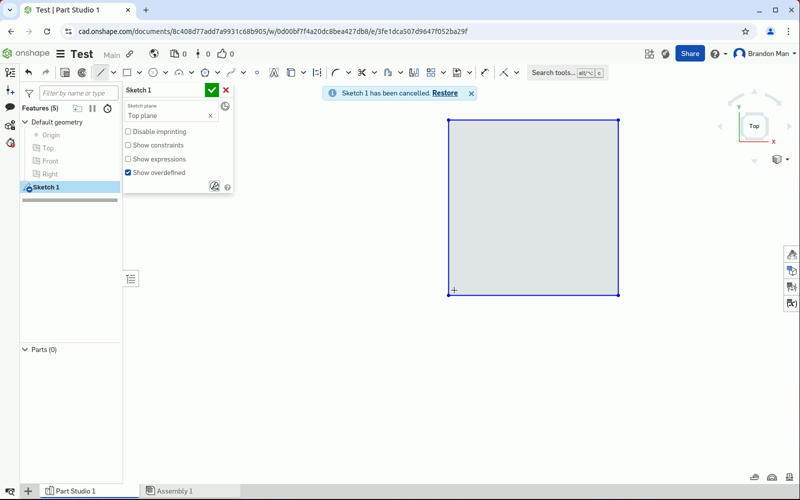
click(454, 289)
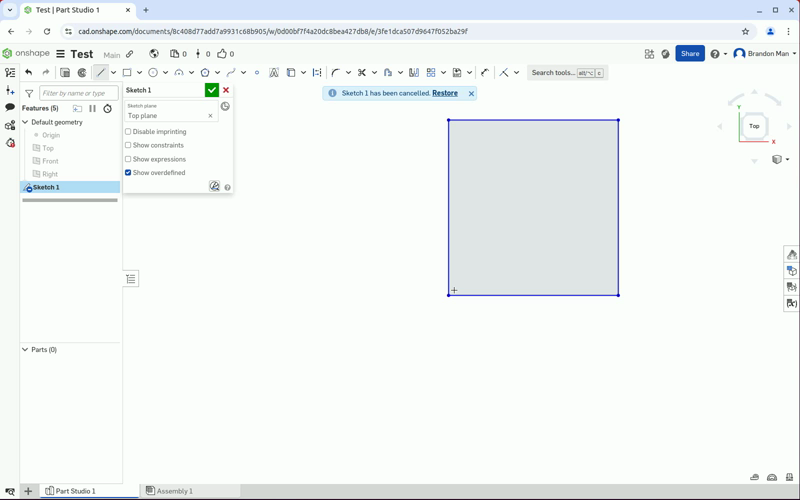
scroll(-6)
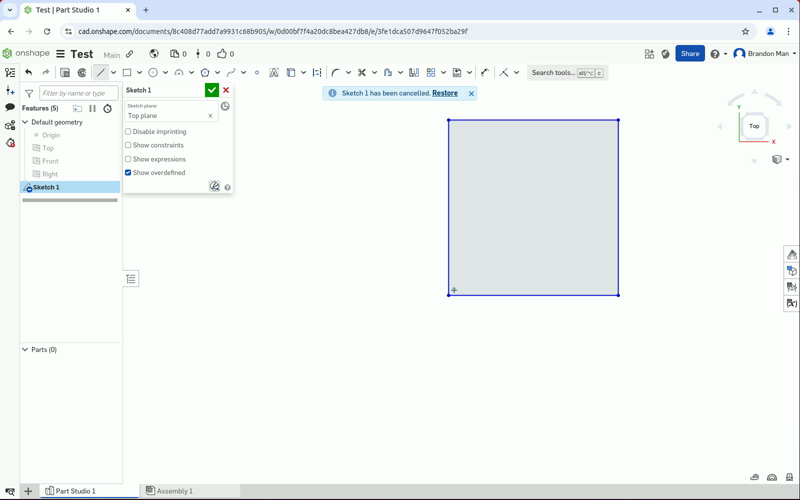
scroll(-6)
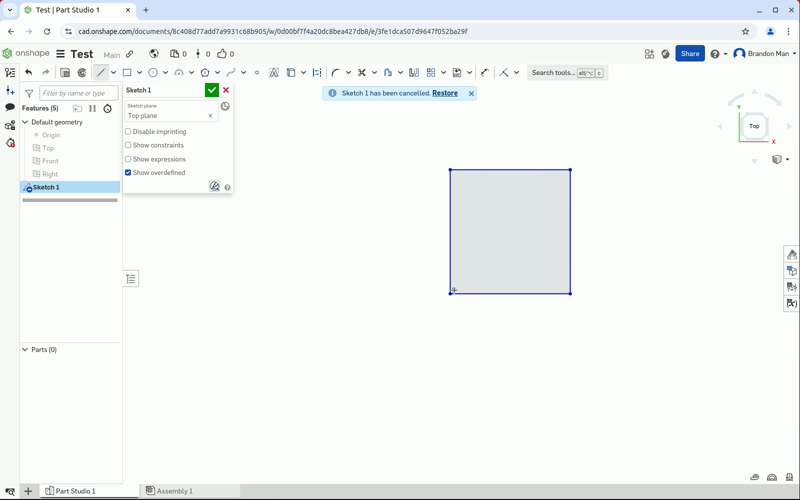
scroll(-6)
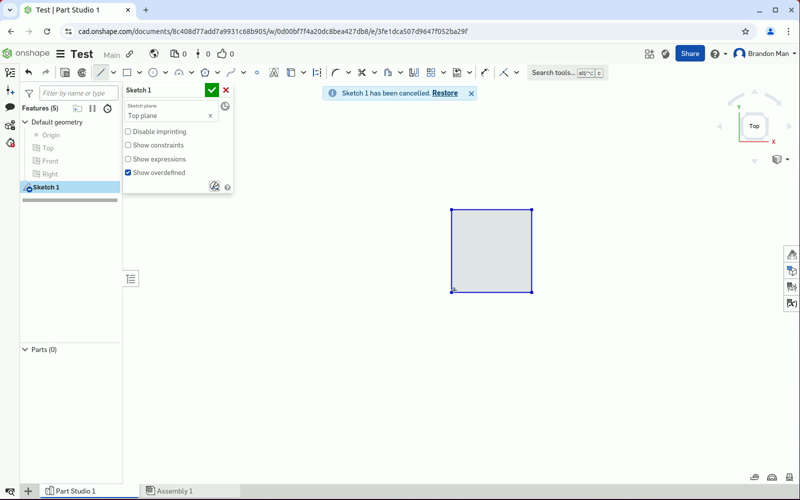
scroll(-6)
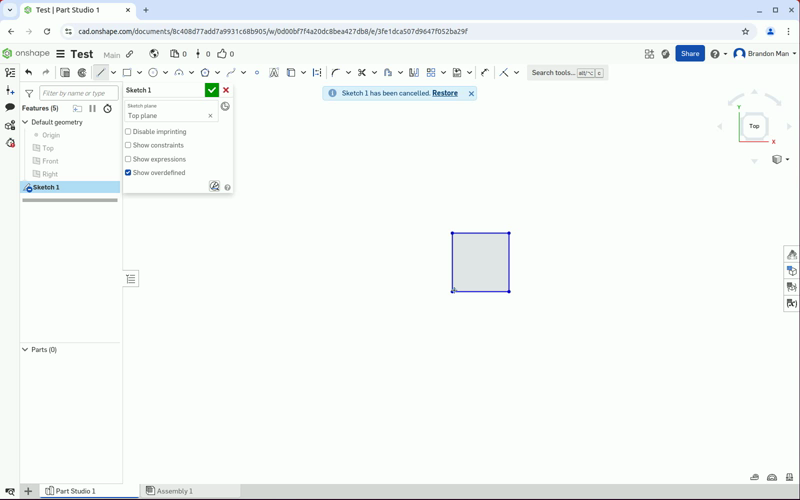
scroll(-6)
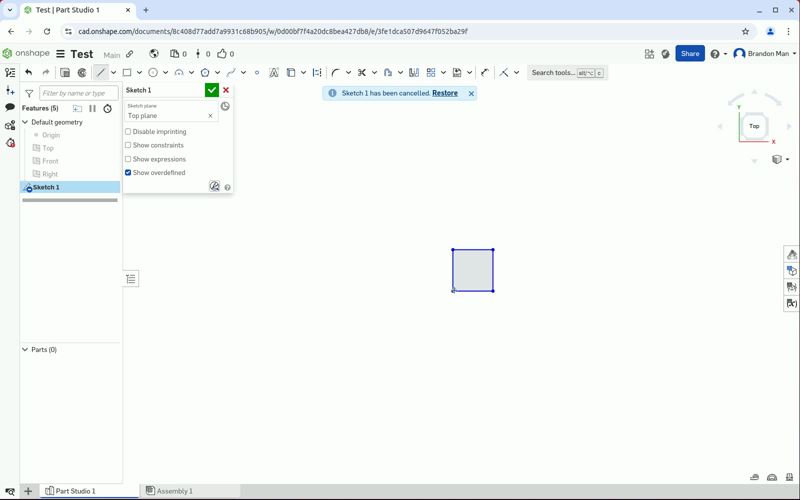
scroll(-6)
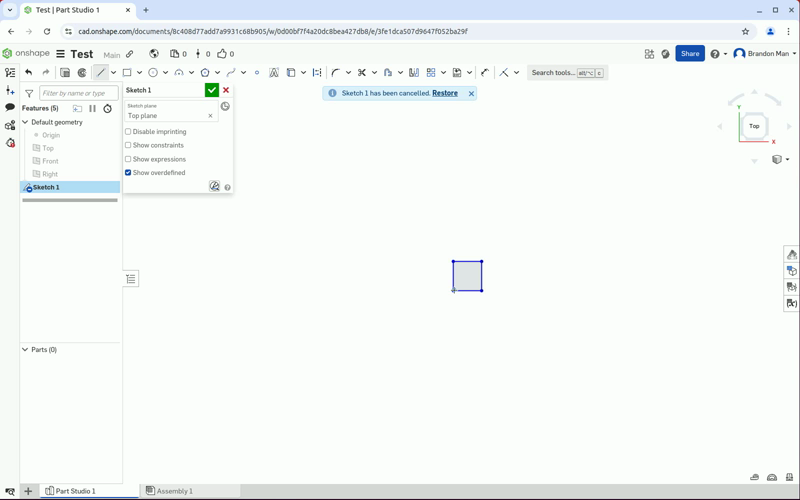
scroll(-6)
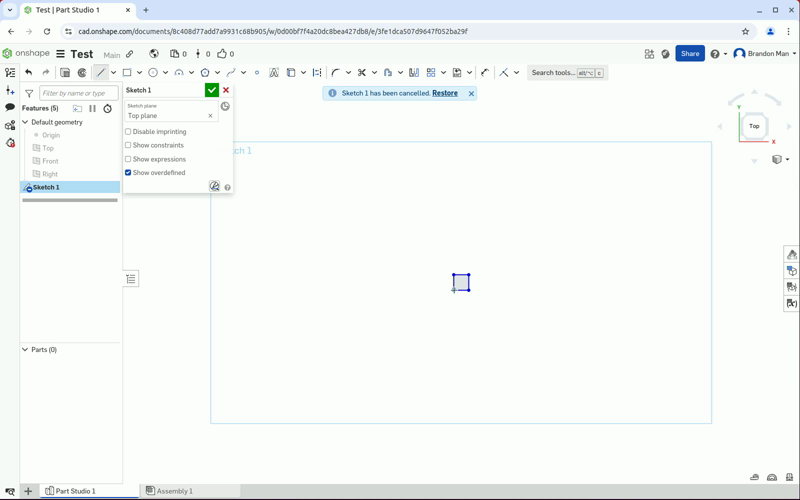
key_up(shift)
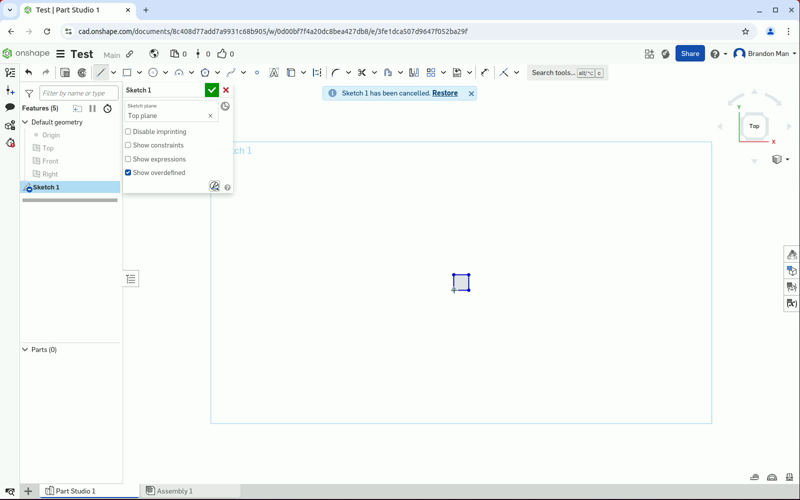
key_down(shift)
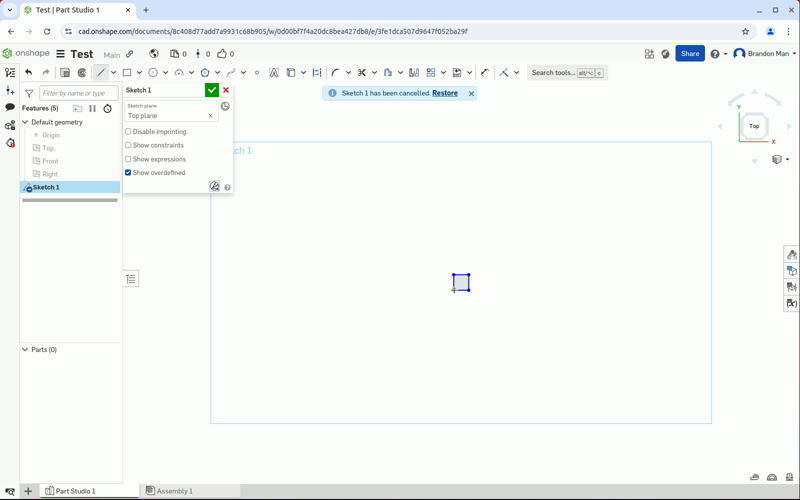
mouse_move(484, 289)
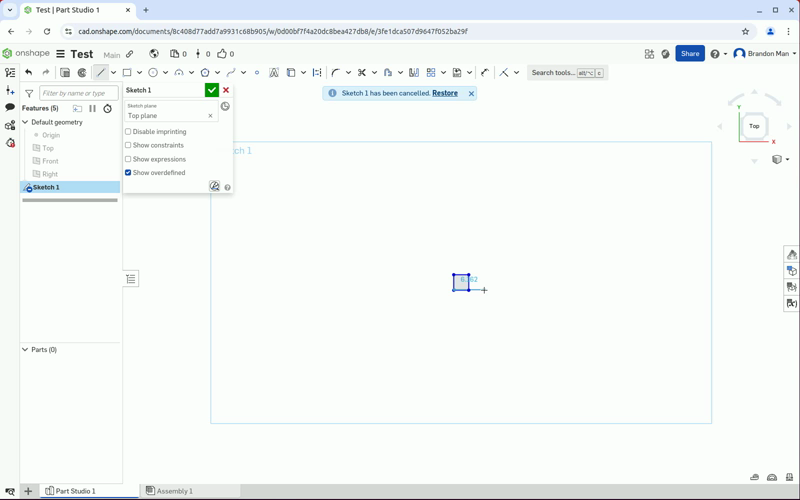
mouse_move(468, 289)
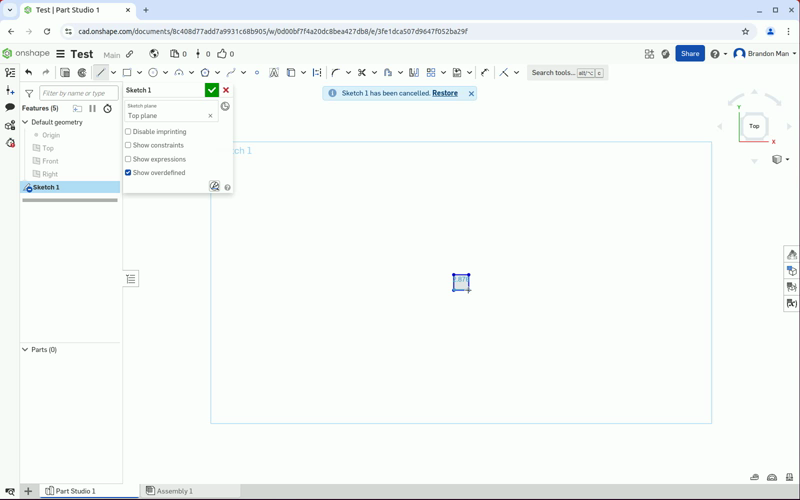
scroll(6)
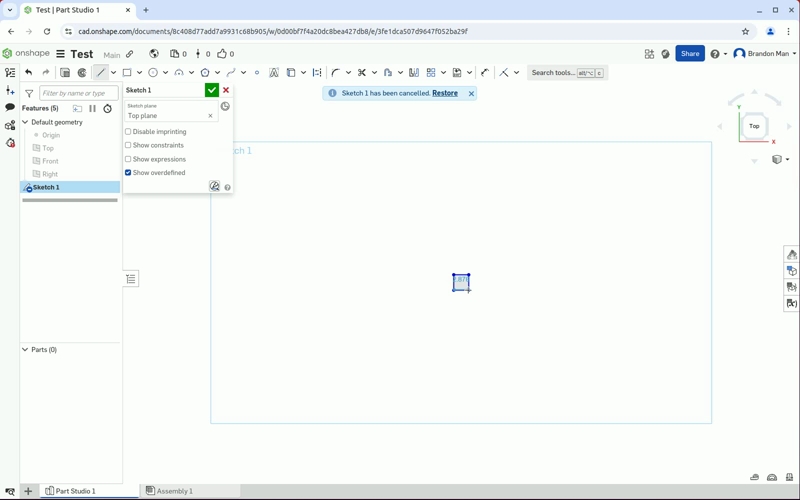
scroll(6)
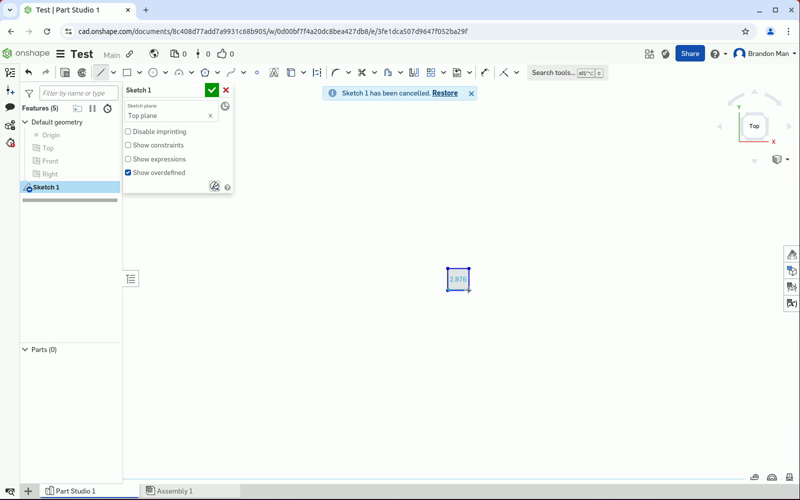
scroll(6)
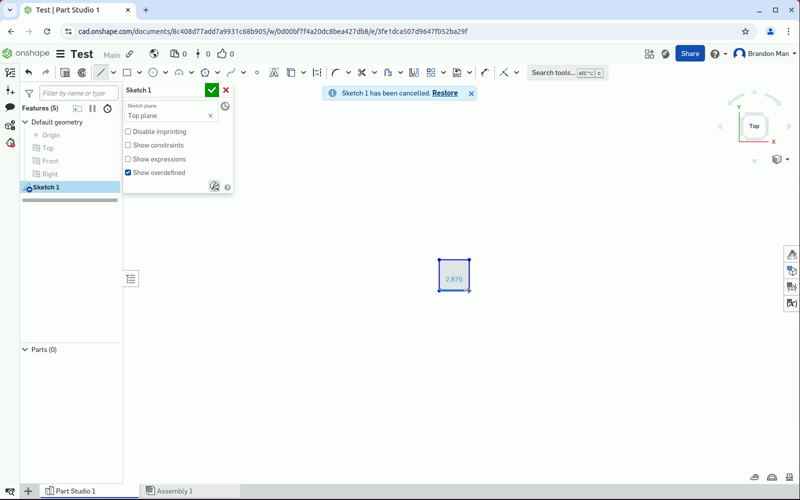
scroll(6)
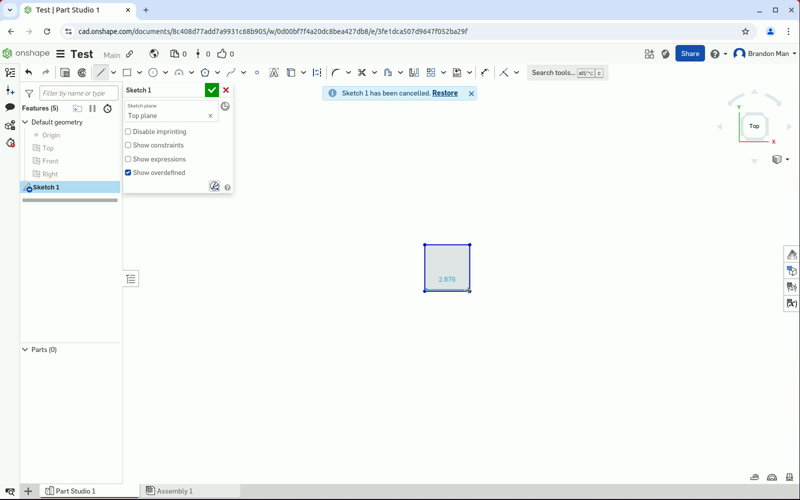
scroll(6)
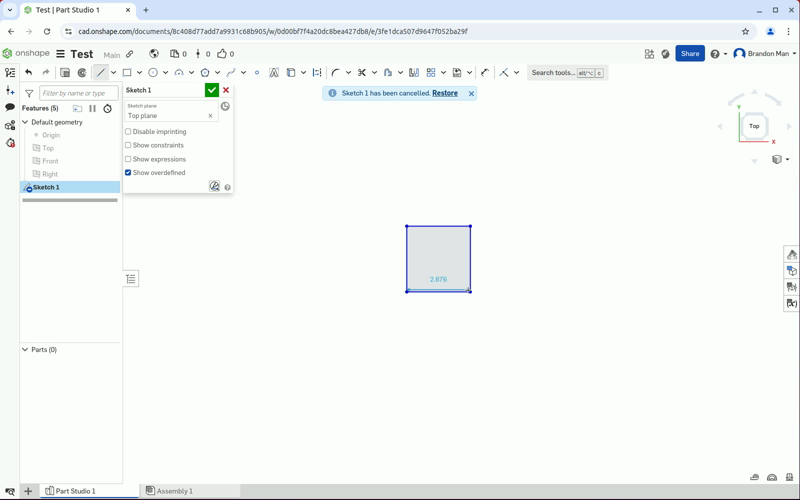
scroll(6)
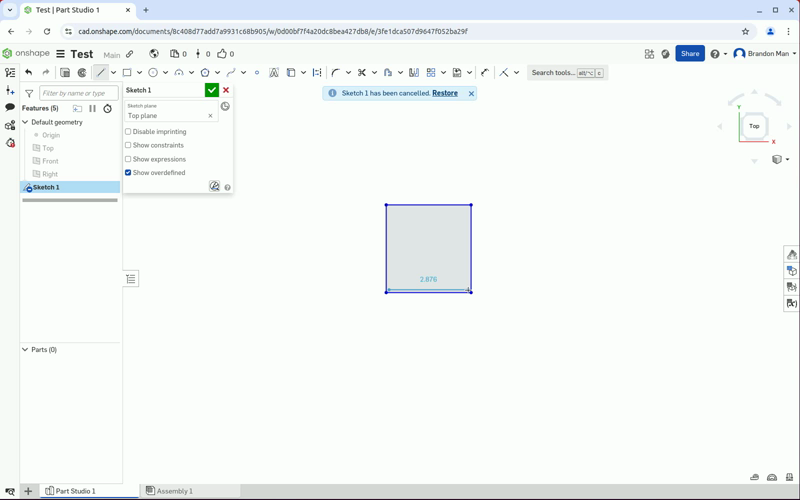
scroll(6)
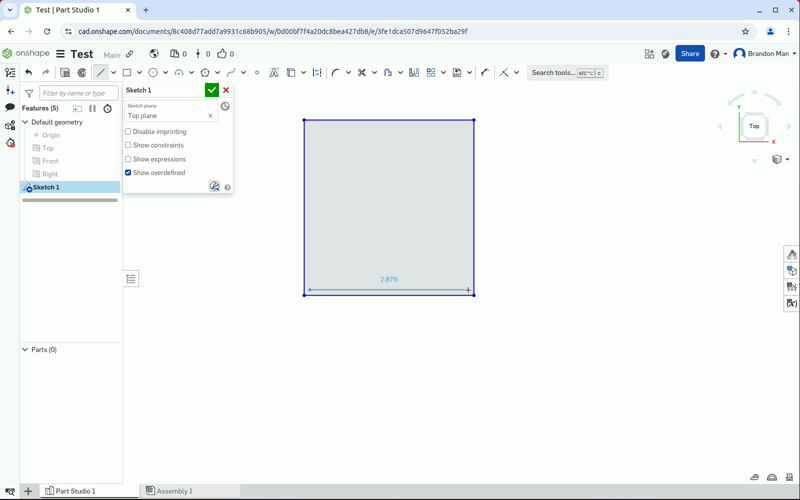
click(468, 289)
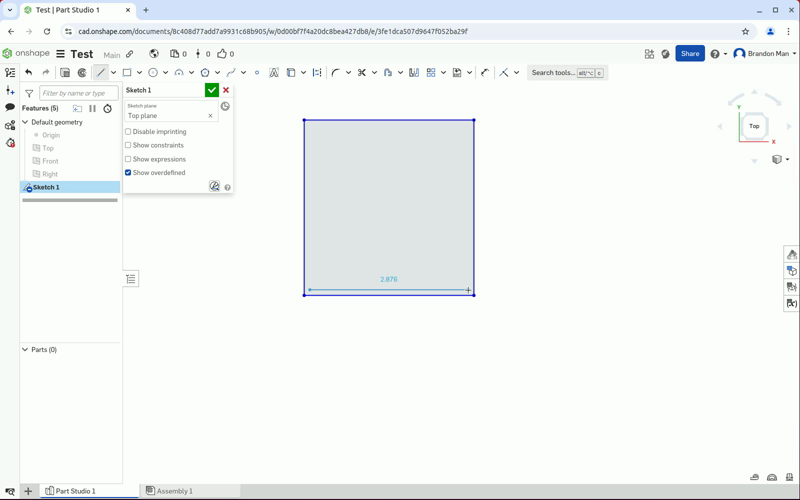
scroll(-6)
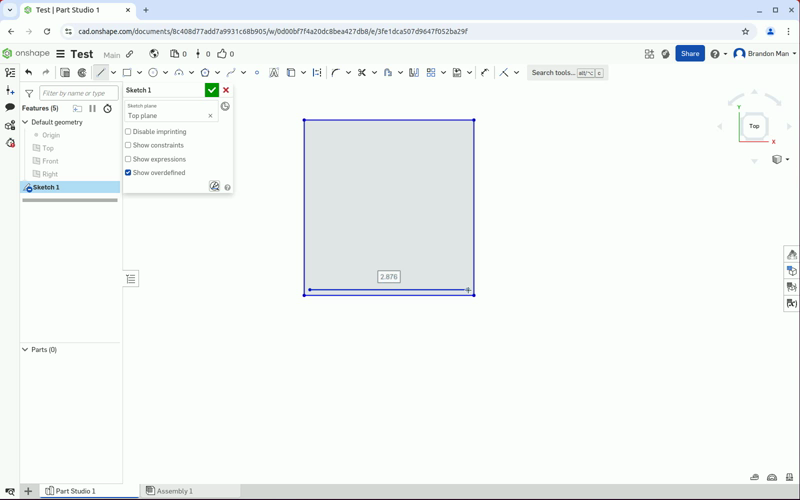
scroll(-6)
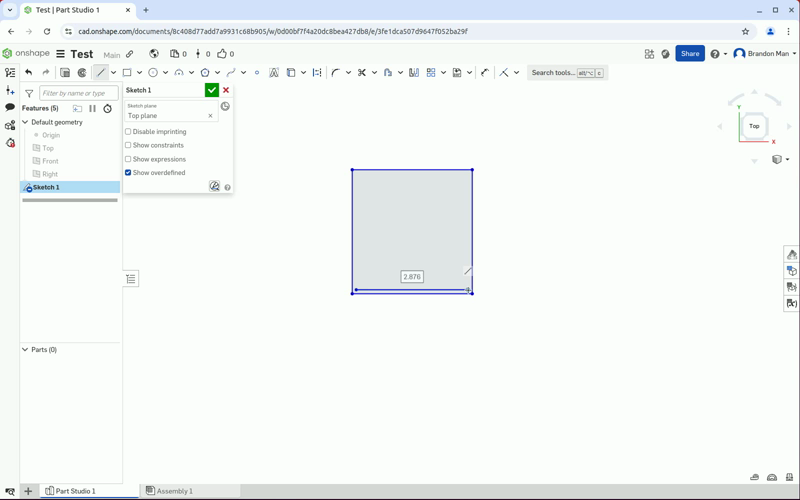
scroll(-6)
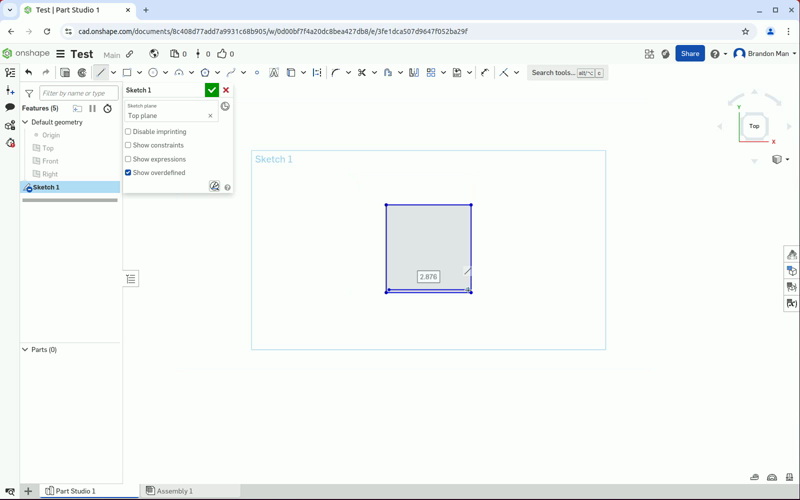
scroll(-6)
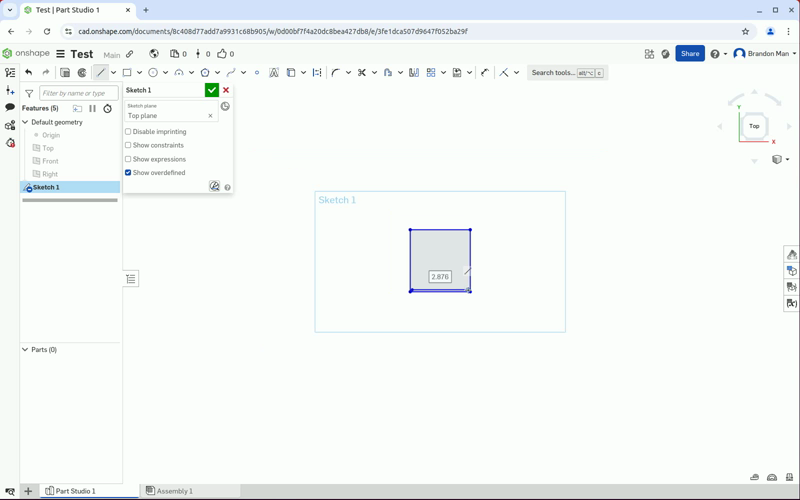
scroll(-6)
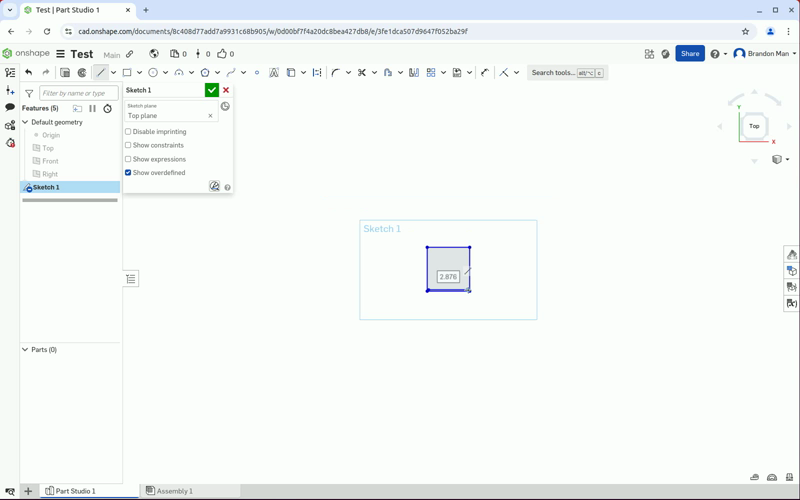
scroll(-6)
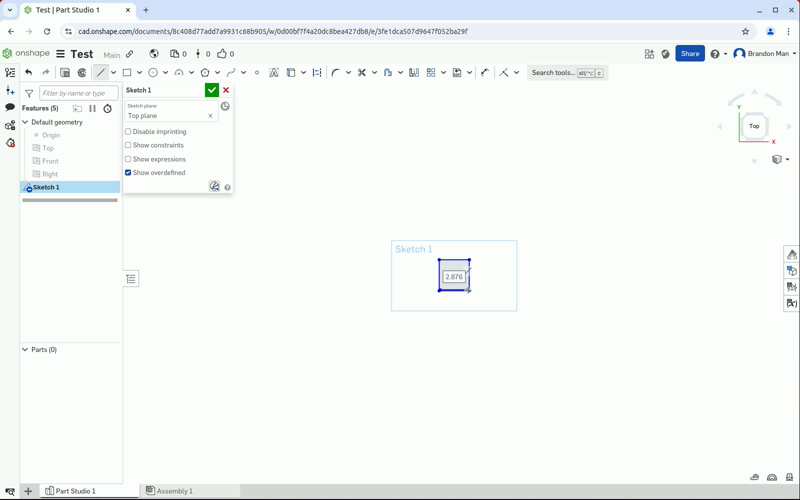
scroll(-6)
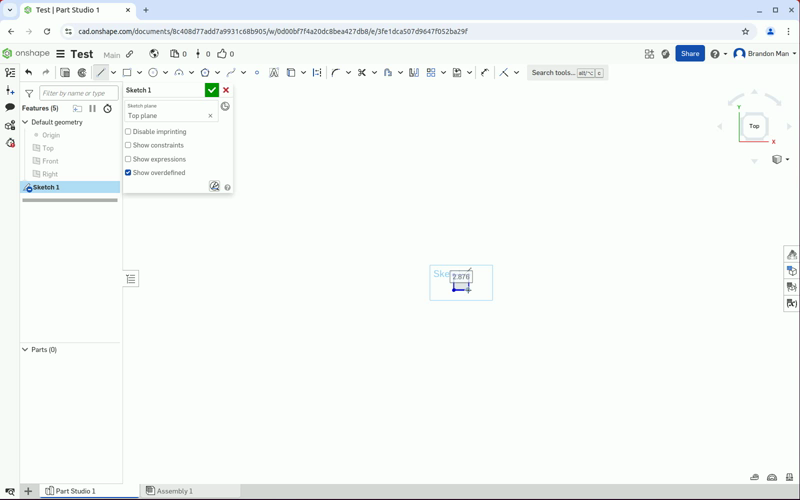
key_up(shift)
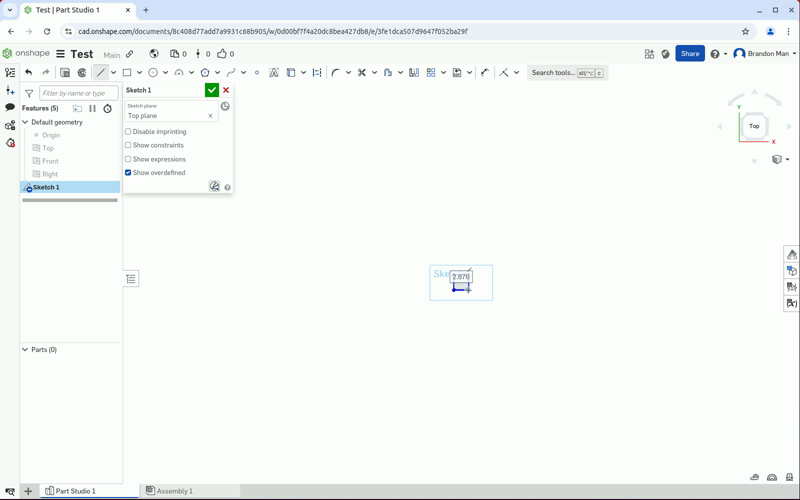
key_down(shift)
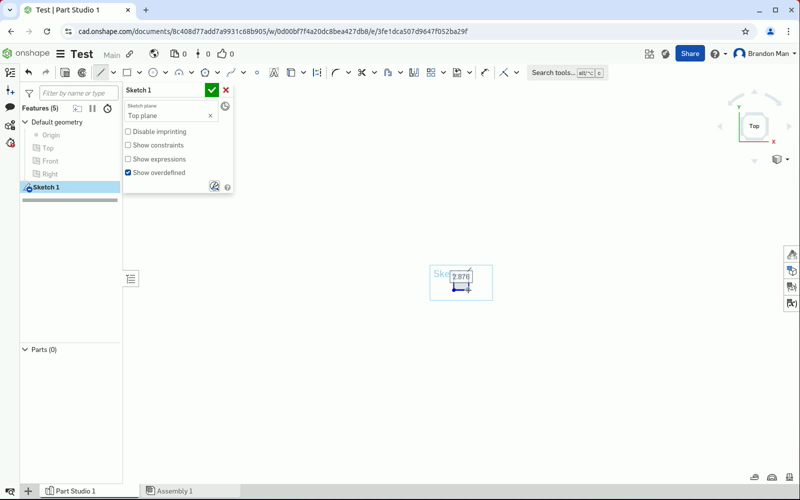
mouse_move(498, 289)
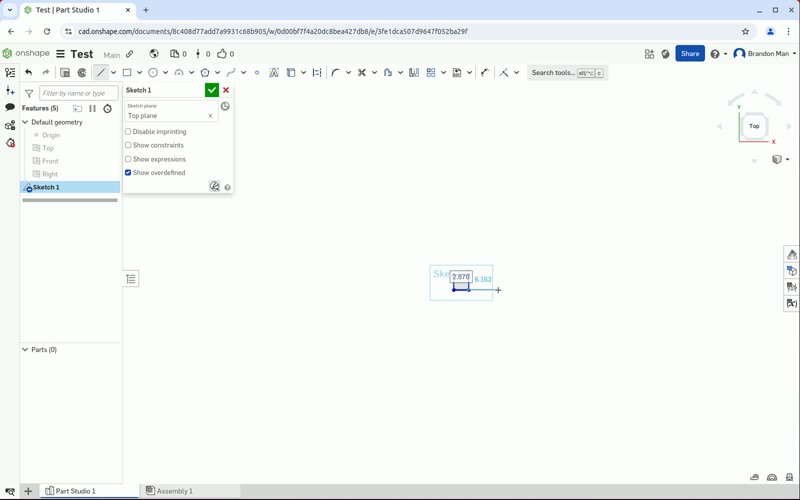
mouse_move(468, 275)
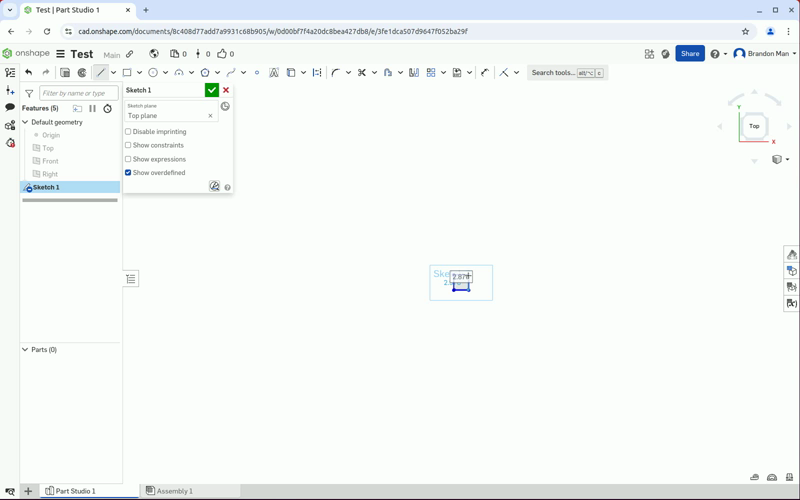
scroll(6)
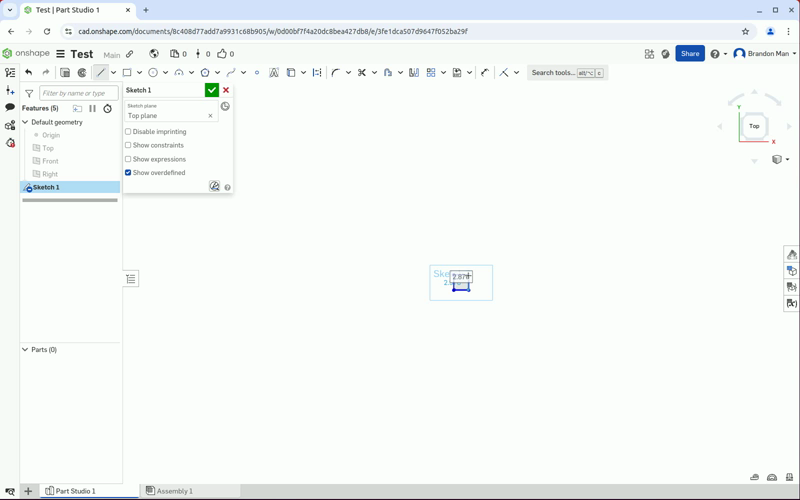
scroll(6)
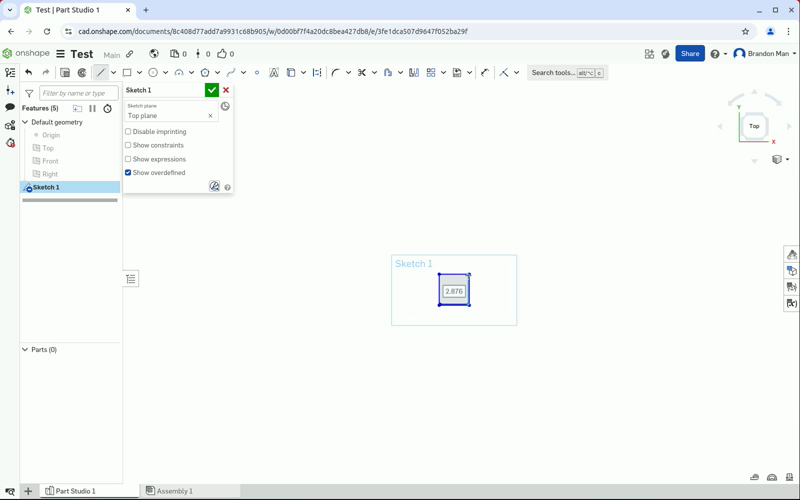
scroll(6)
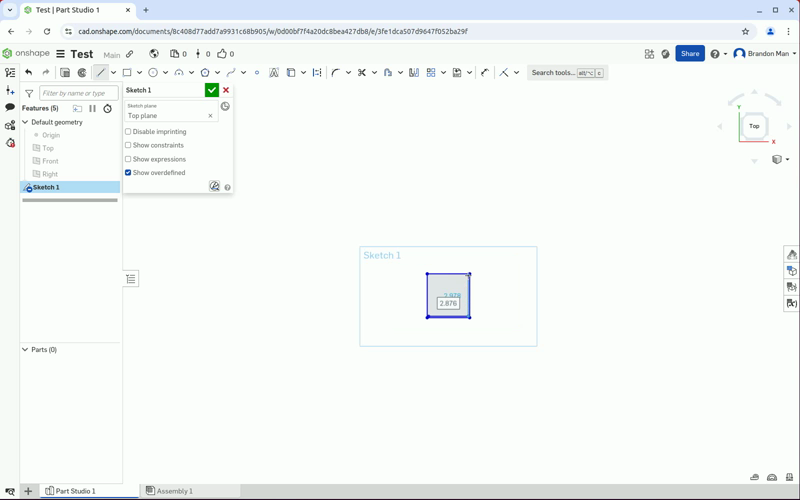
scroll(6)
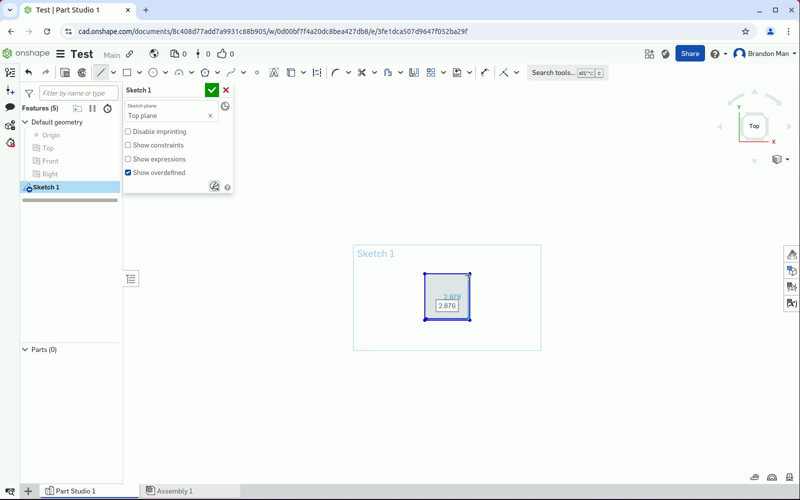
scroll(6)
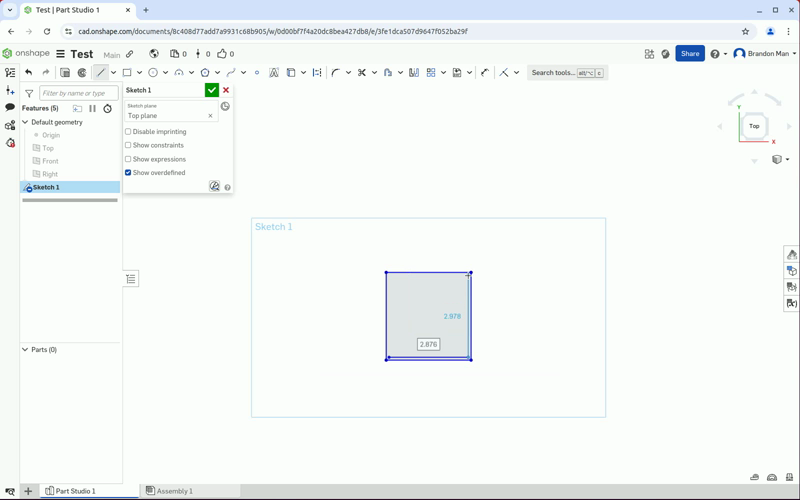
scroll(6)
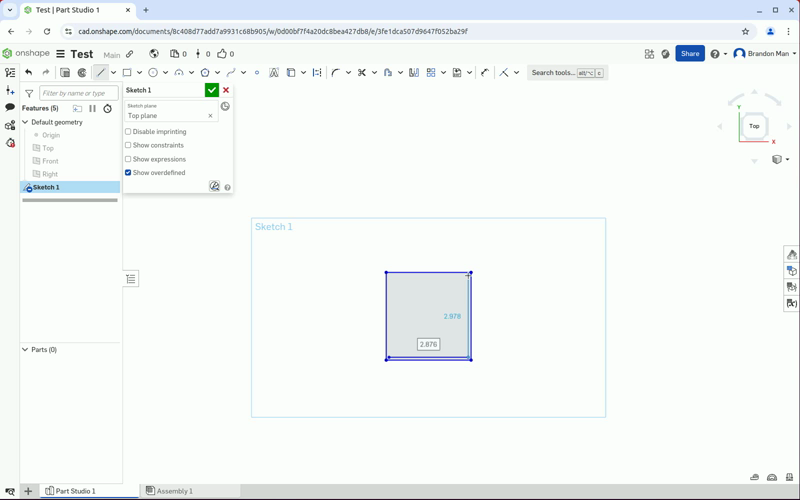
scroll(6)
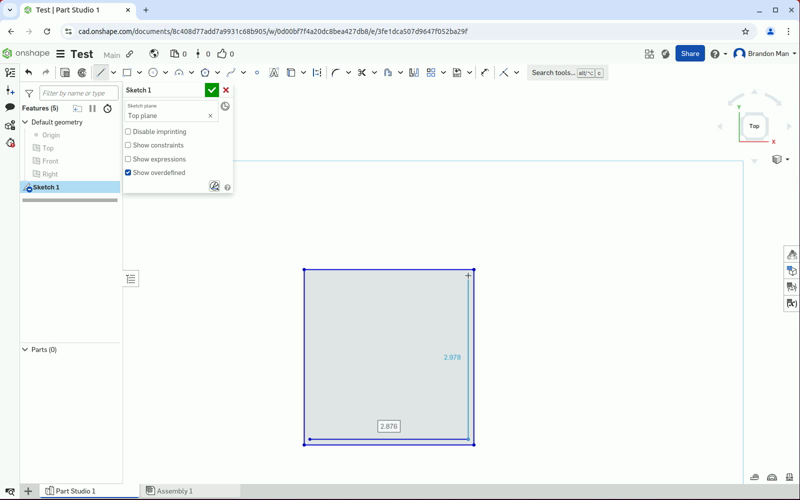
click(468, 275)
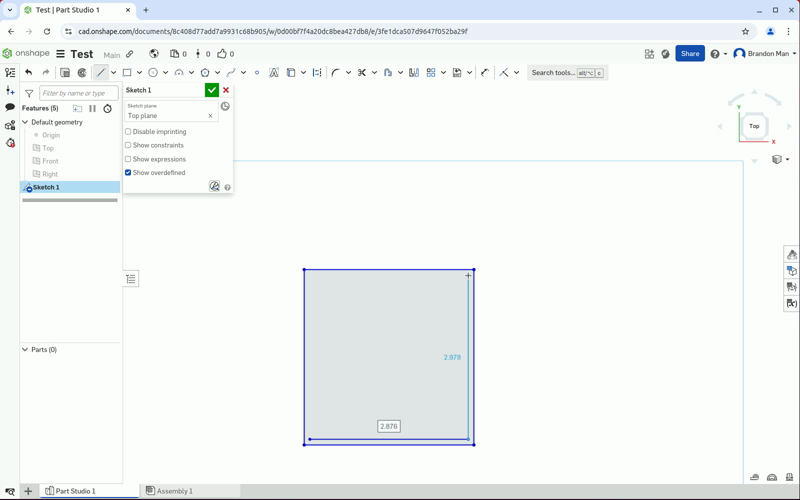
scroll(-6)
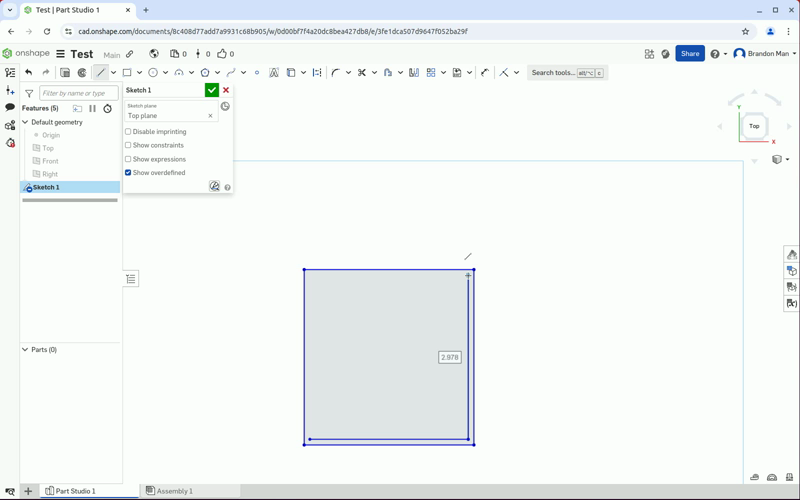
scroll(-6)
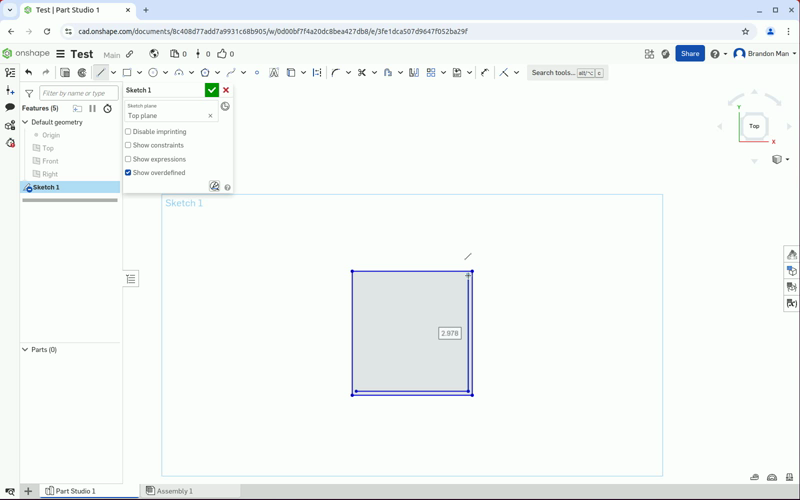
scroll(-6)
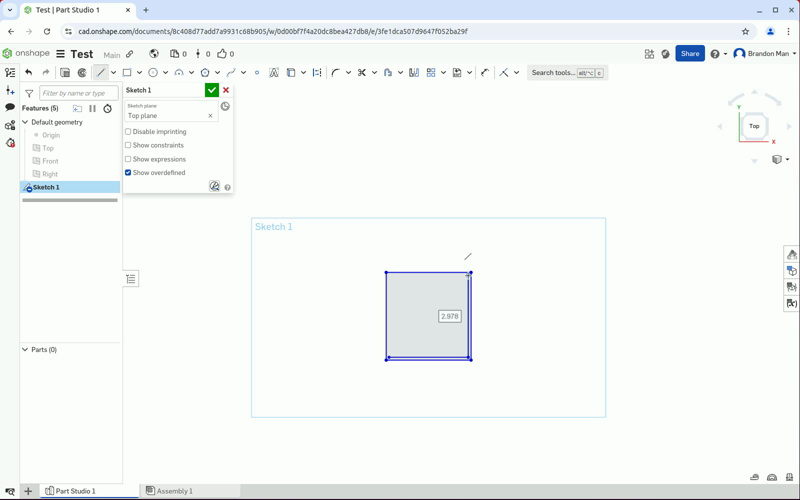
scroll(-6)
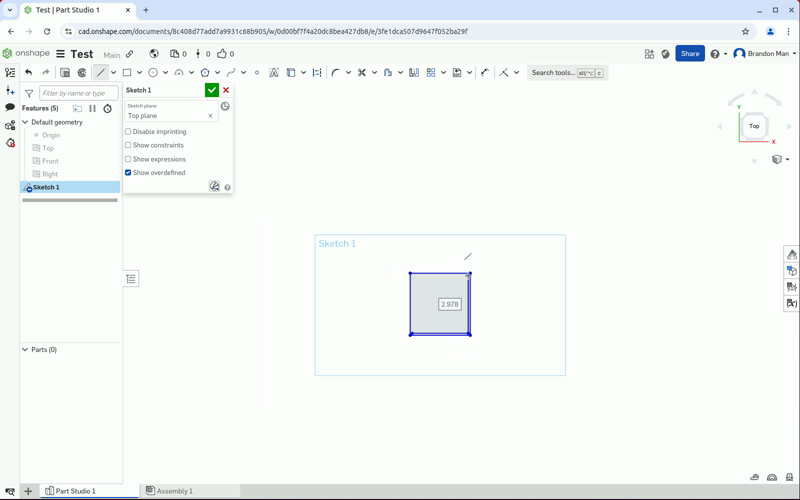
scroll(-6)
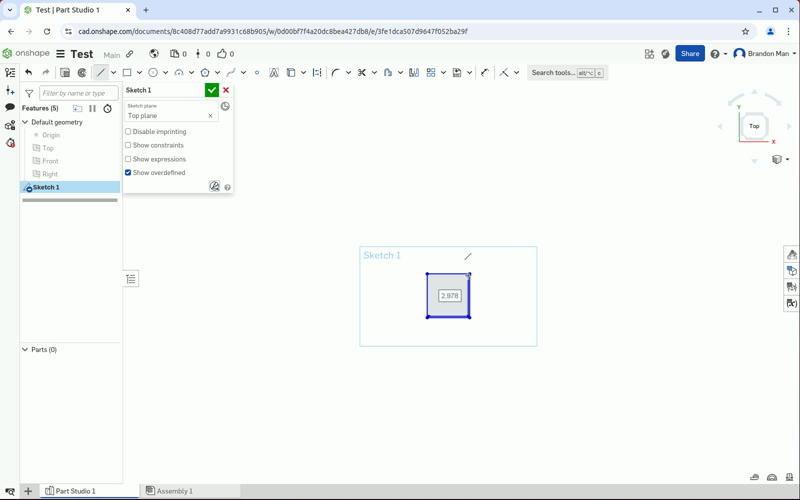
scroll(-6)
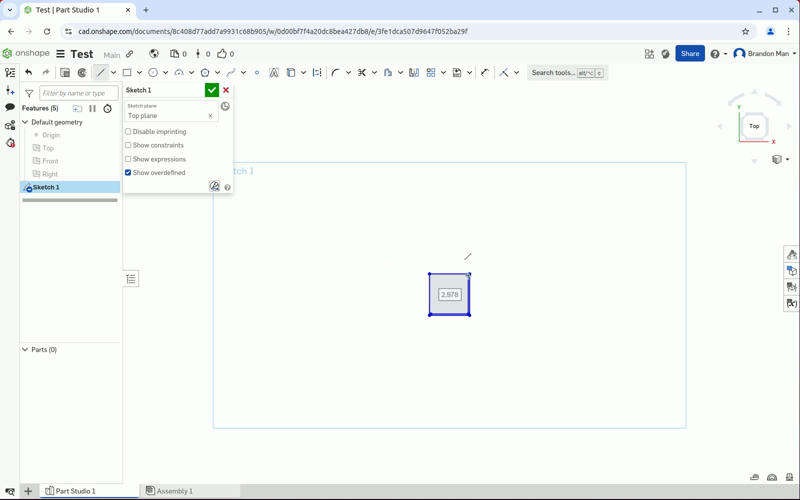
scroll(-6)
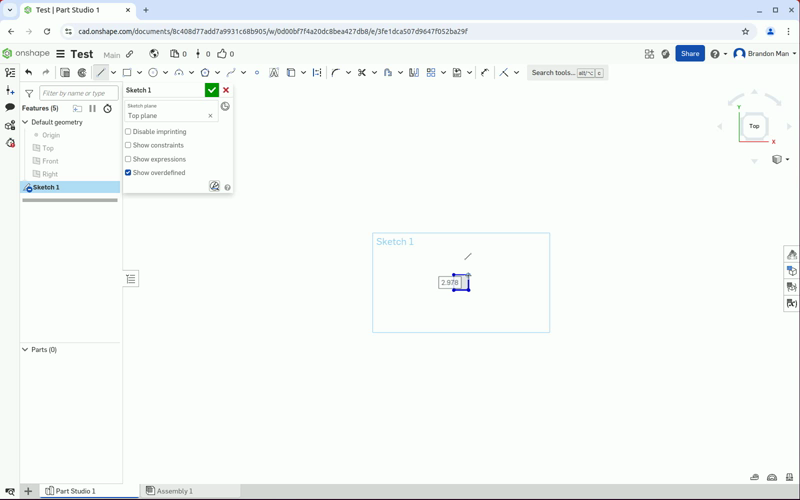
key_up(shift)
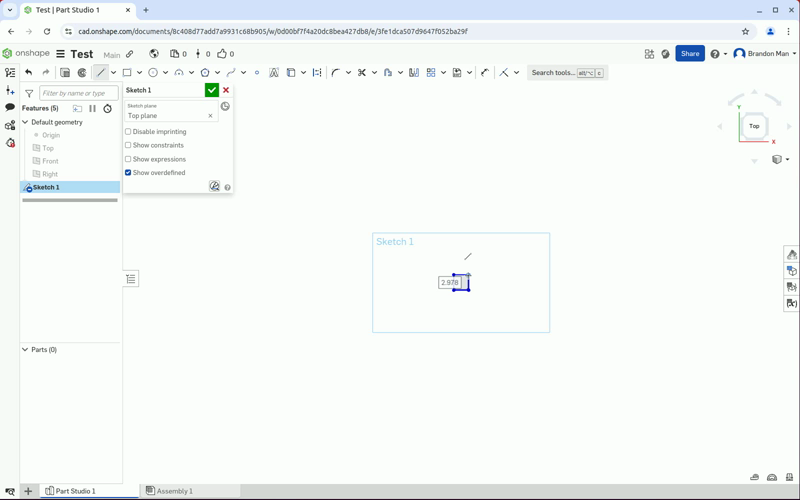
key_down(shift)
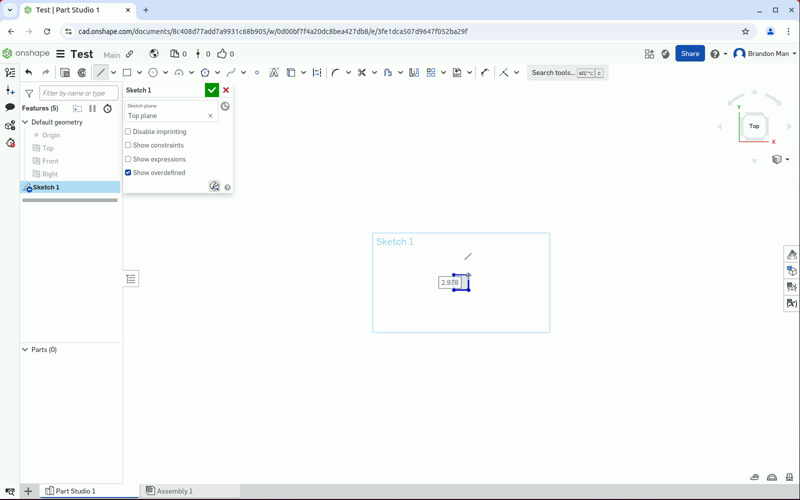
mouse_move(498, 275)
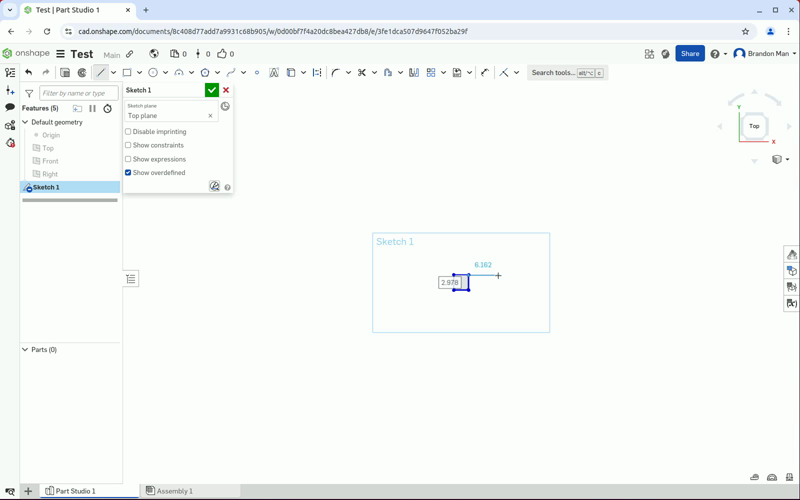
mouse_move(454, 275)
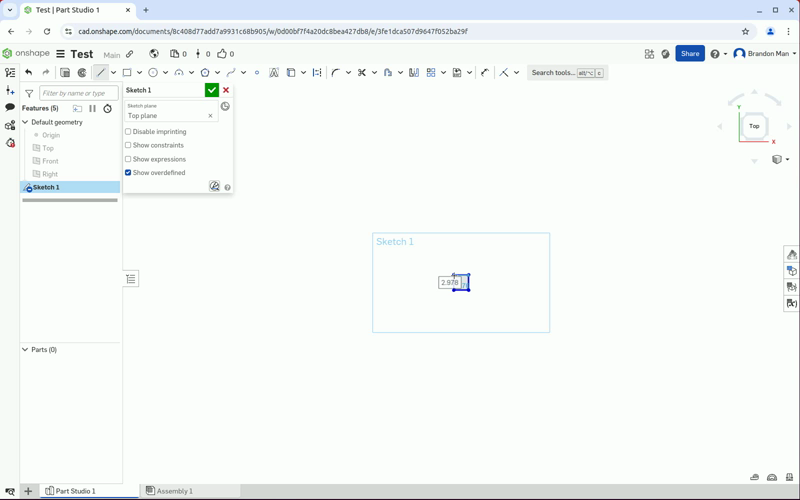
scroll(6)
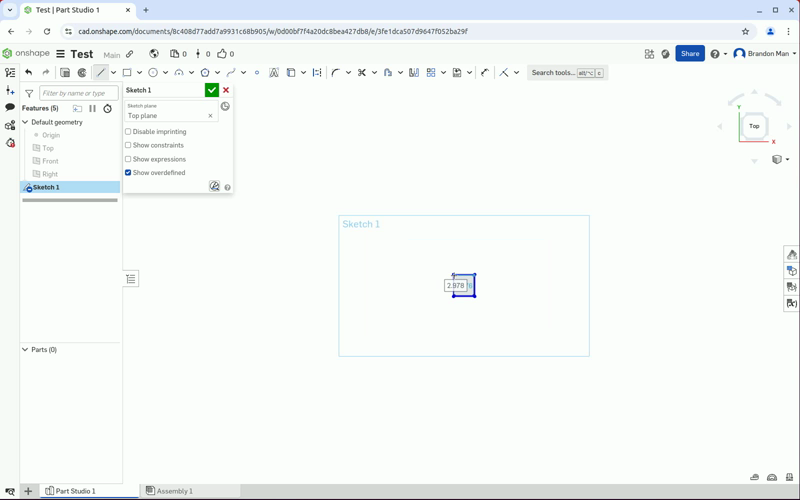
scroll(6)
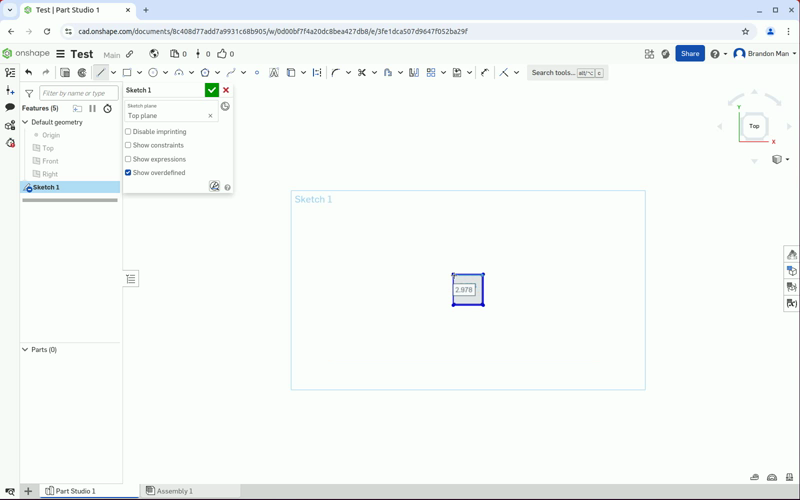
scroll(6)
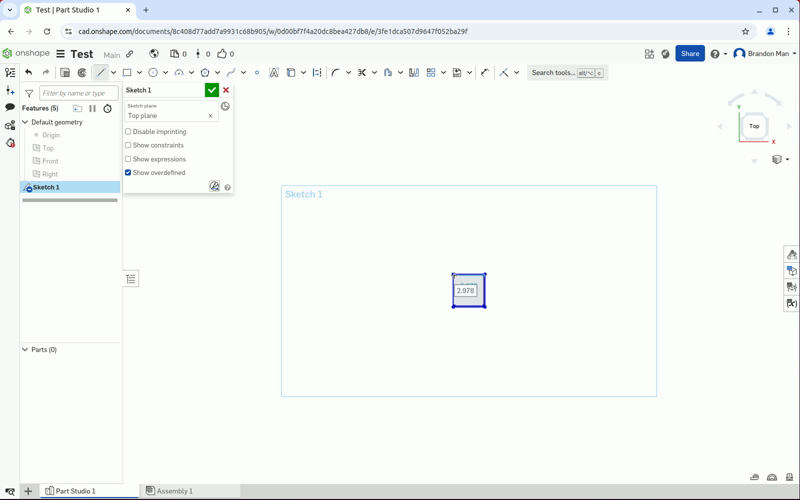
scroll(6)
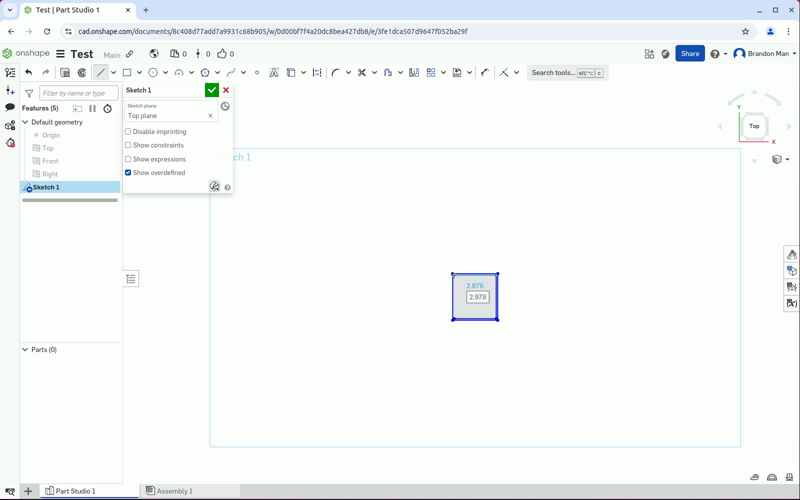
scroll(6)
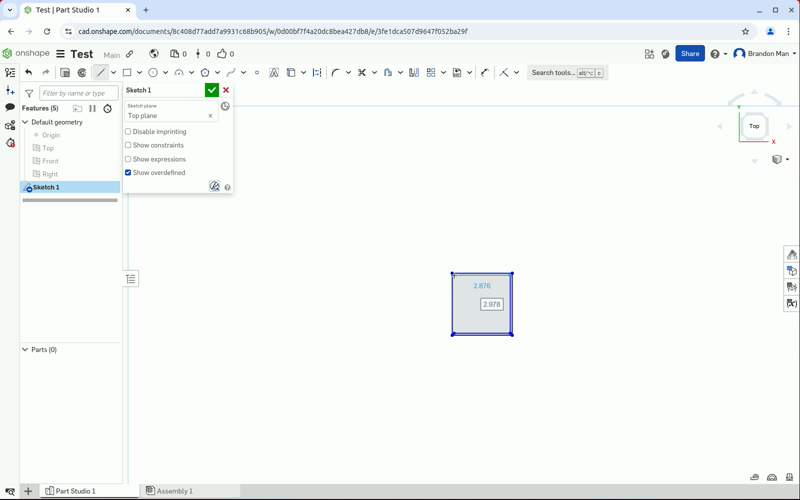
scroll(6)
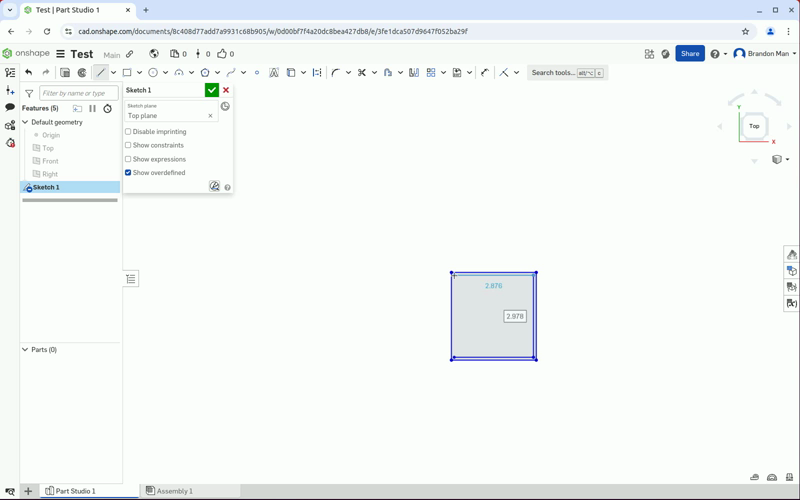
scroll(6)
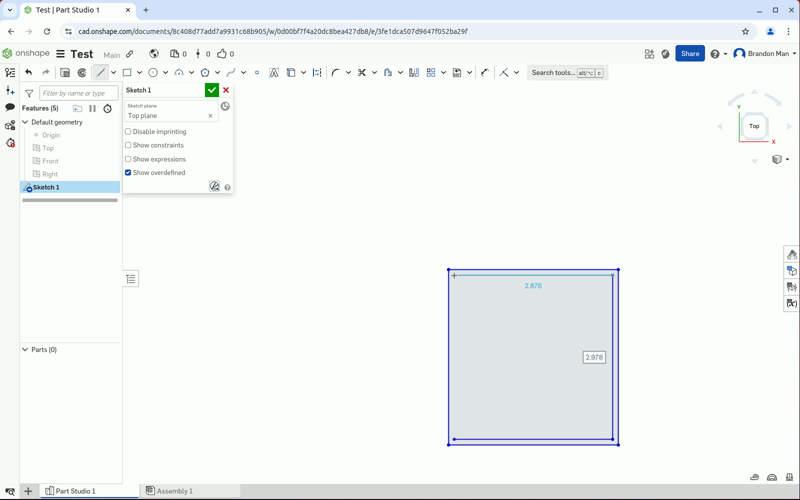
click(454, 275)
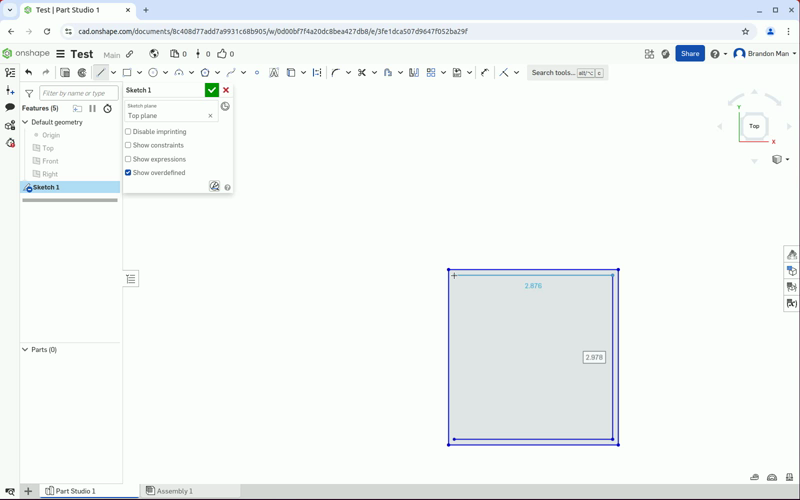
scroll(-6)
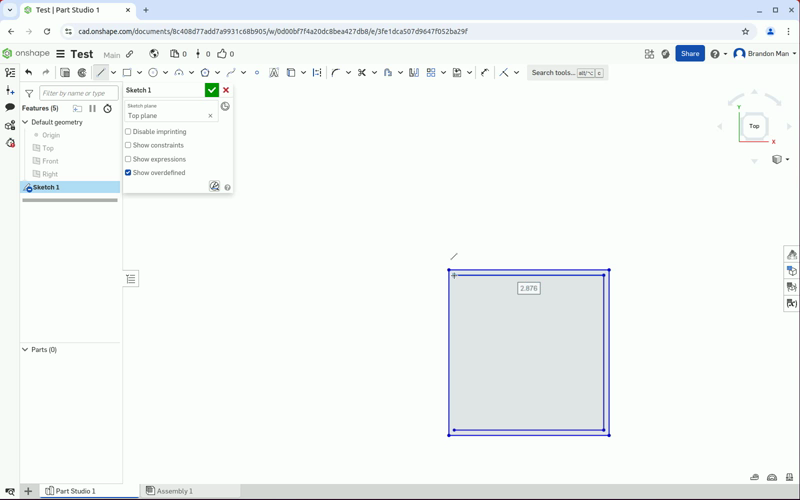
scroll(-6)
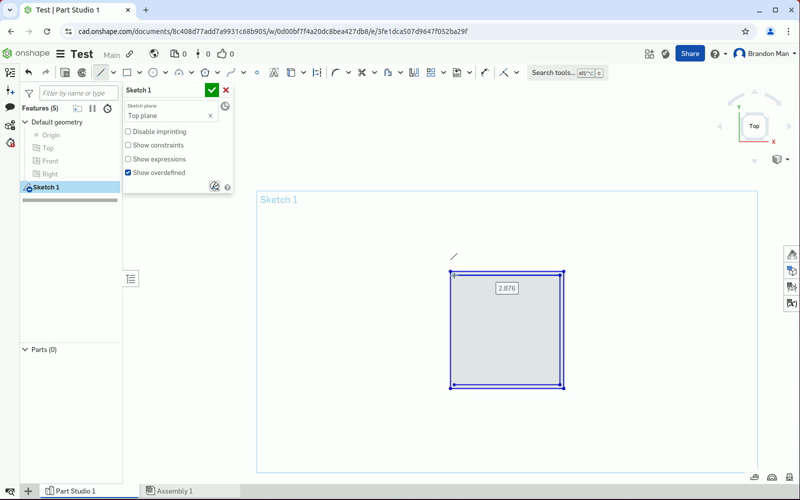
scroll(-6)
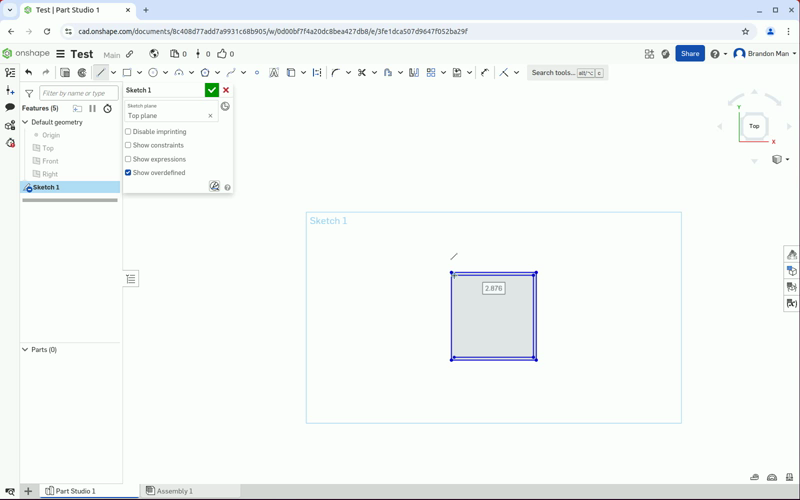
scroll(-6)
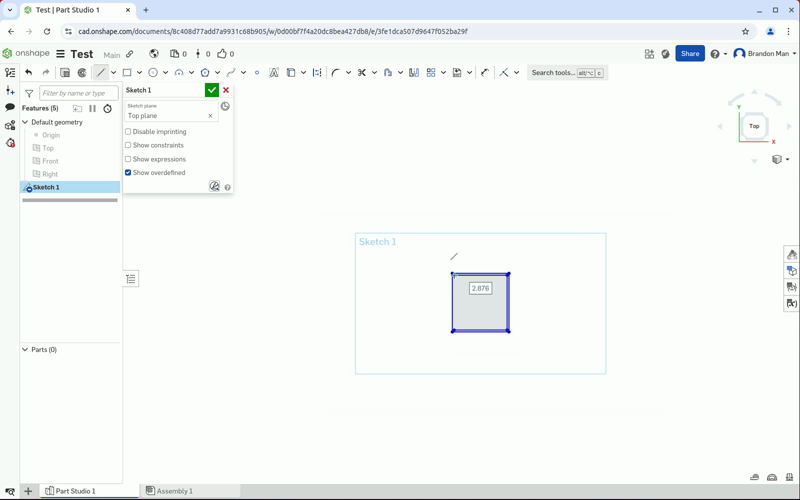
scroll(-6)
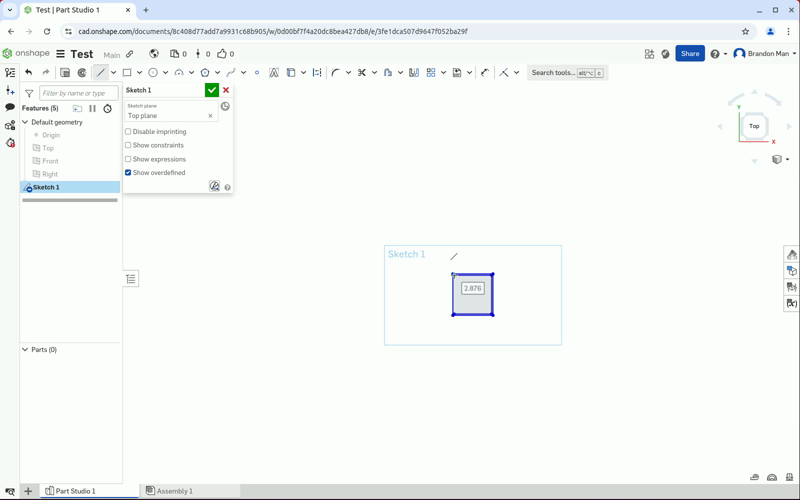
scroll(-6)
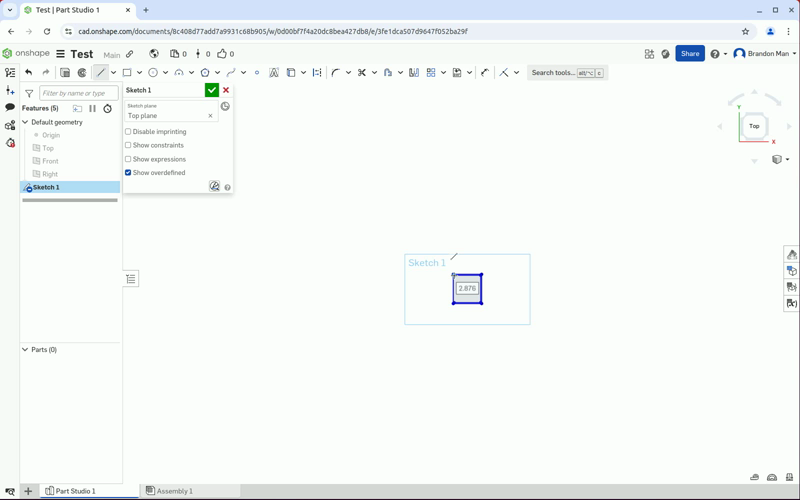
scroll(-6)
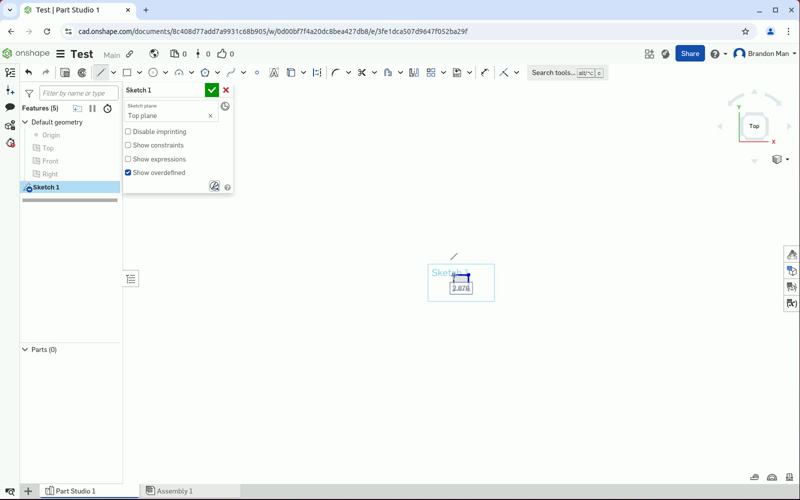
key_up(shift)
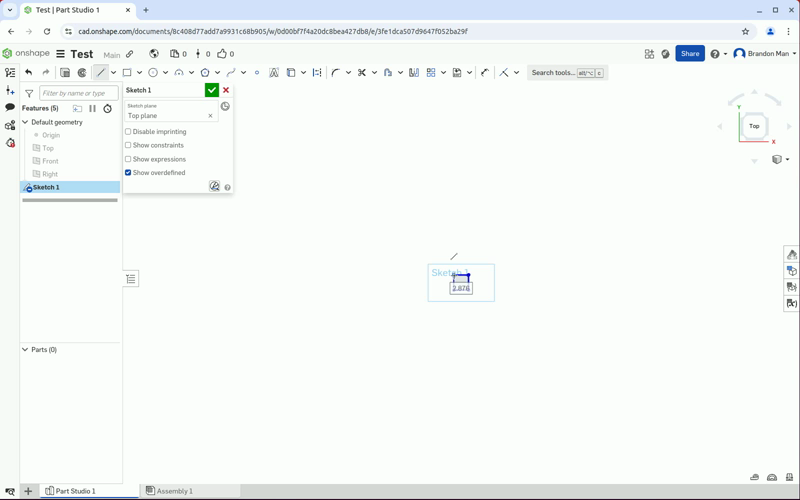
mouse_move(484, 275)
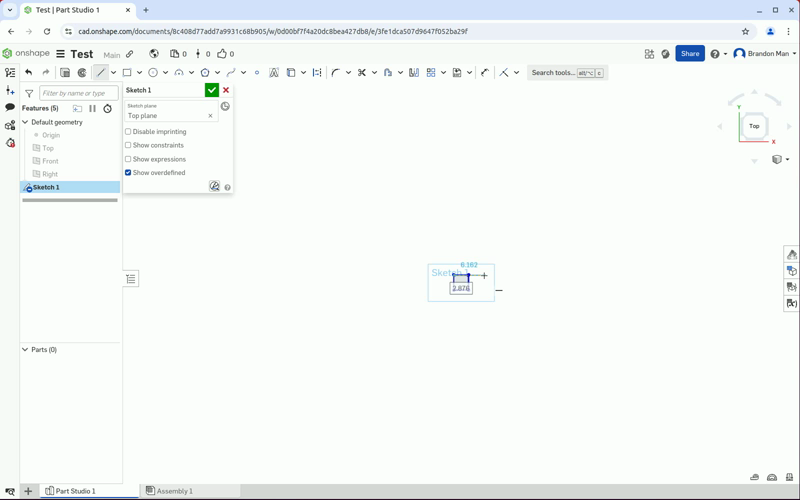
key_down(shift)
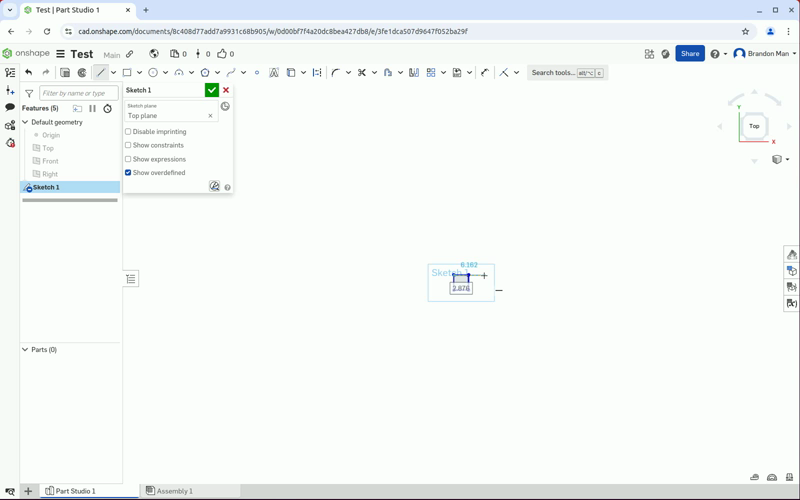
mouse_move(454, 289)
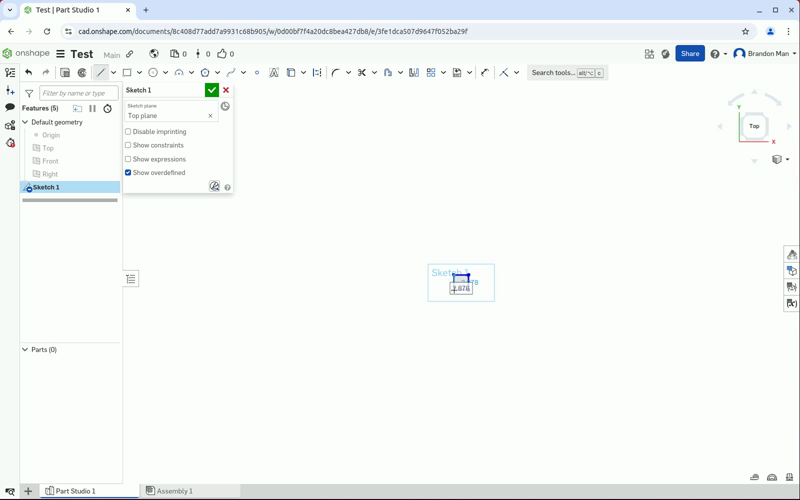
scroll(6)
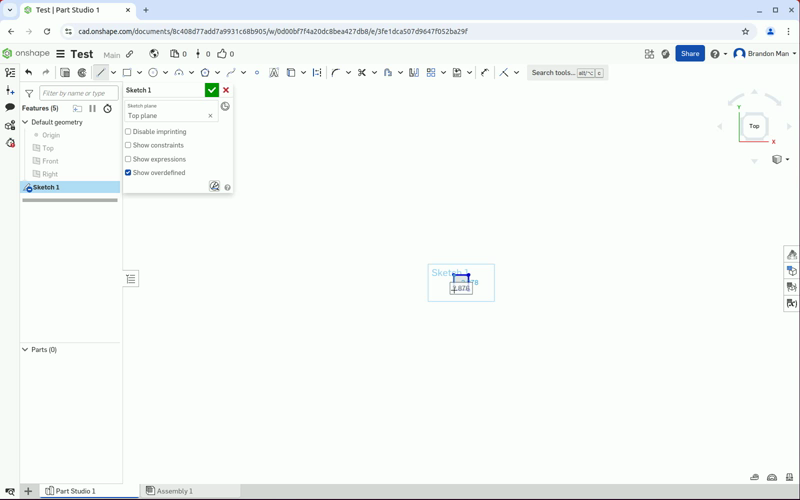
scroll(6)
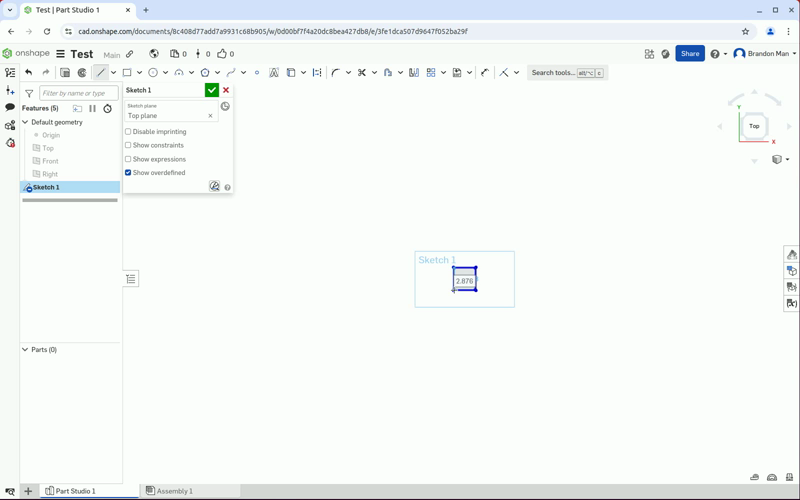
scroll(6)
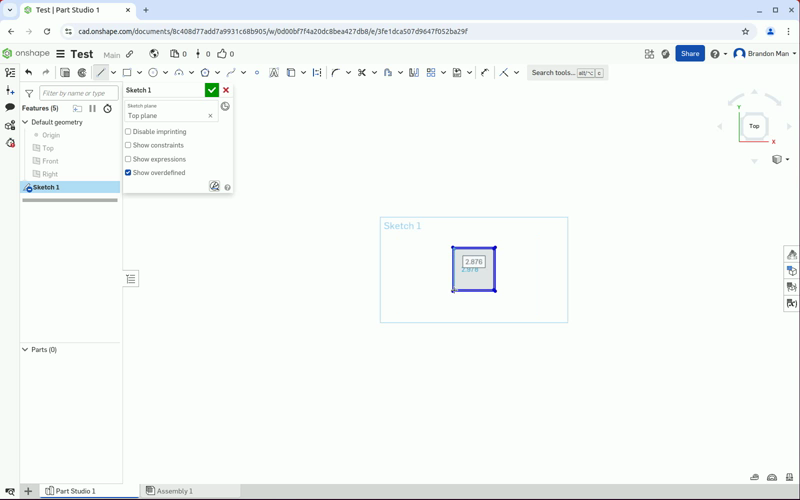
scroll(6)
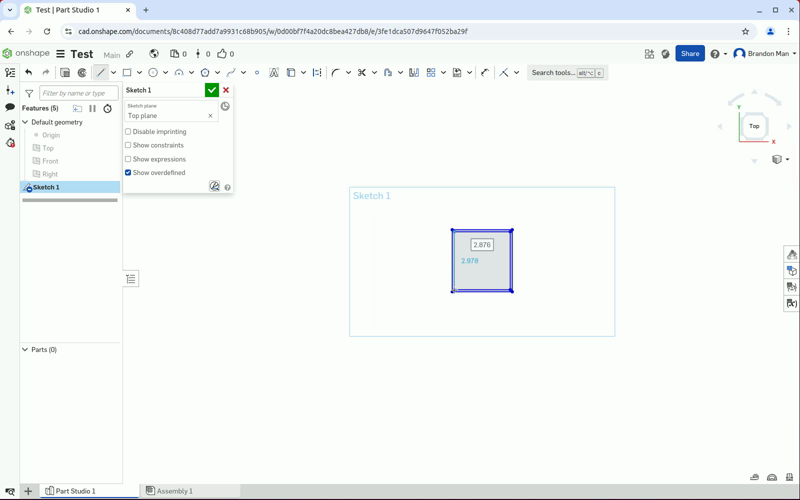
scroll(6)
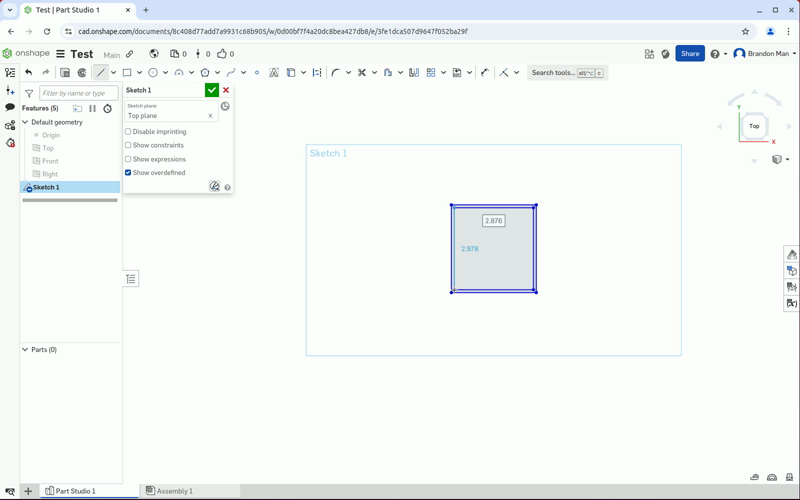
scroll(6)
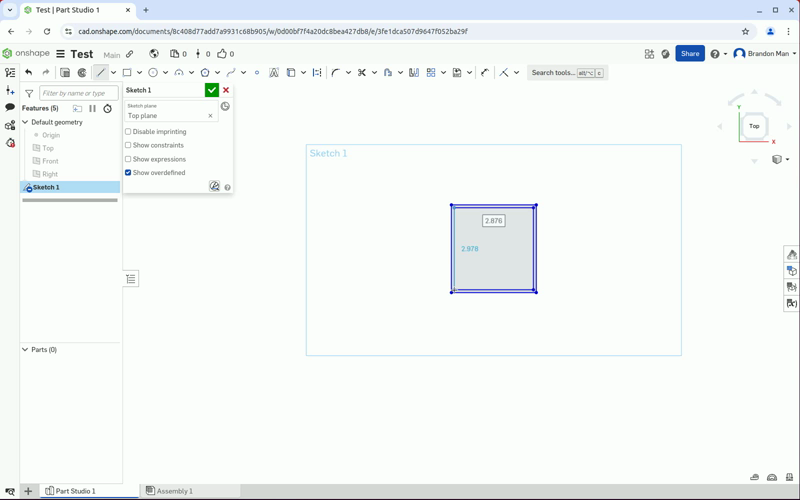
scroll(6)
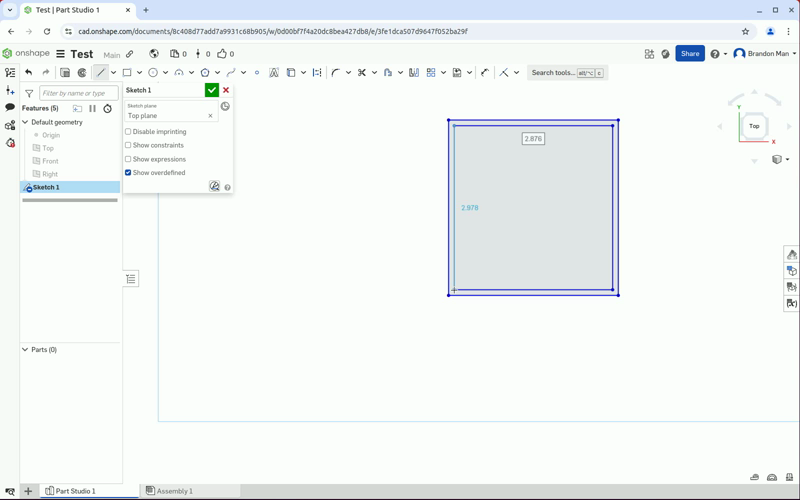
key_up(shift)
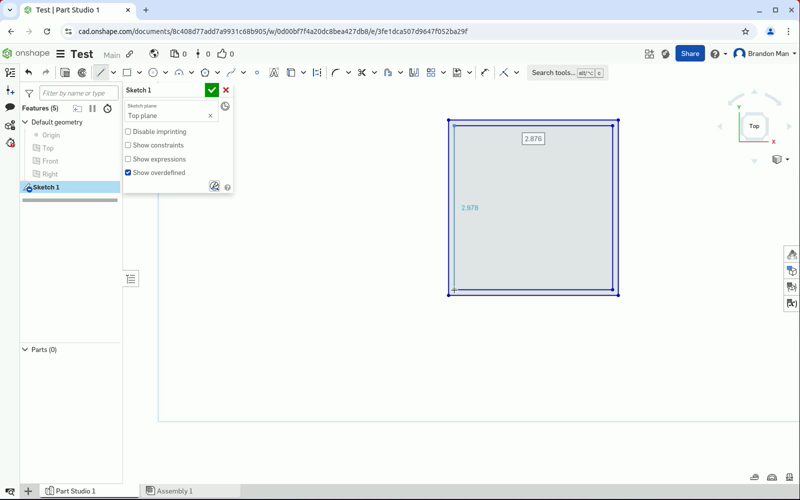
click(454, 289)
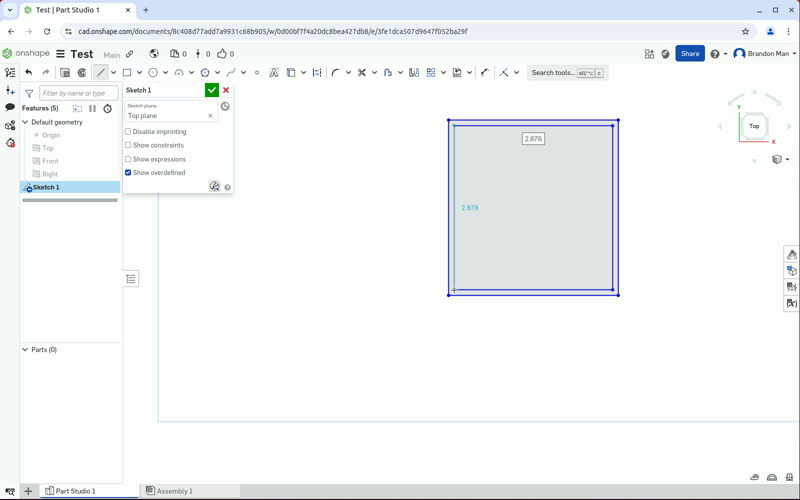
scroll(-6)
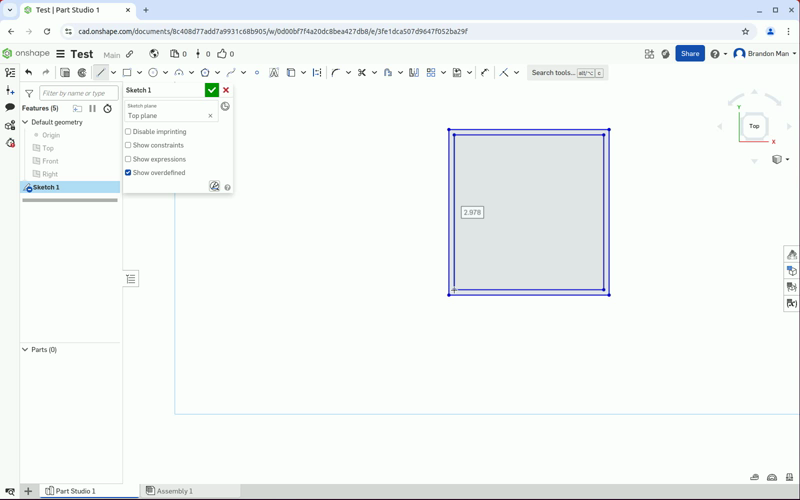
scroll(-6)
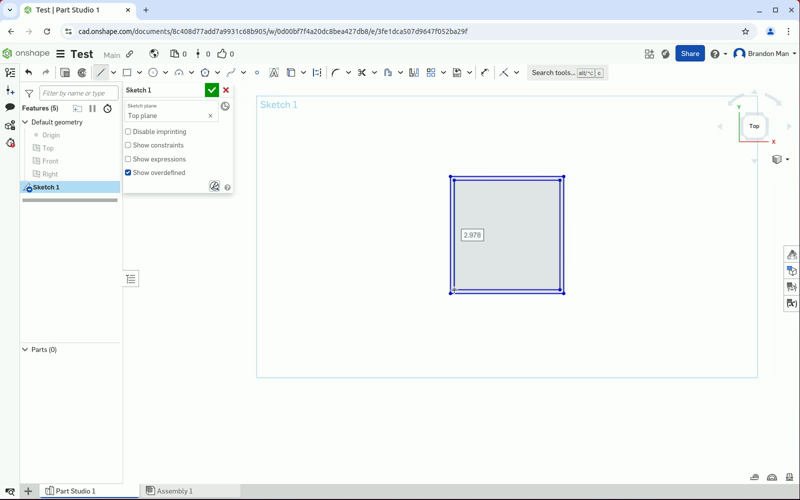
scroll(-6)
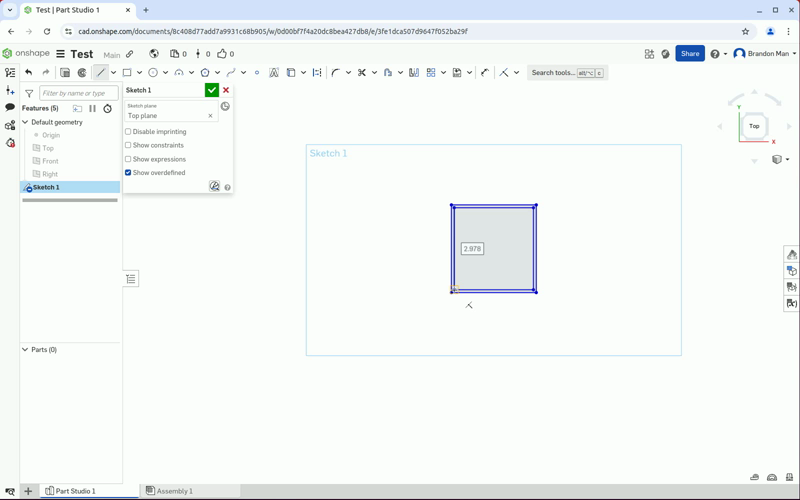
scroll(-6)
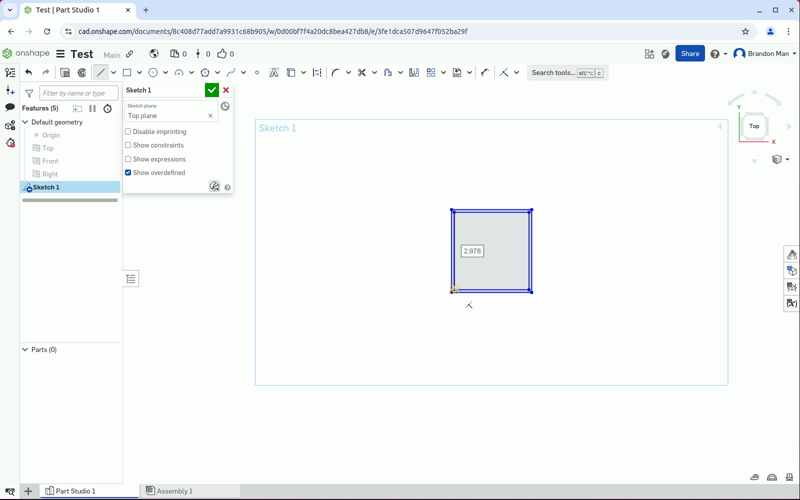
scroll(-6)
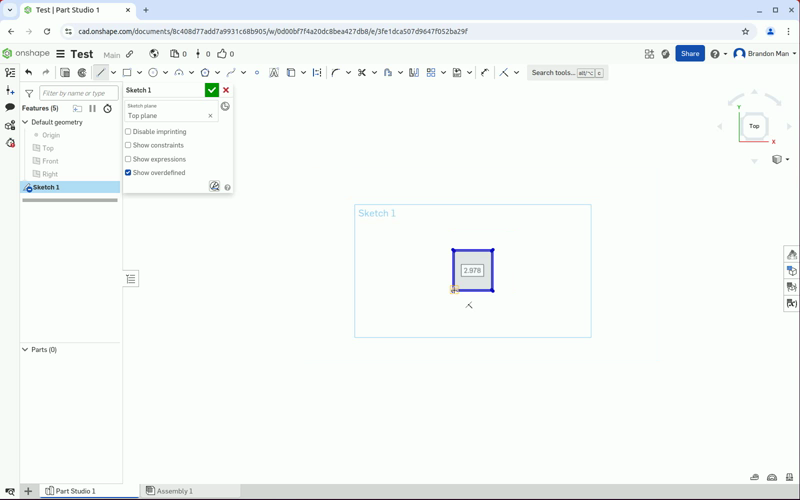
scroll(-6)
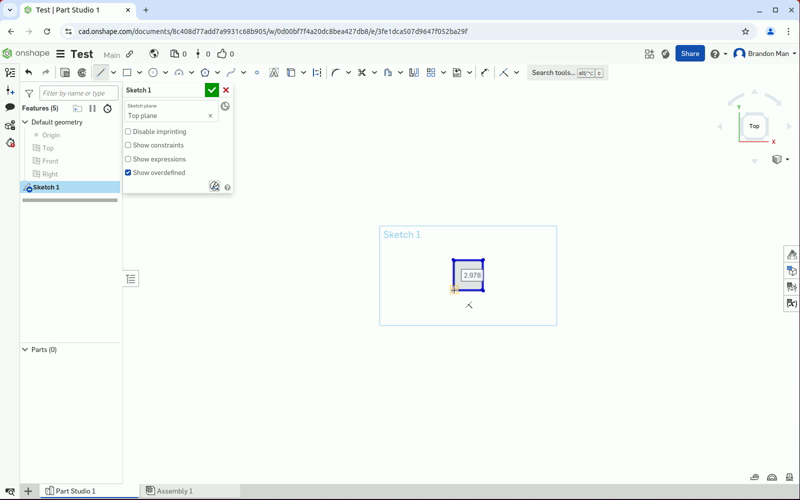
scroll(-6)
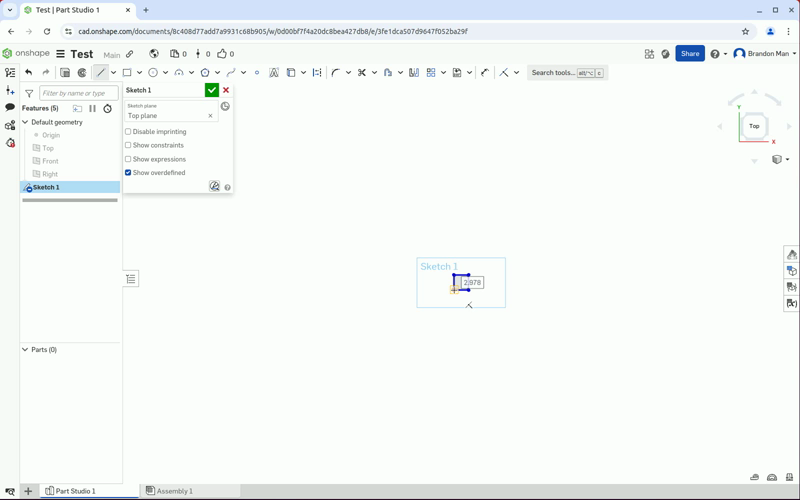
key(esc)
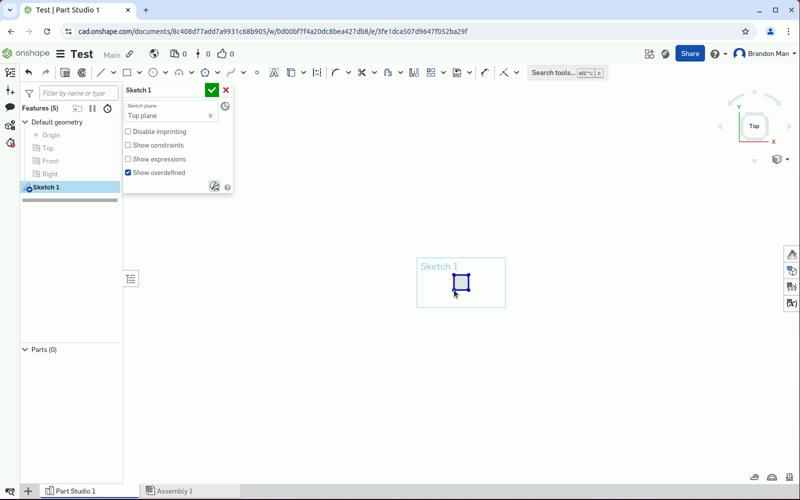
mouse_move(468, 281)
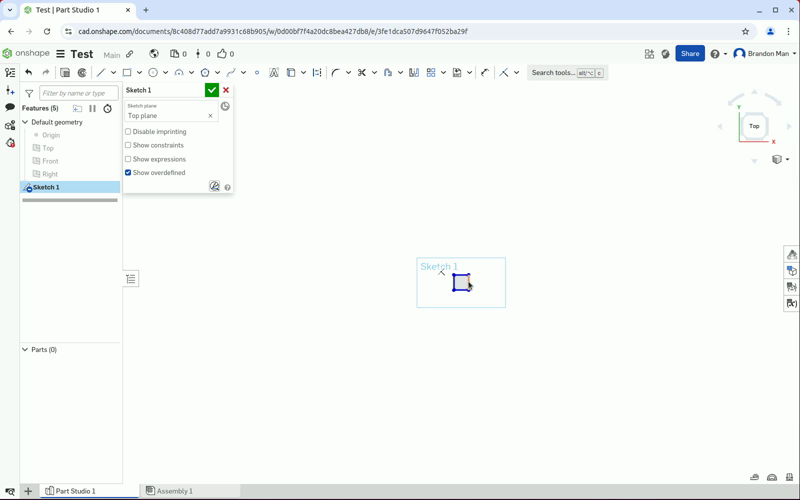
scroll(6)
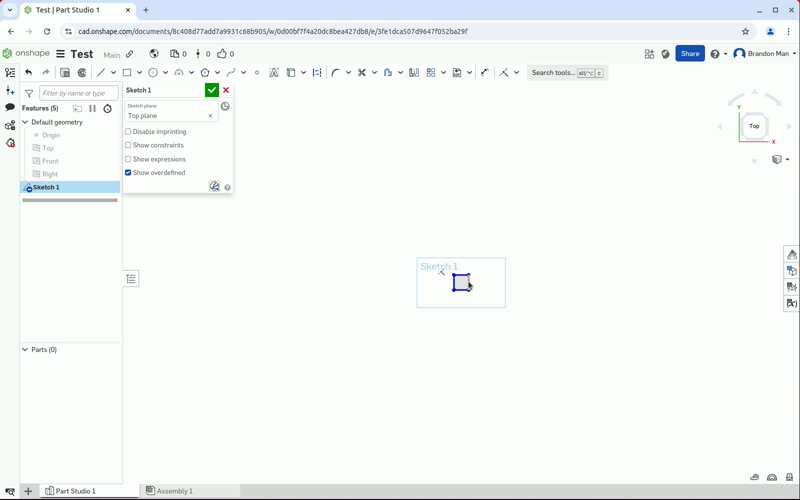
scroll(6)
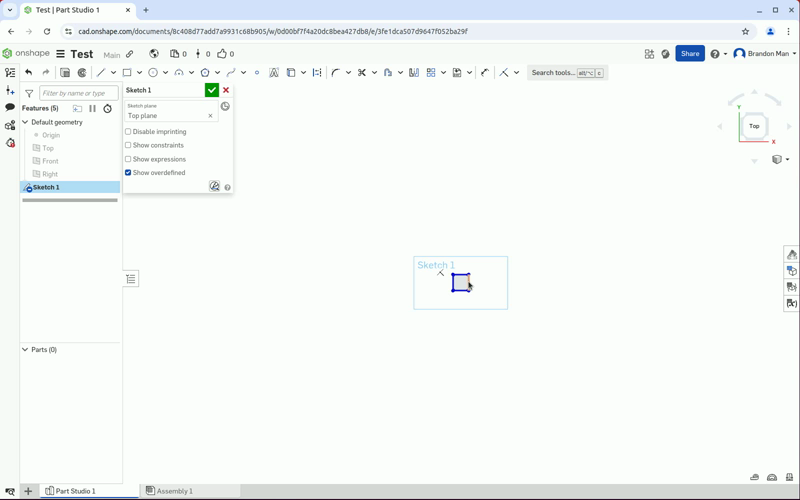
scroll(6)
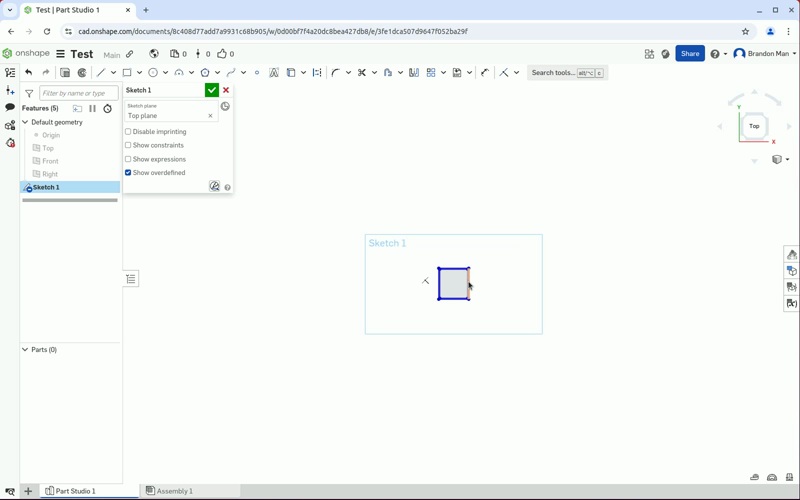
scroll(6)
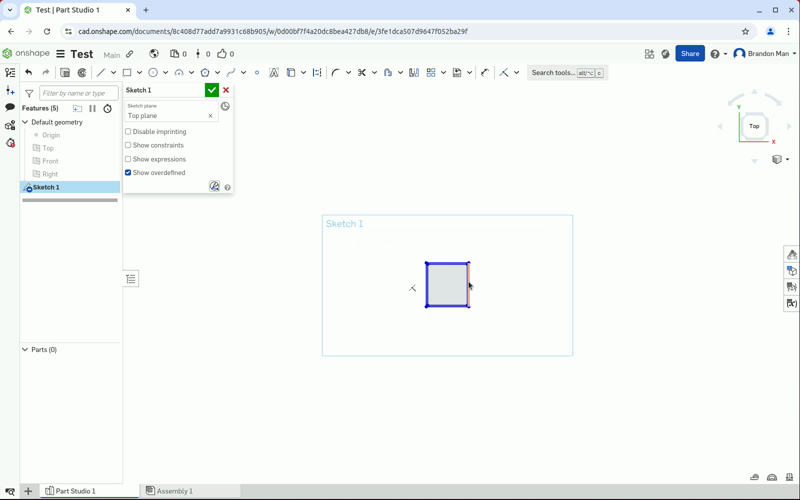
scroll(6)
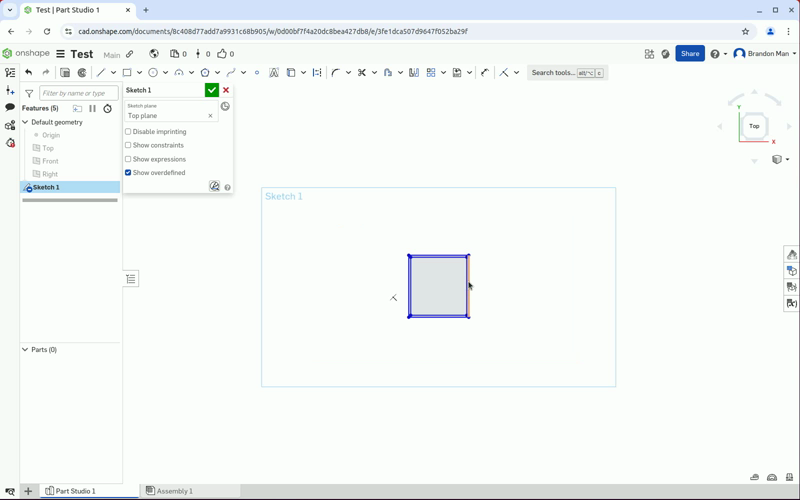
scroll(6)
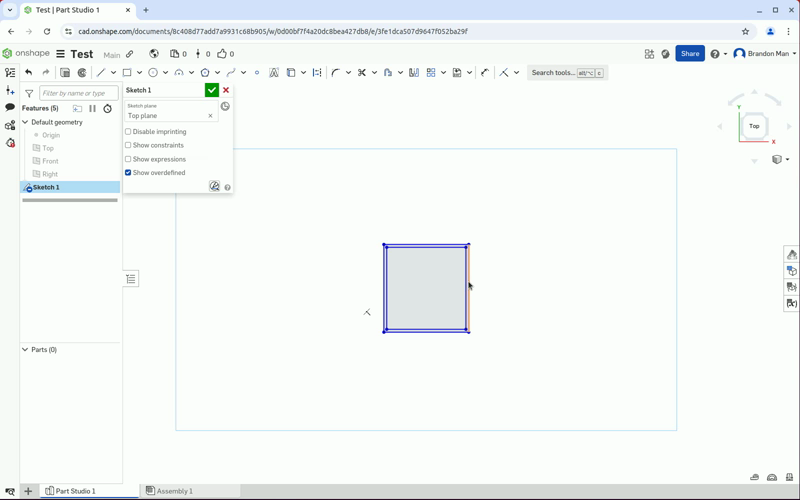
scroll(6)
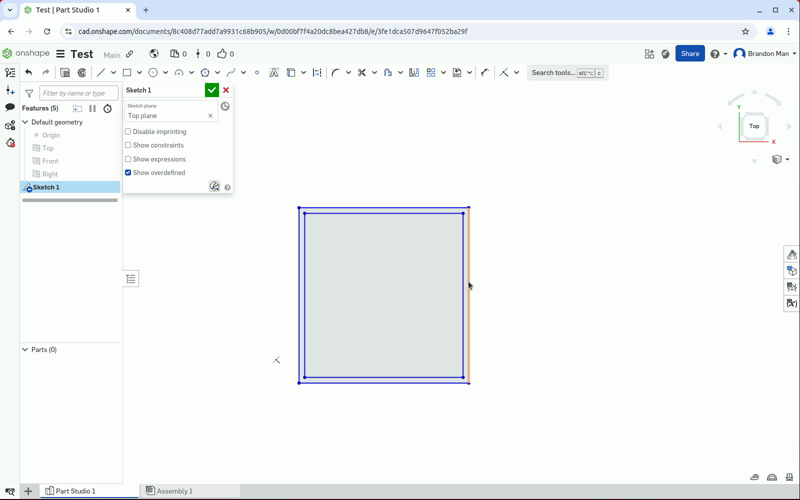
click(468, 281)
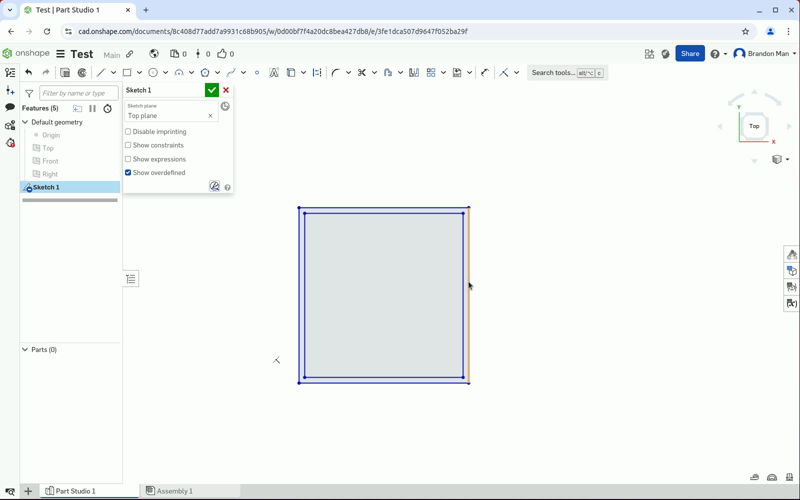
scroll(-6)
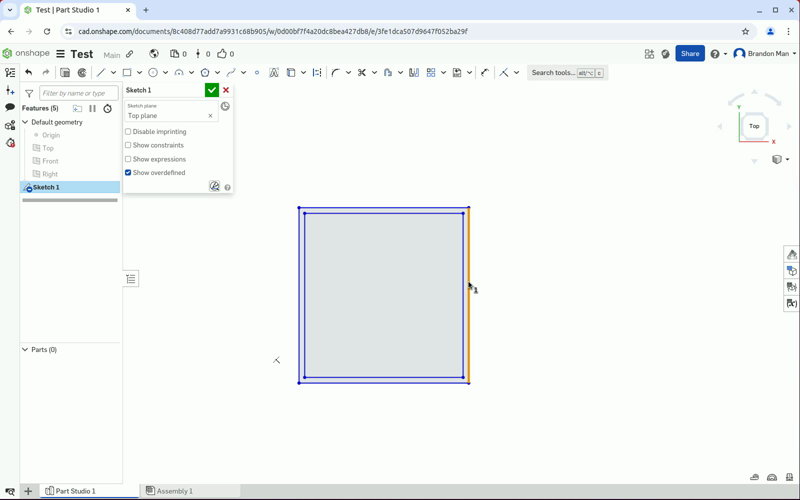
scroll(-6)
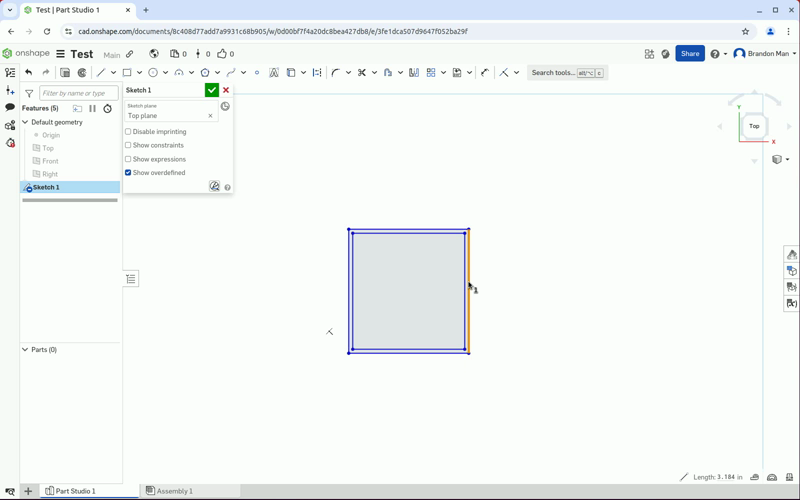
scroll(-6)
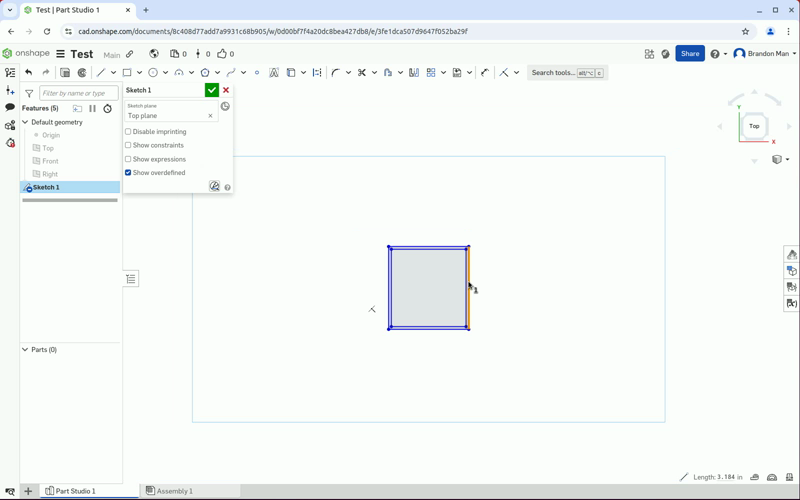
scroll(-6)
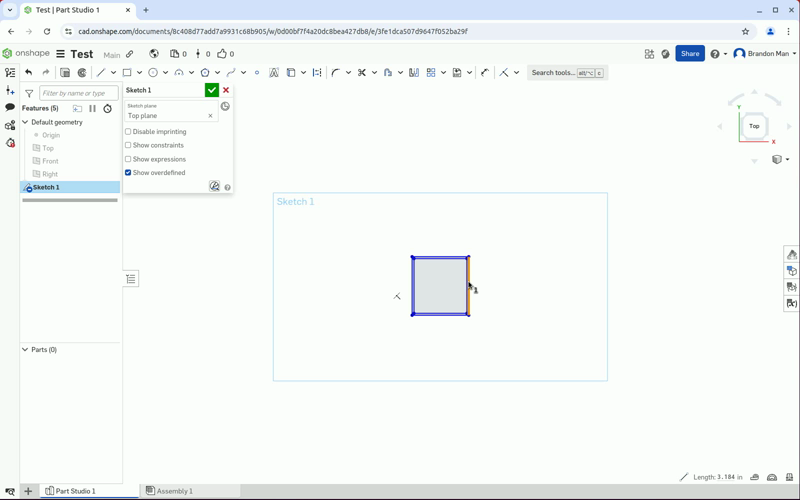
scroll(-6)
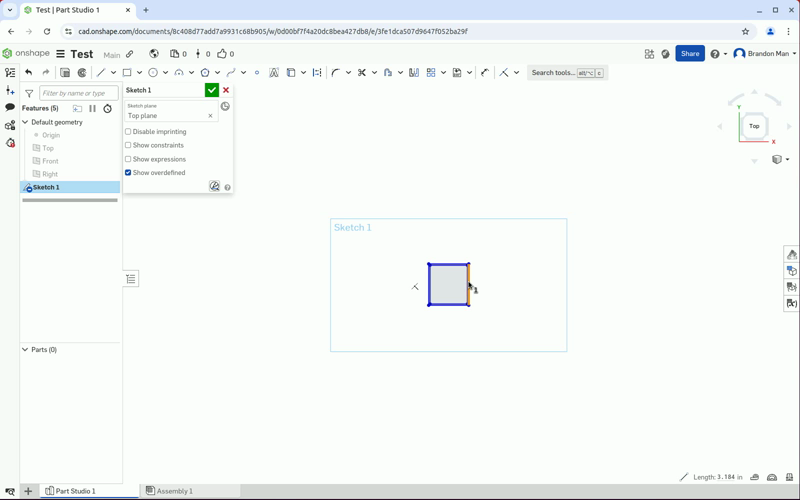
scroll(-6)
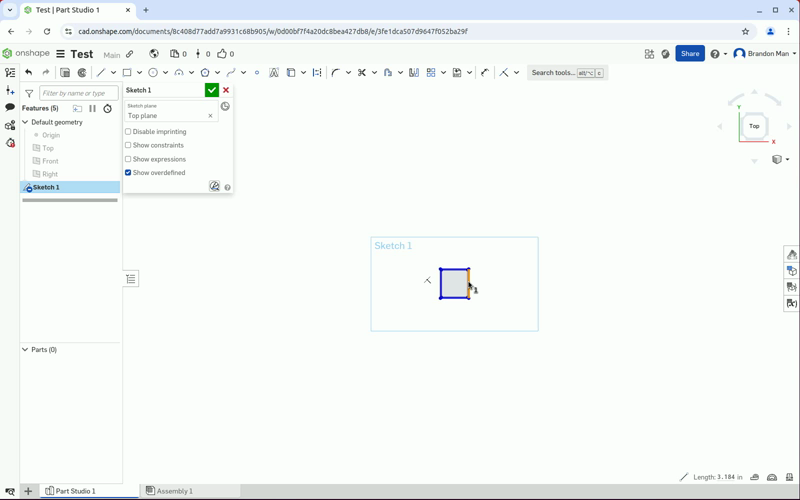
scroll(-6)
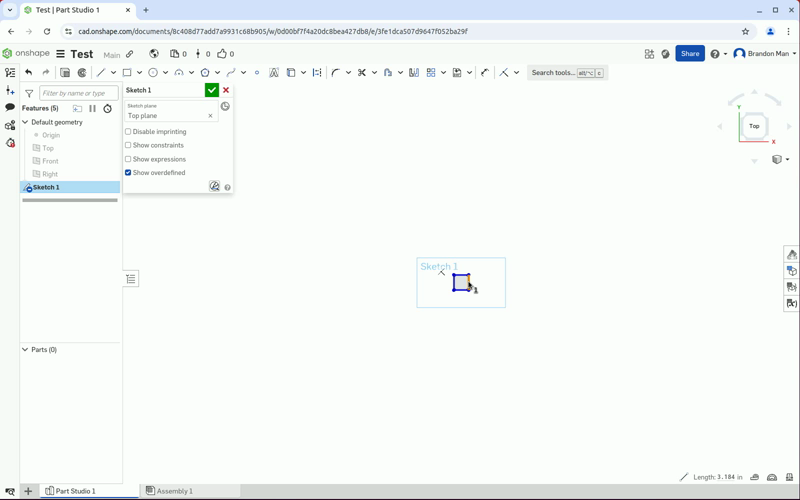
mouse_move(73, 352)
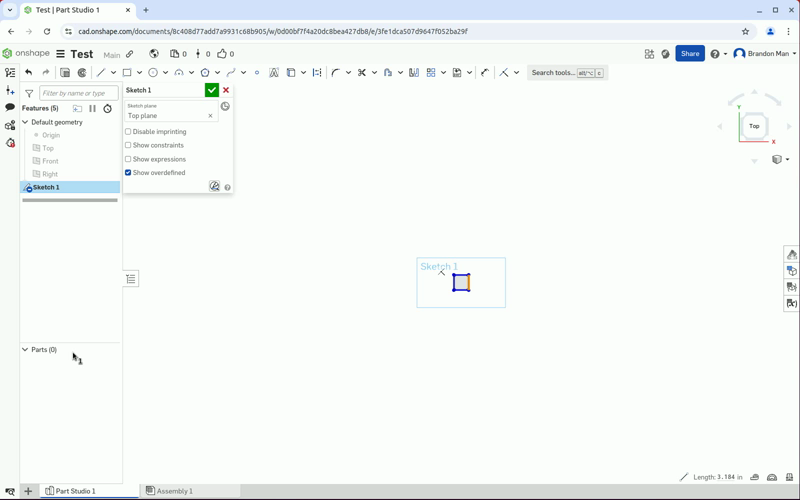
key(shift+y)
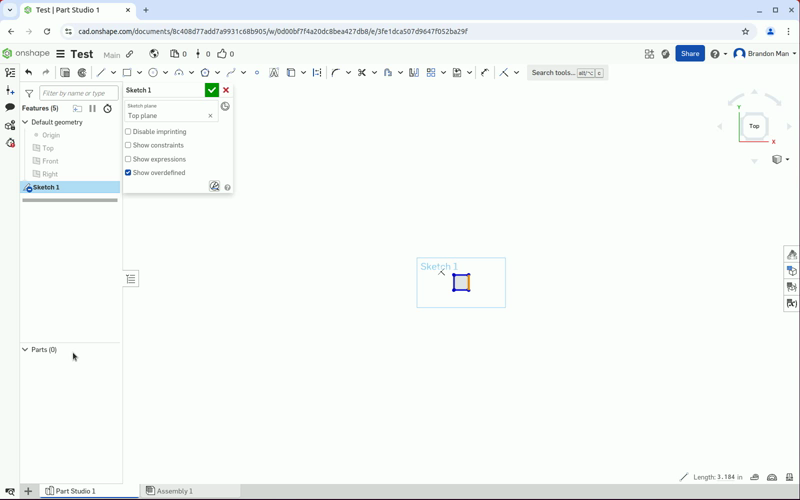
key(shift+e)
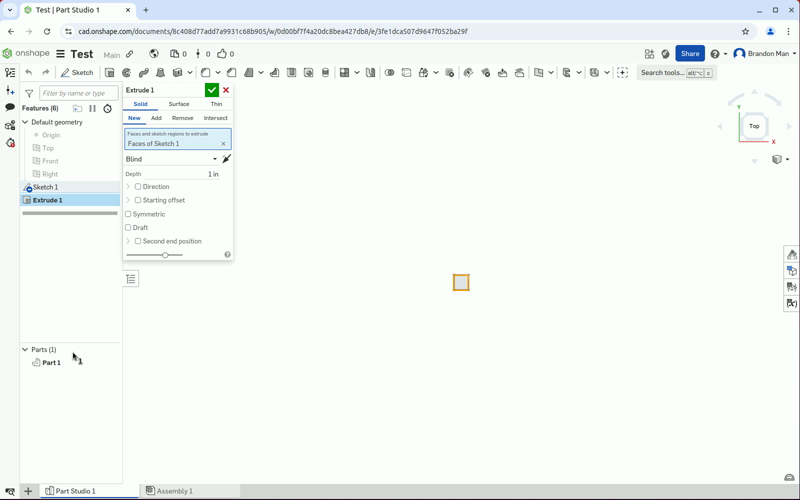
mouse_move(143, 106)
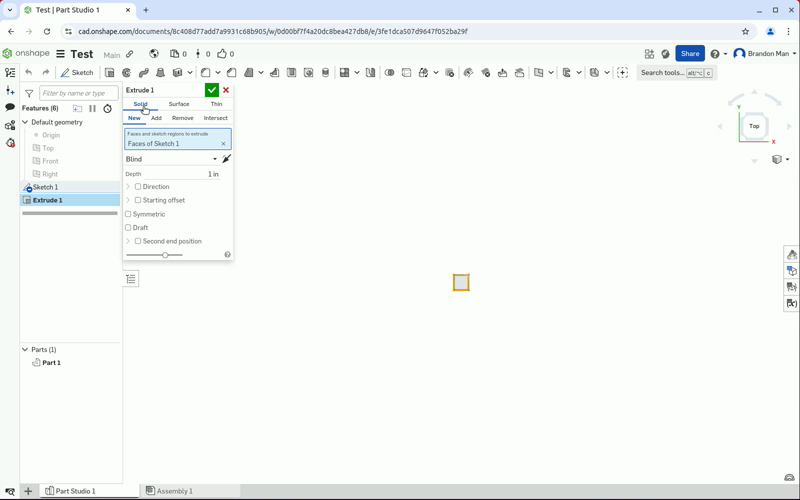
click(143, 106)
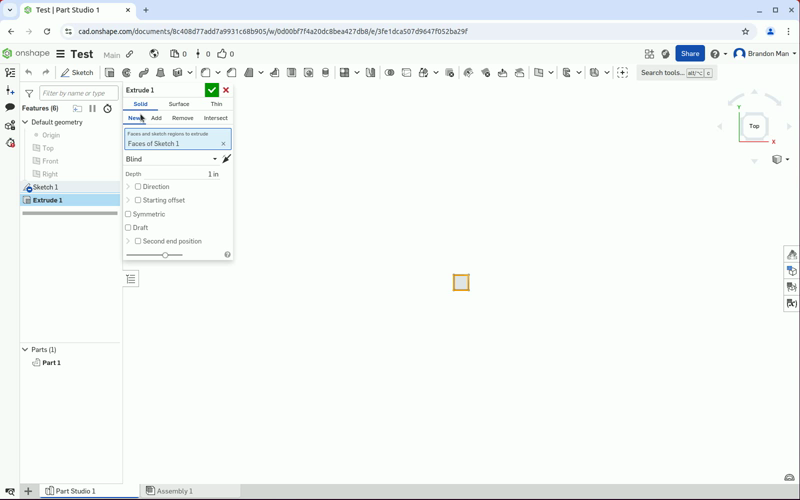
mouse_move(137, 120)
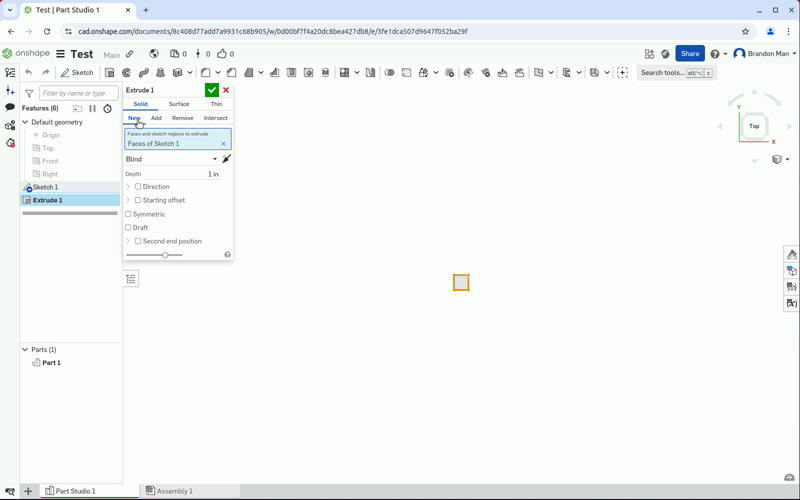
click(137, 120)
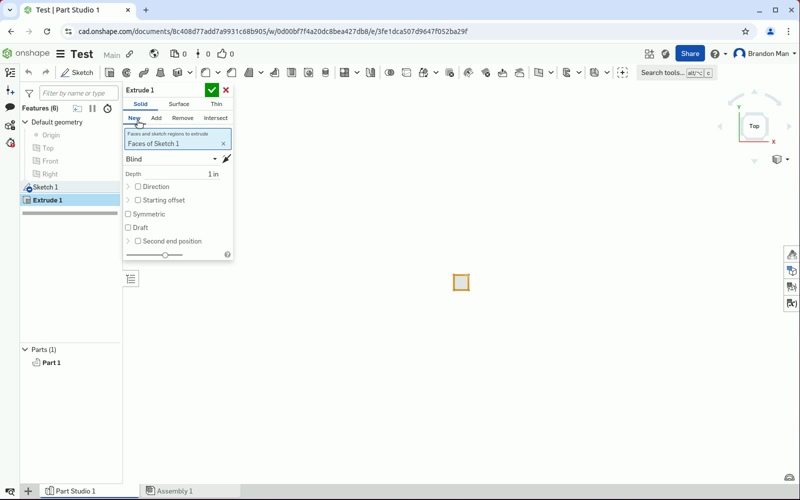
key(tab, 4)
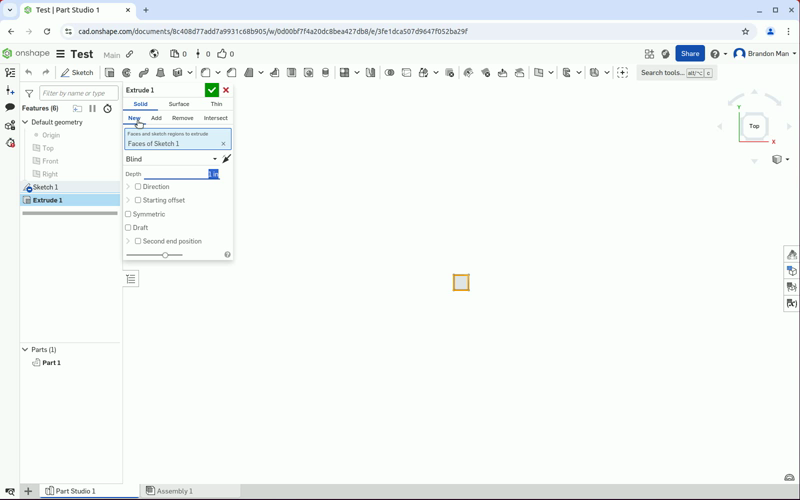
text(-11.554)
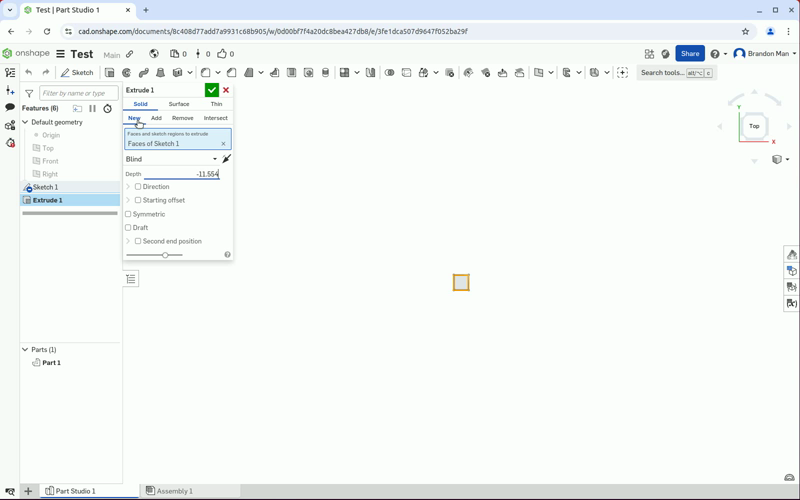
key(enter)
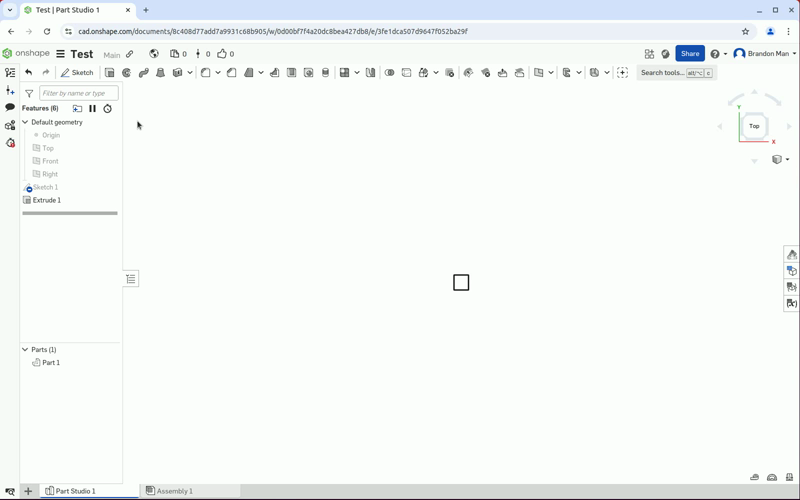
key(shift+h)
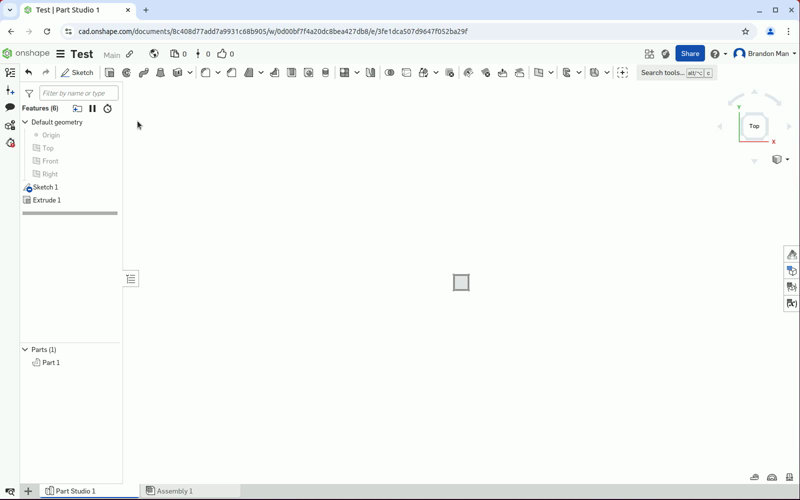
key(shift+h)
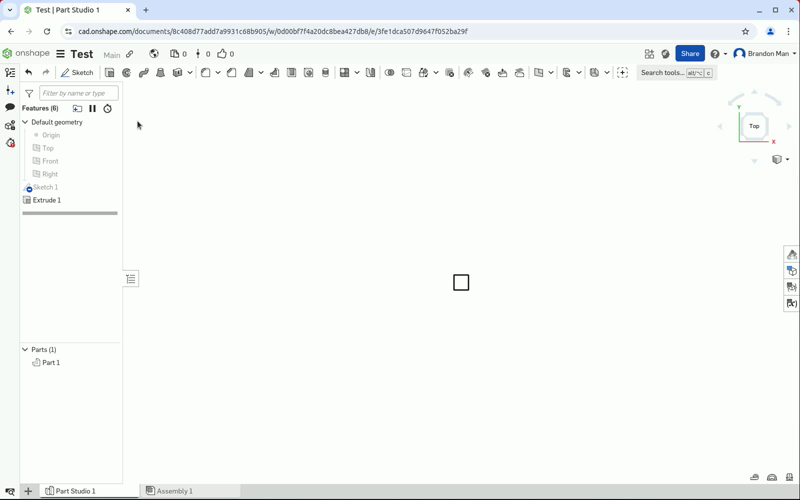
mouse_move(73, 189)
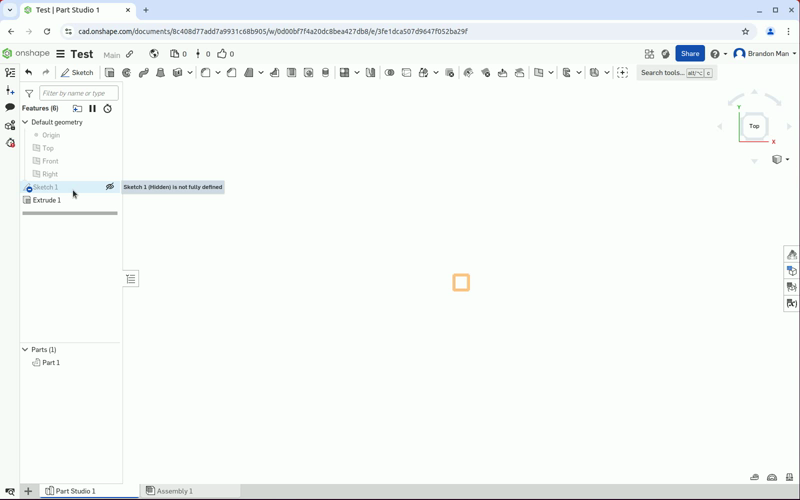
click(73, 189)
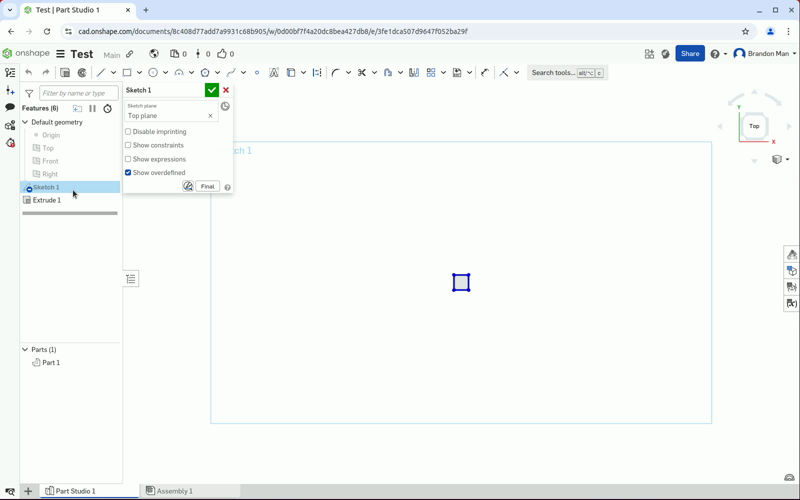
mouse_move(229, 92)
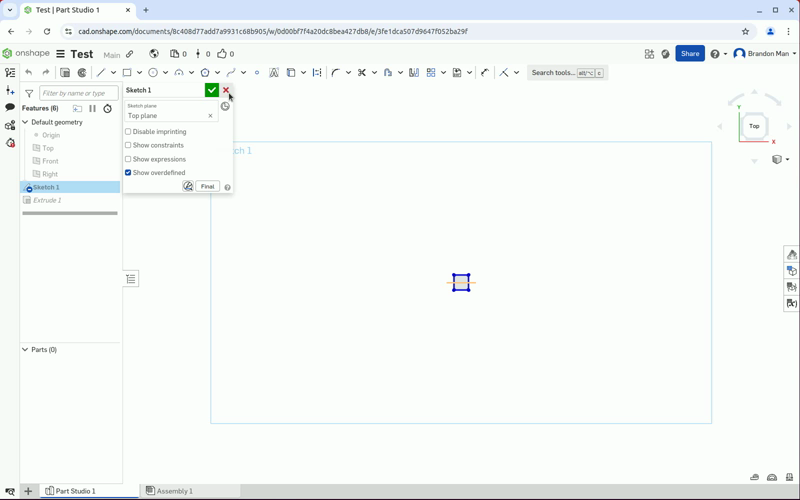
click(229, 92)
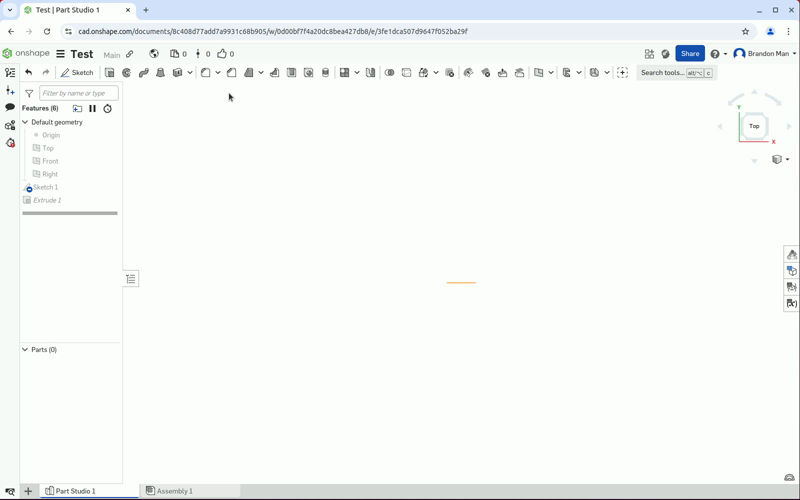
mouse_move(73, 352)
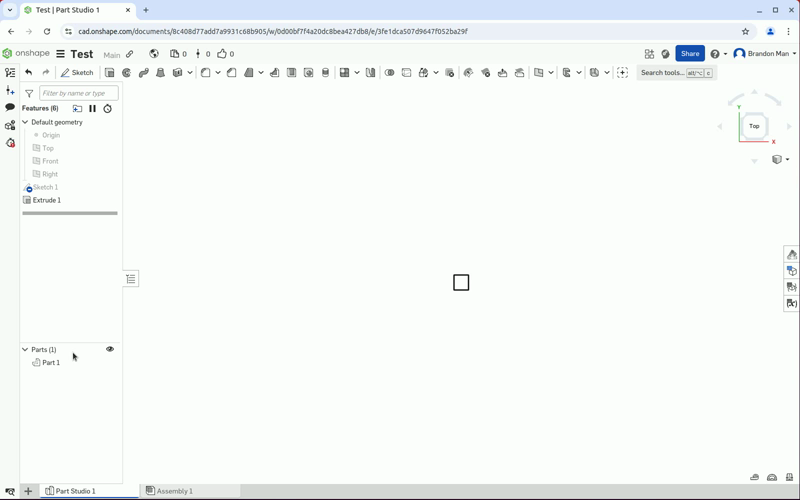
key(y)
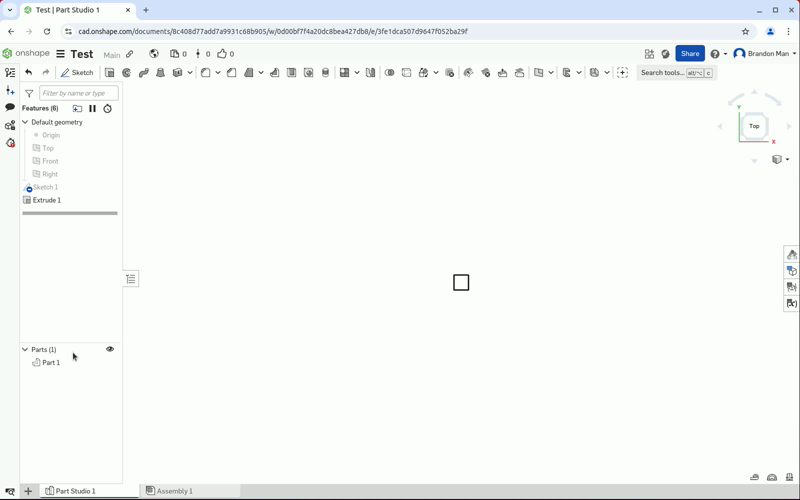
key(shift+p)
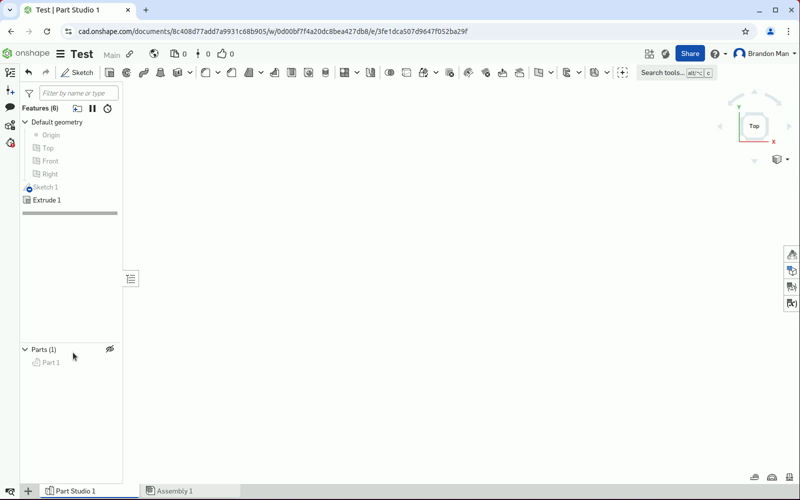
key(space)
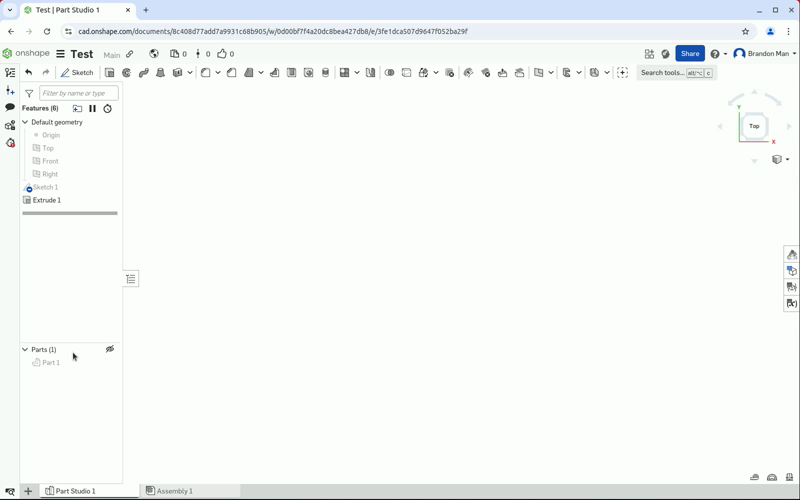
key_down(shift)
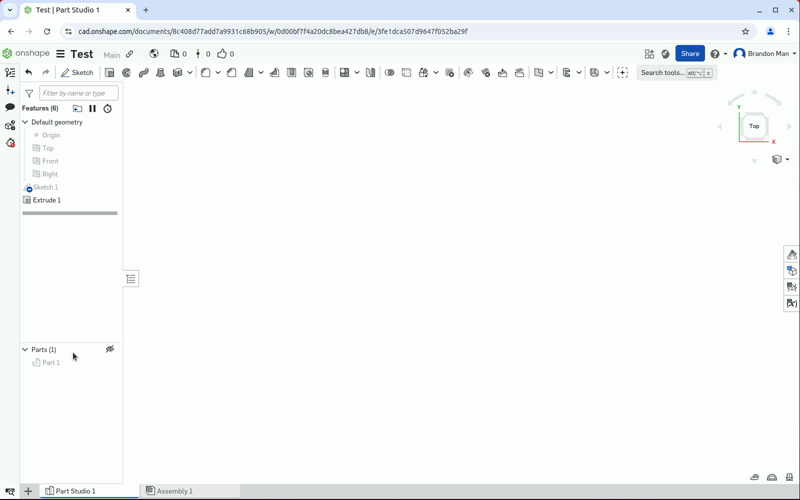
key(up)
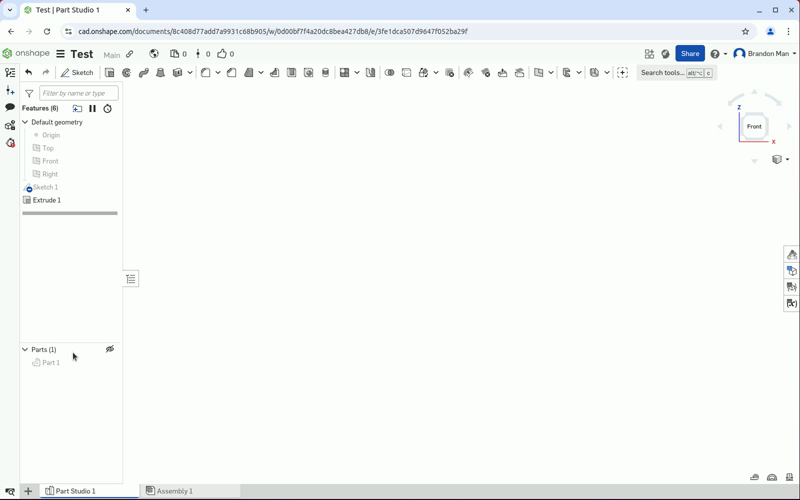
key_up(shift)
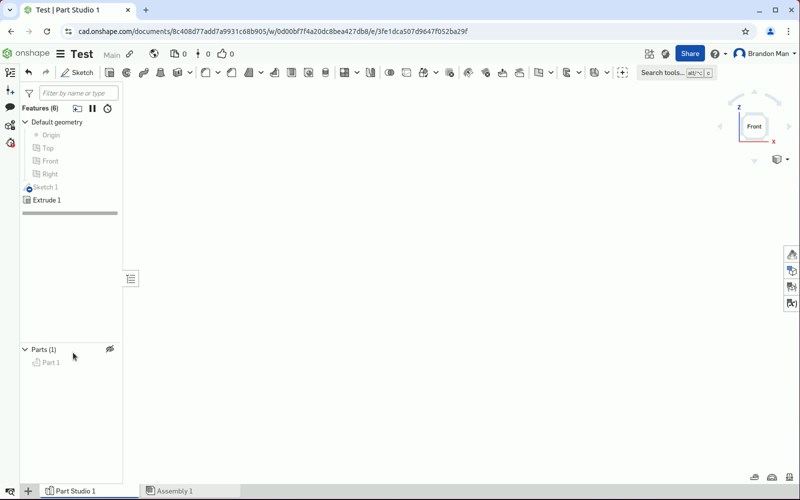
key(space)
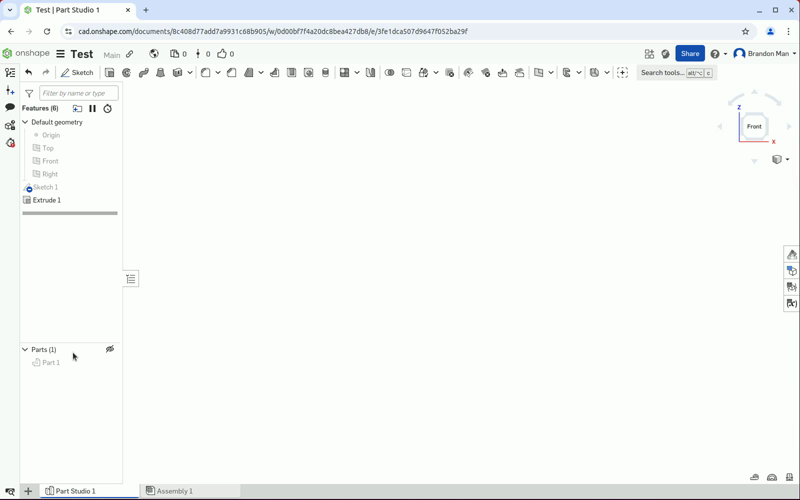
key_down(shift)
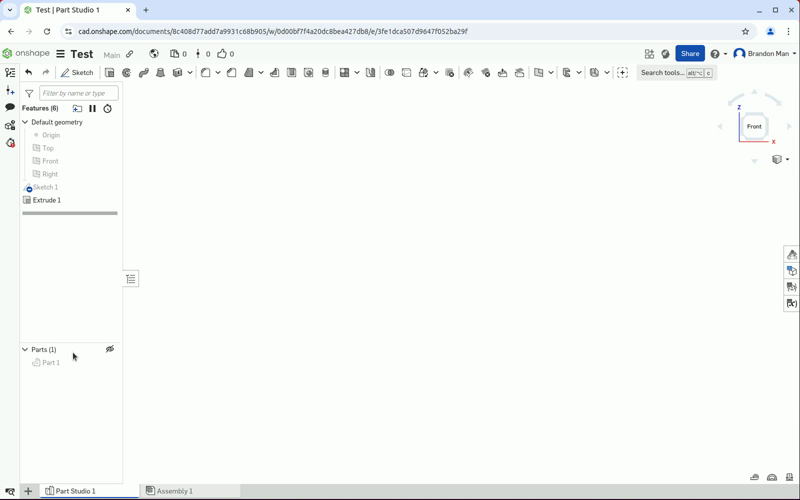
key(left)
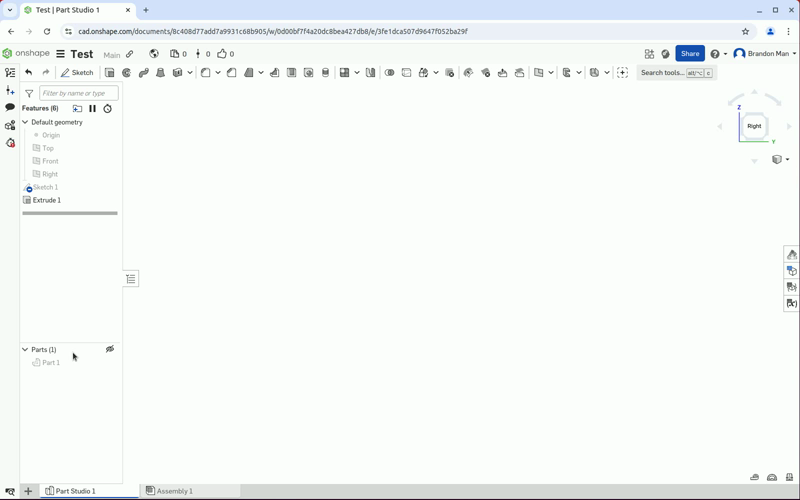
key_up(shift)
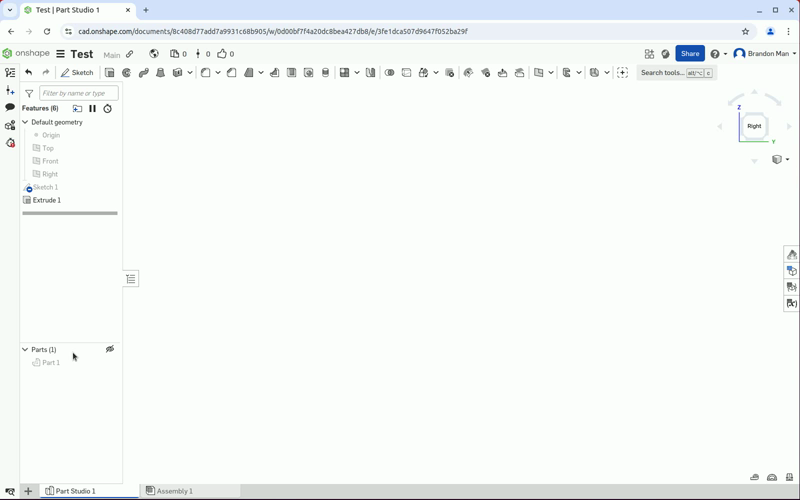
mouse_move(73, 352)
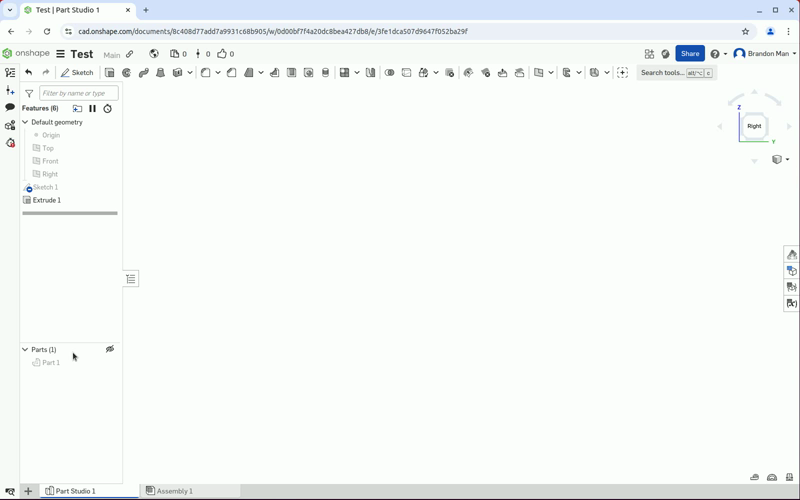
key(shift+y)
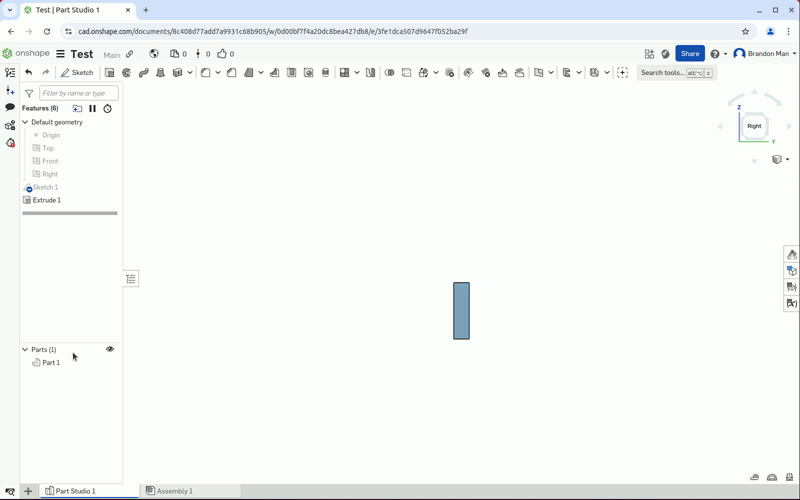
mouse_move(541, 75)
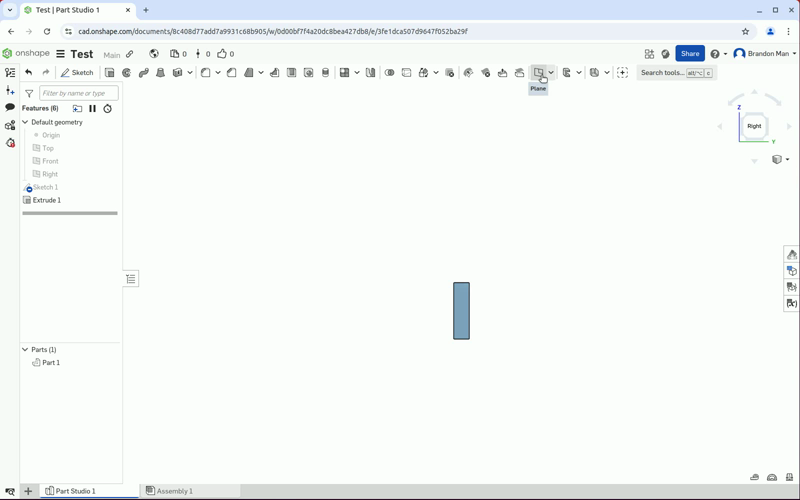
click(541, 75)
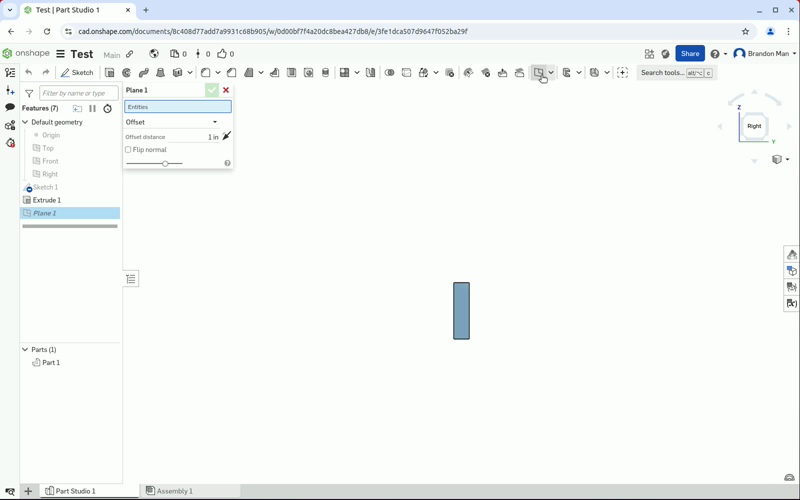
mouse_move(73, 176)
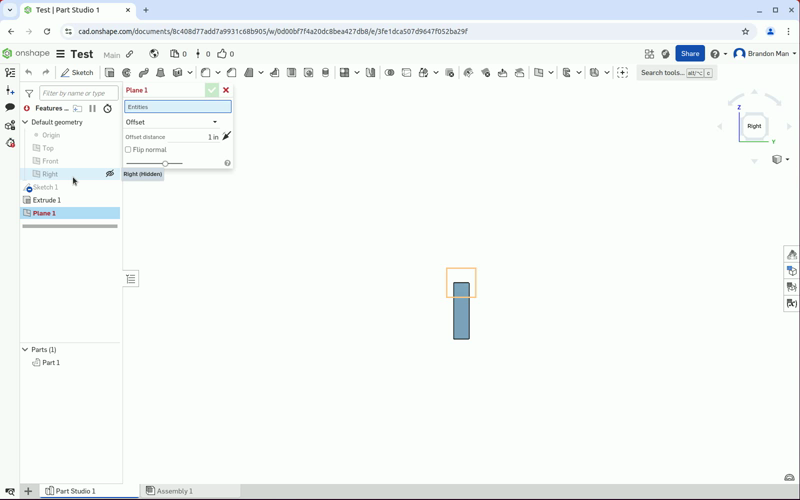
click(73, 176)
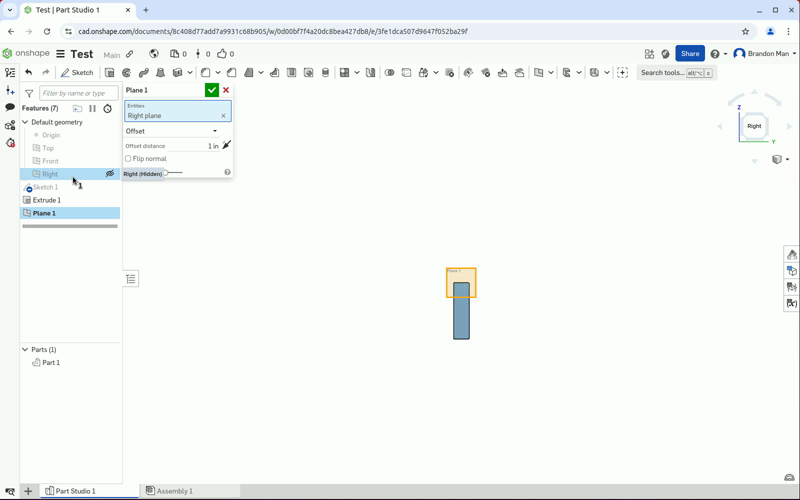
key(tab, 2)
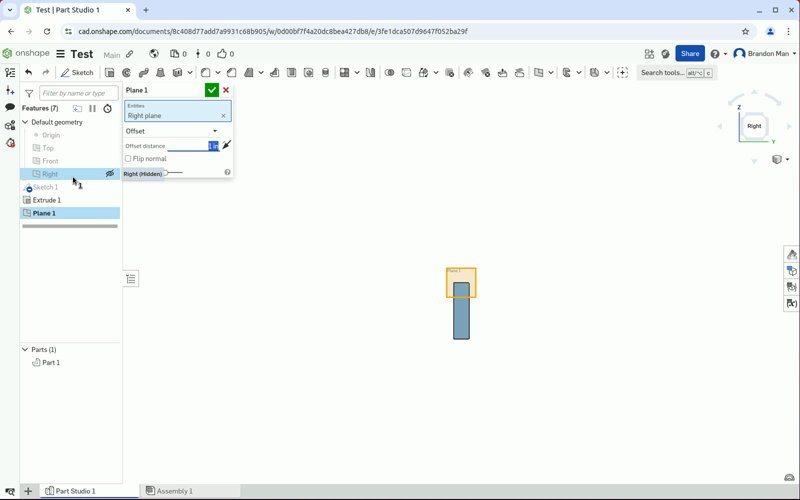
text(1.448)
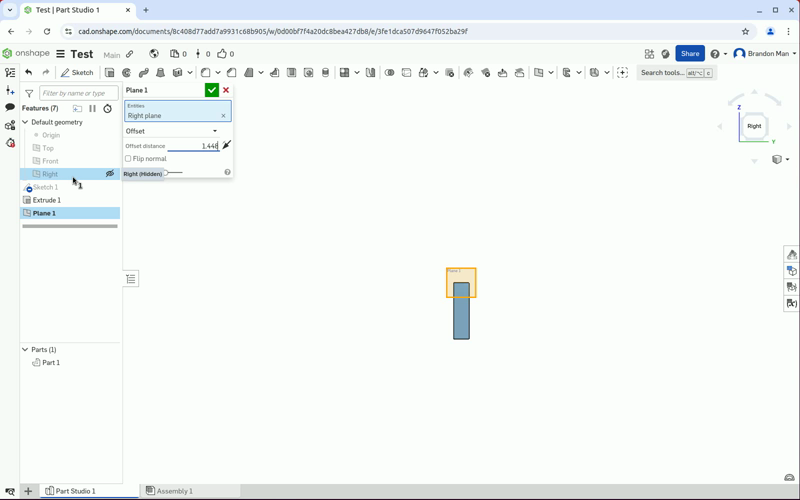
key(enter, 2)
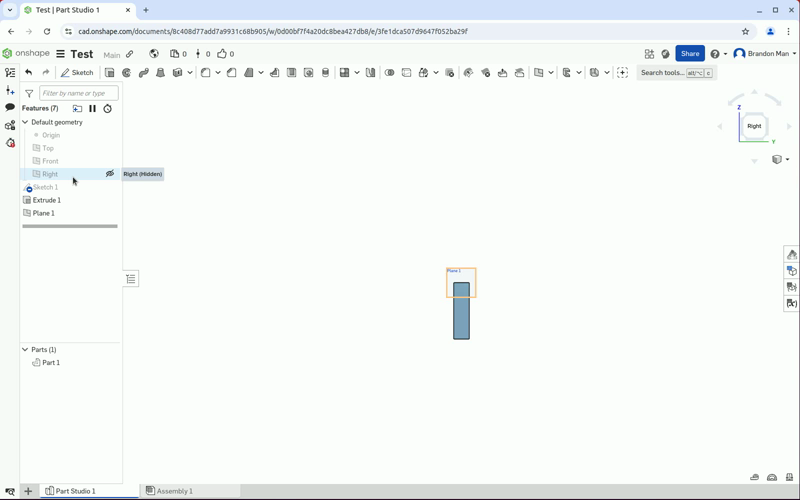
key(shift+s)
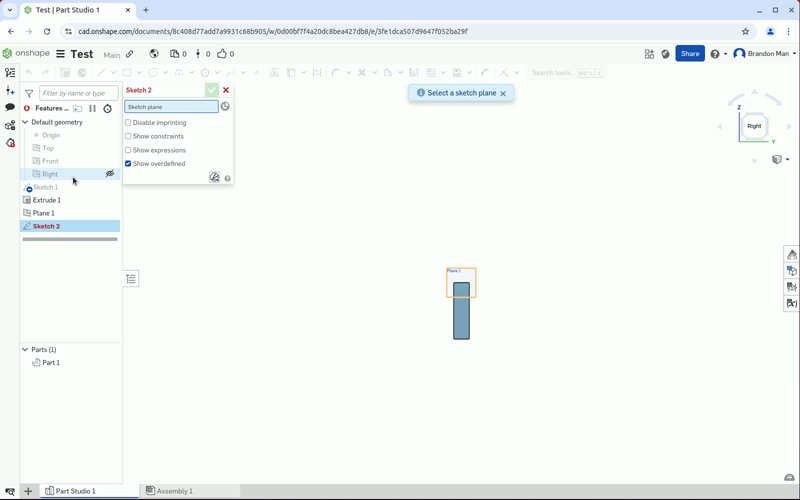
mouse_move(73, 215)
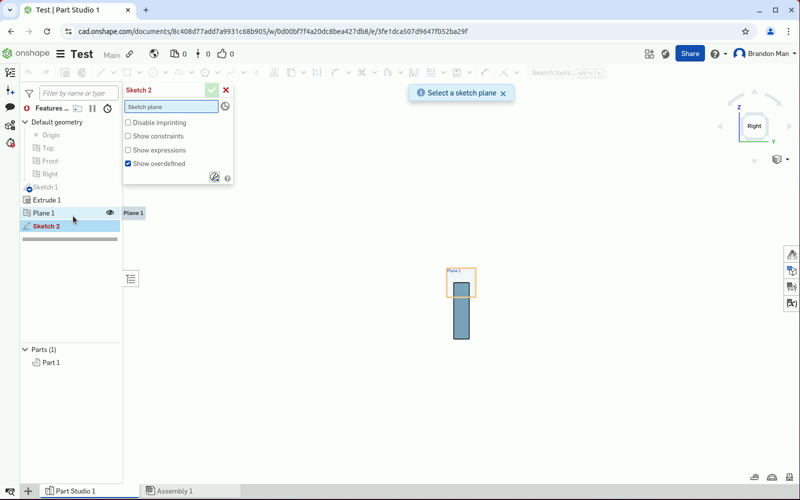
click(73, 215)
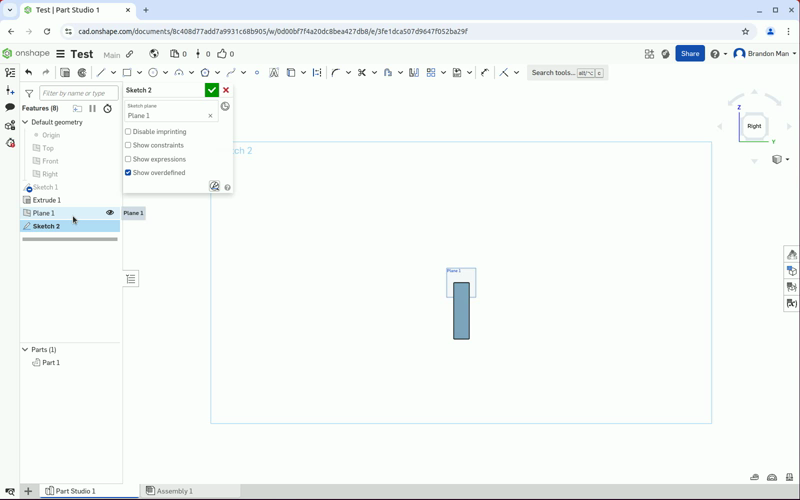
mouse_move(73, 352)
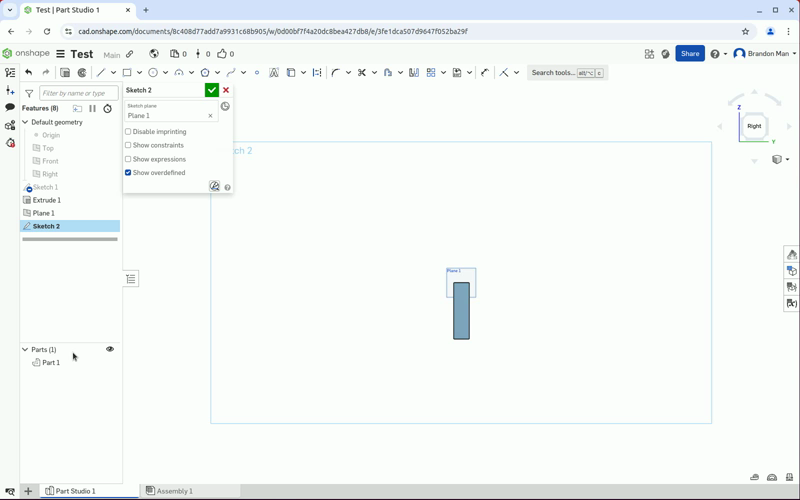
key(y)
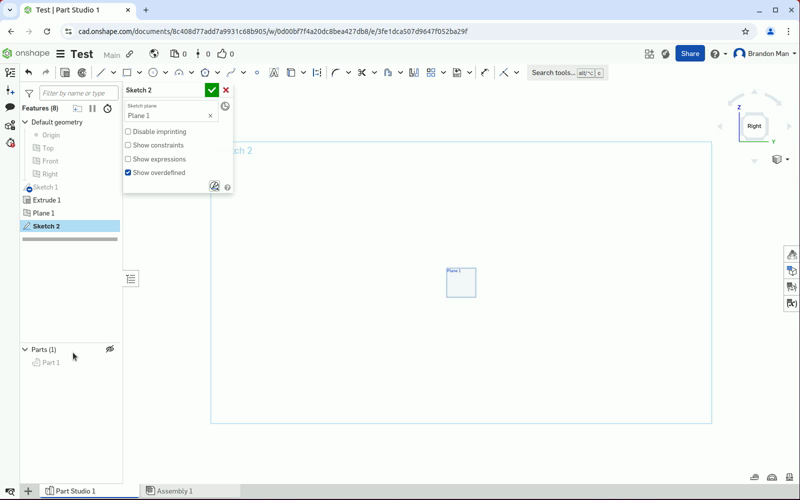
key(l)
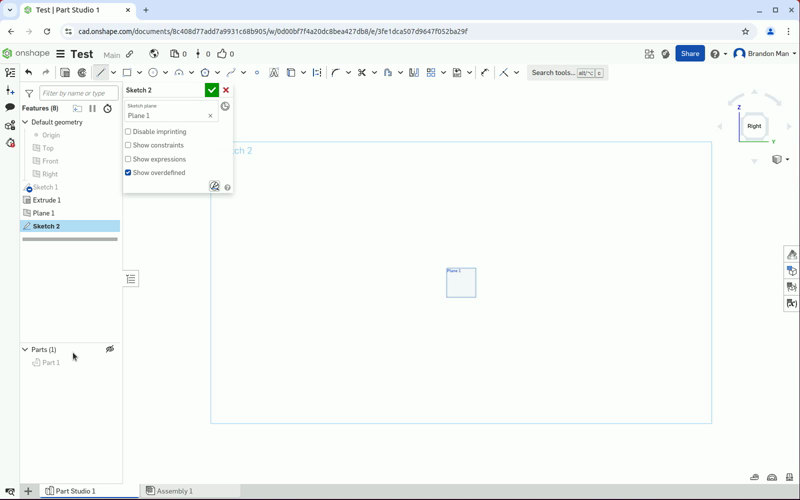
key_down(shift)
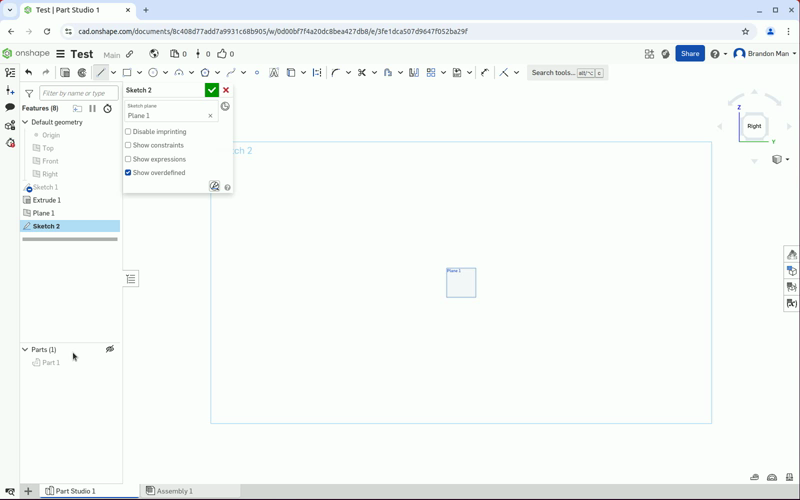
mouse_move(453, 292)
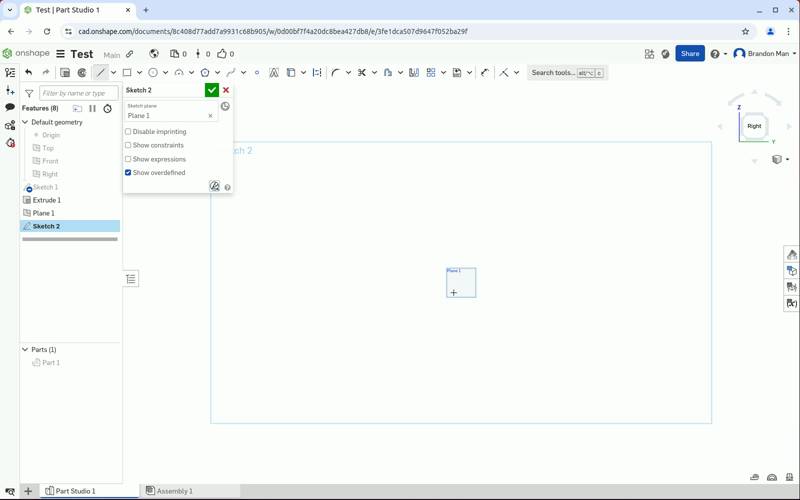
click(453, 292)
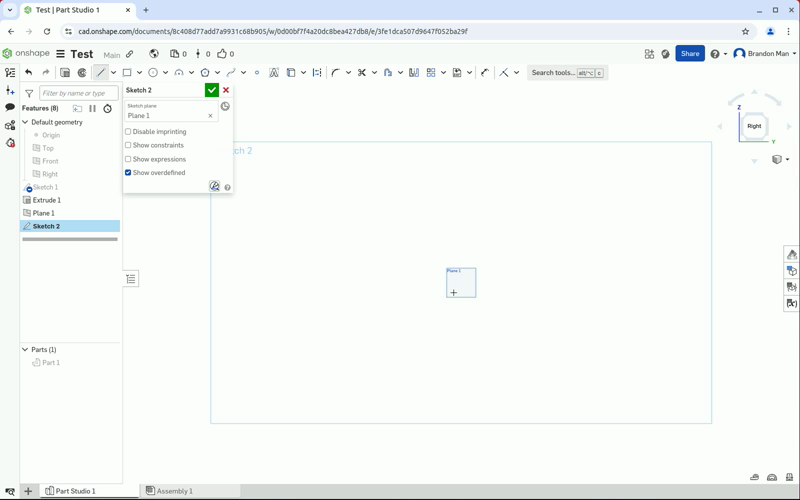
key_up(shift)
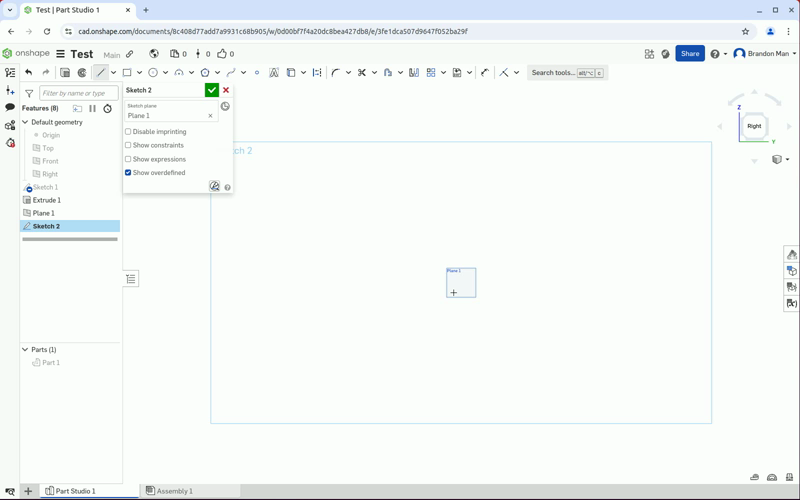
key_down(shift)
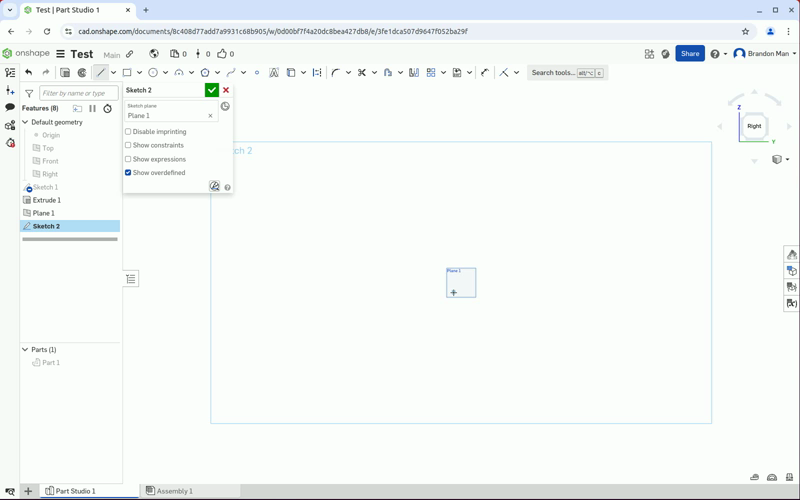
mouse_move(483, 292)
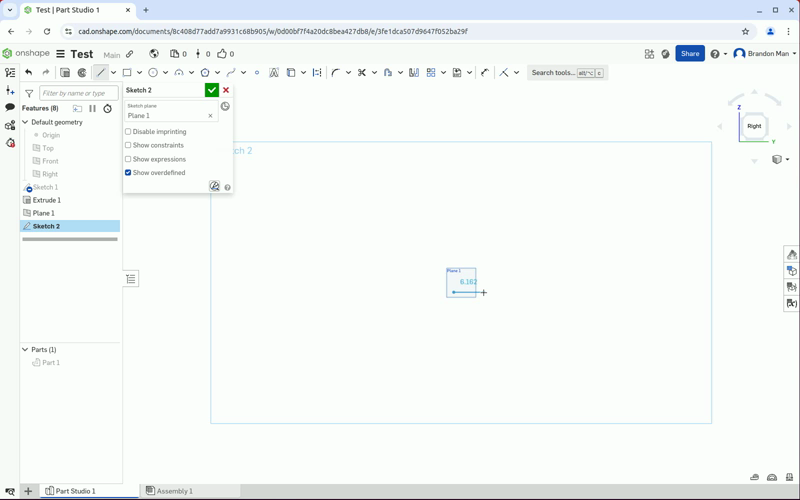
mouse_move(468, 292)
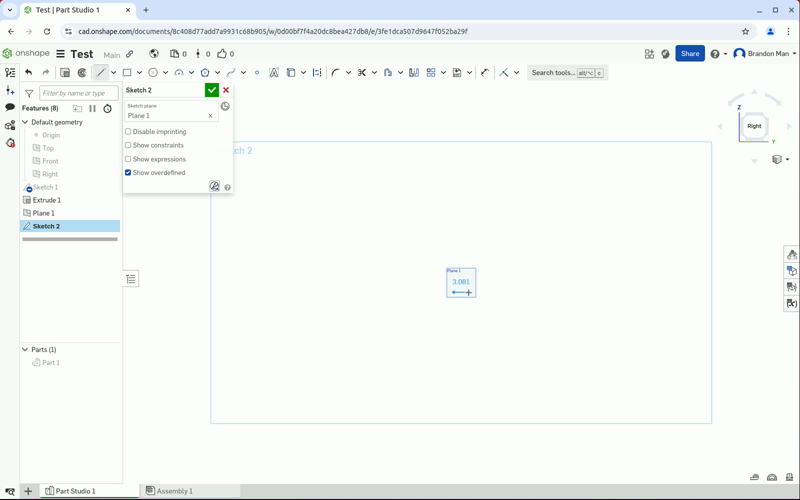
click(468, 292)
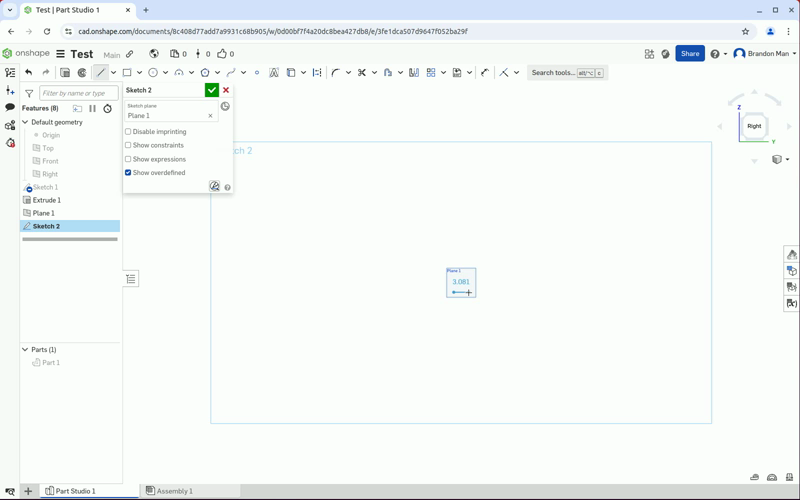
key_up(shift)
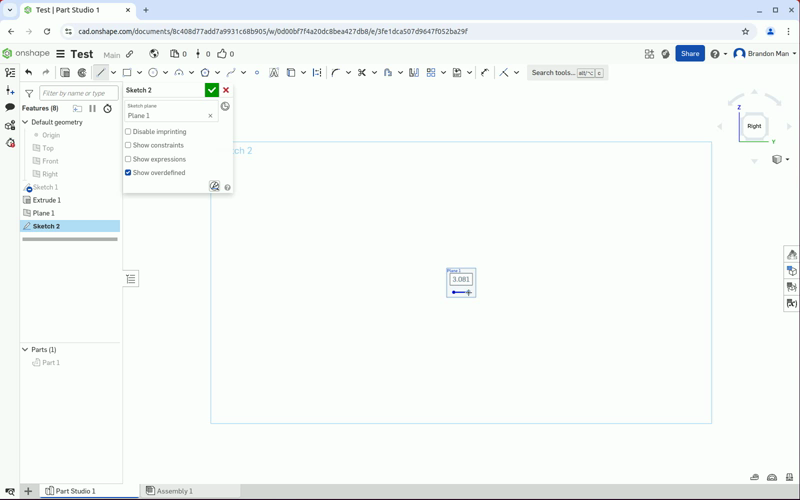
key_down(shift)
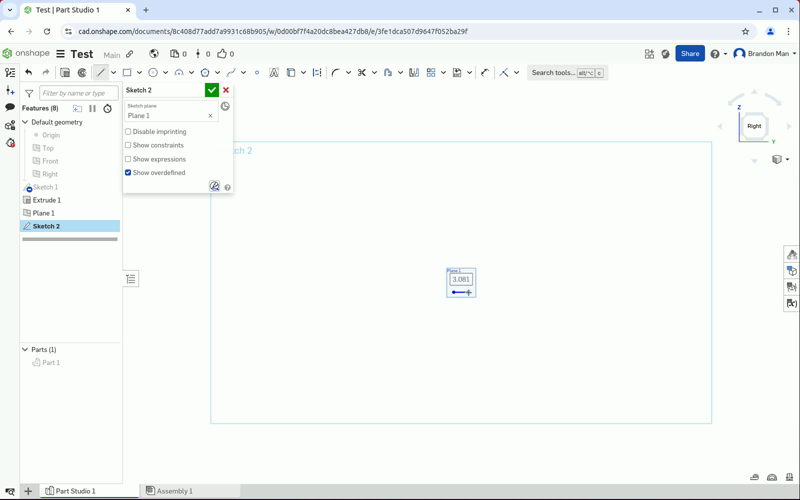
mouse_move(498, 292)
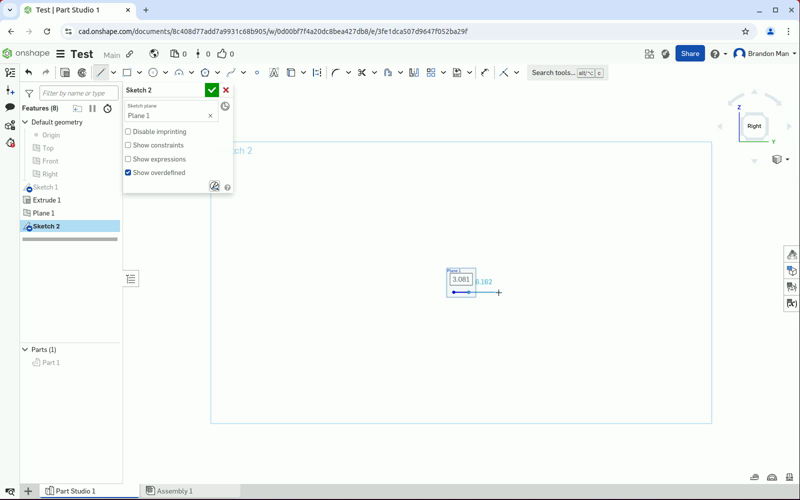
mouse_move(468, 286)
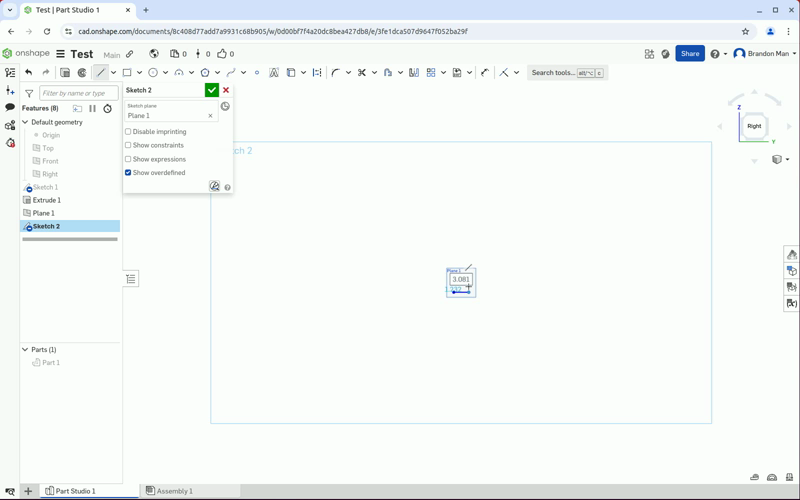
scroll(6)
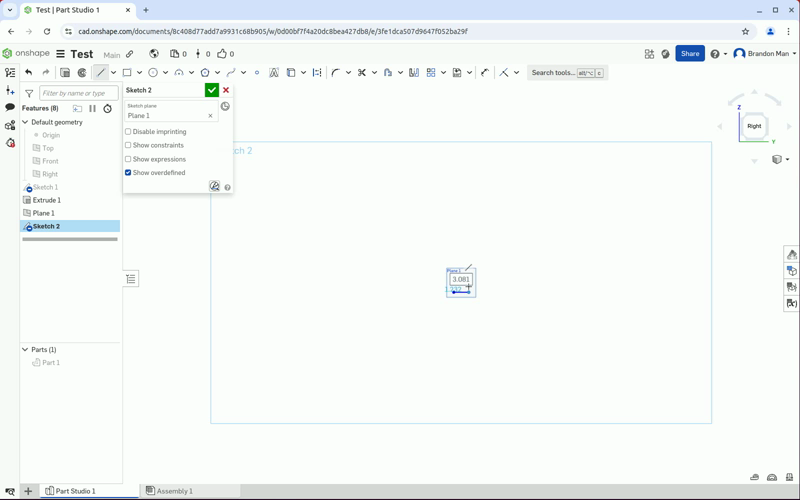
scroll(6)
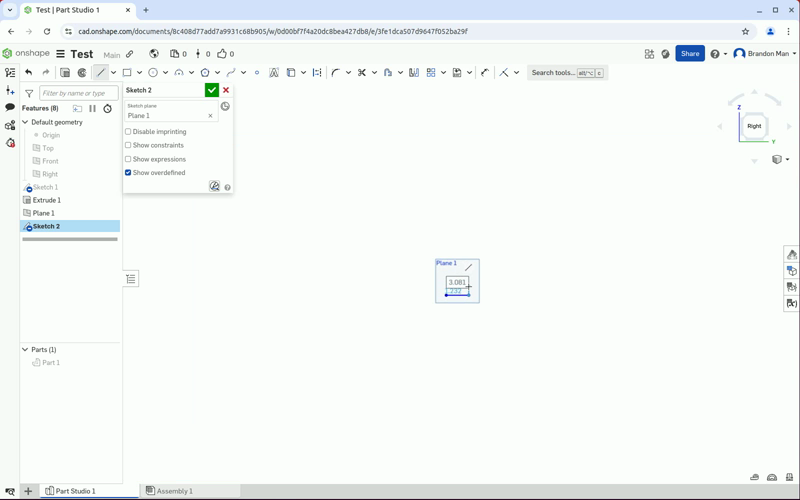
scroll(6)
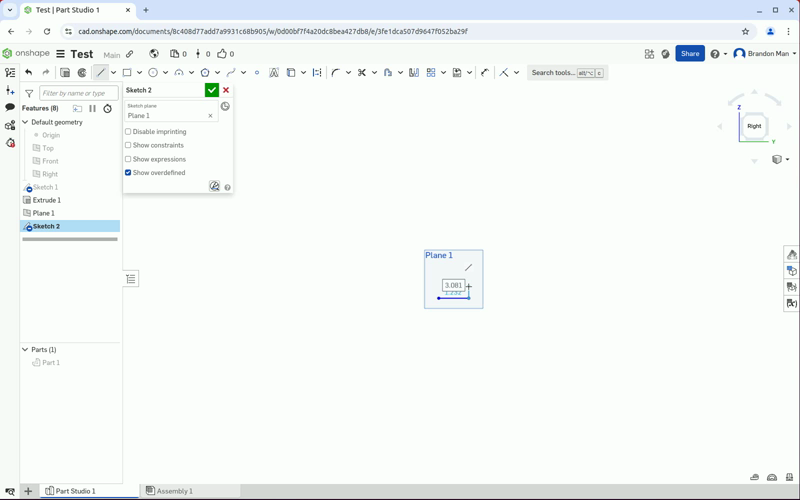
scroll(6)
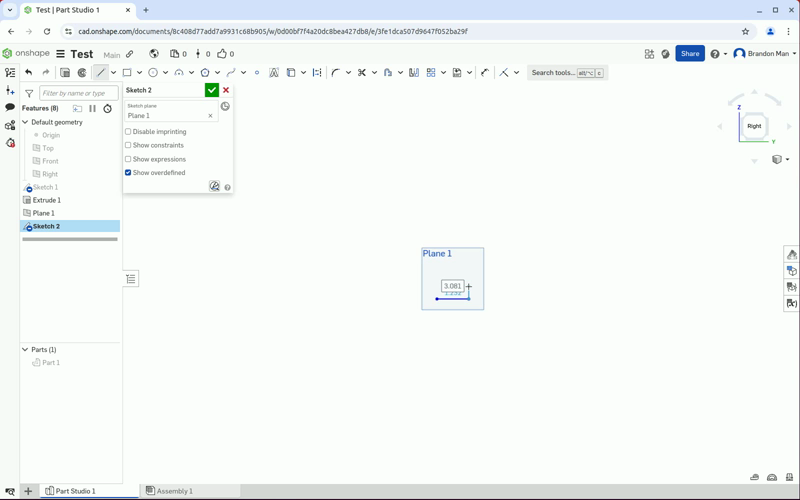
scroll(6)
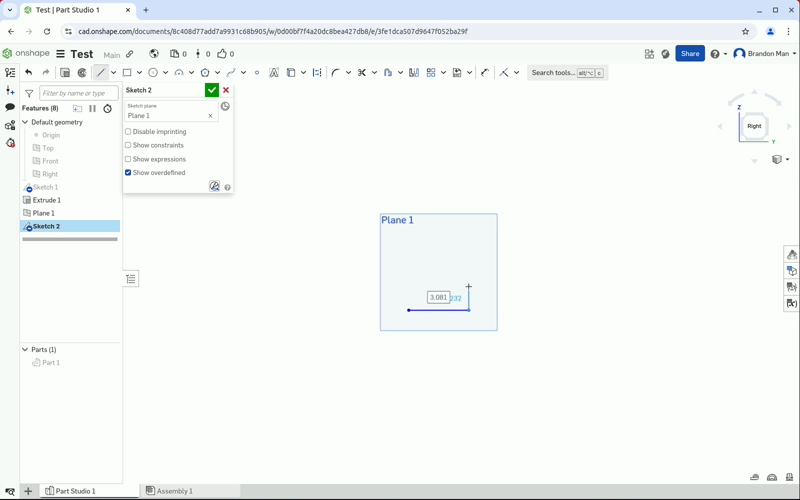
scroll(6)
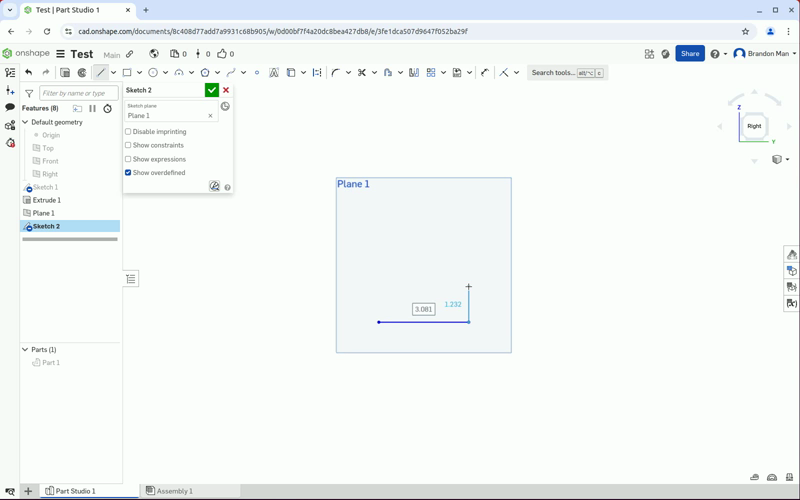
scroll(6)
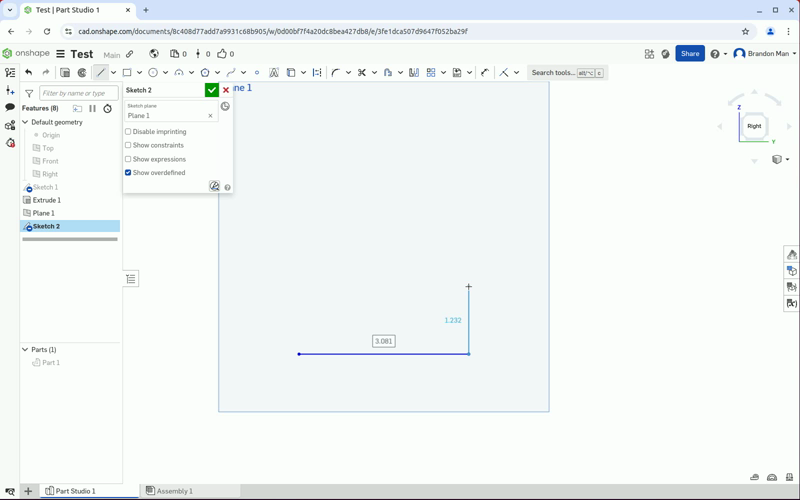
click(468, 286)
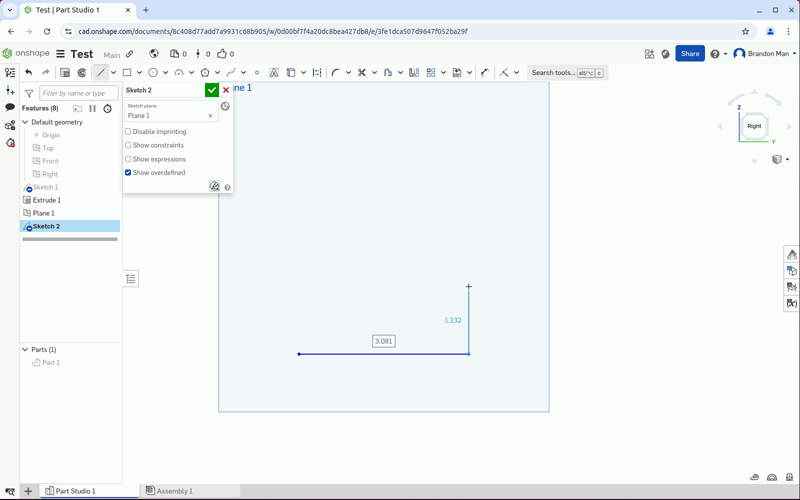
scroll(-6)
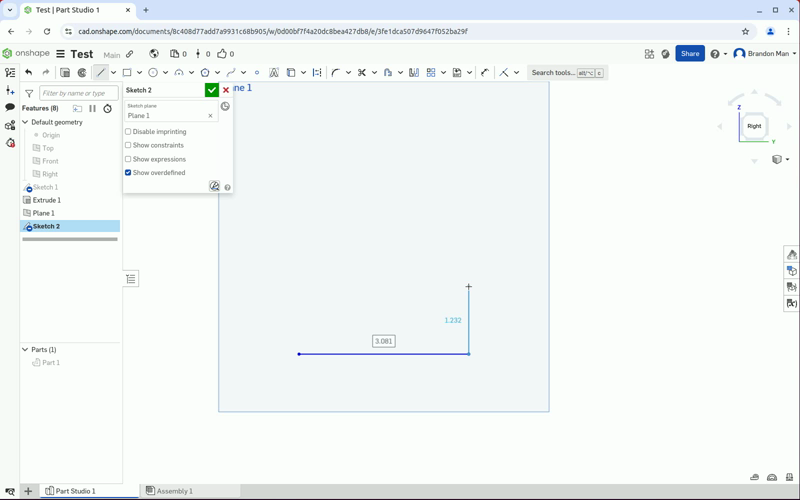
scroll(-6)
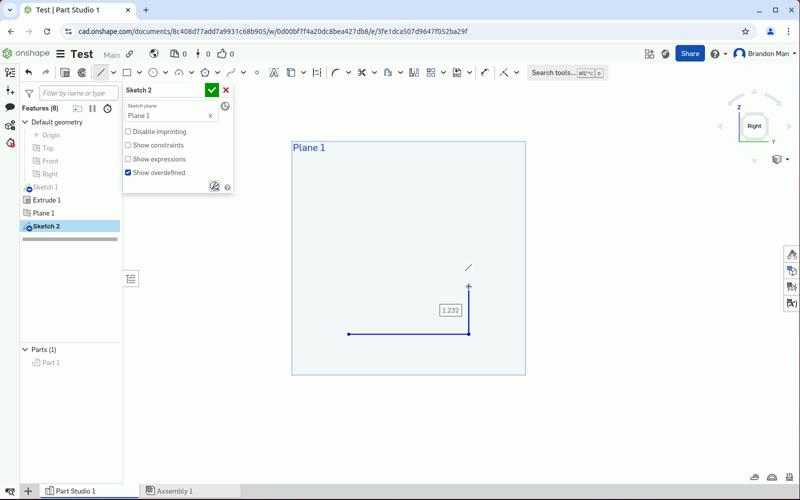
scroll(-6)
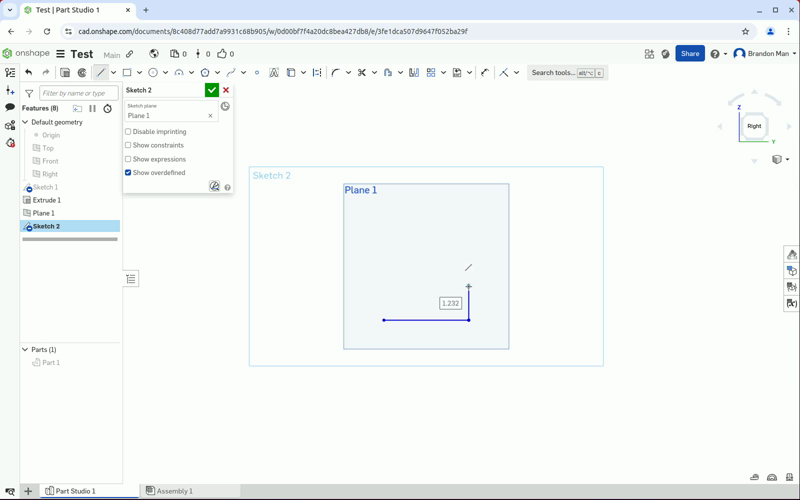
scroll(-6)
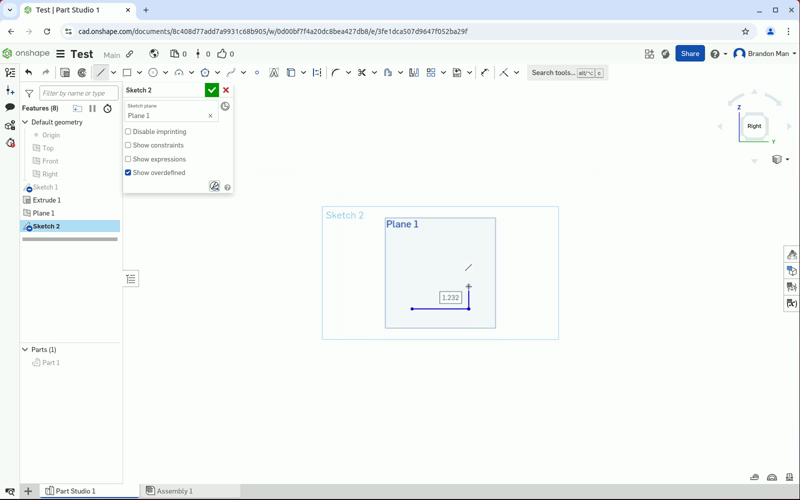
scroll(-6)
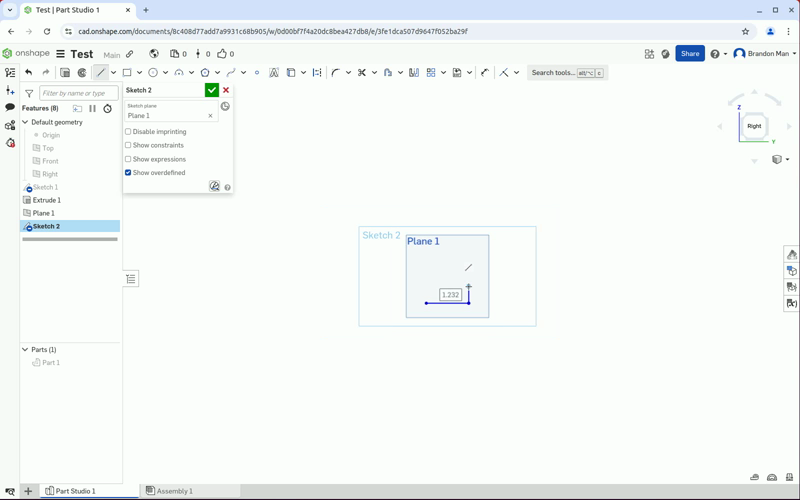
scroll(-6)
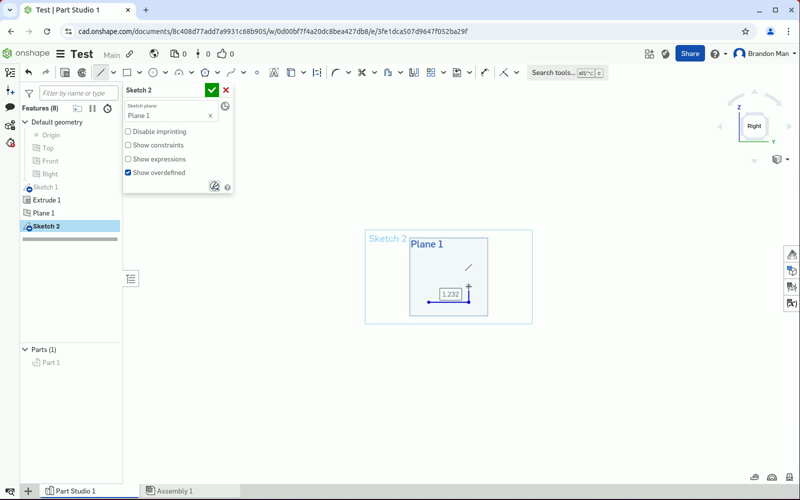
scroll(-6)
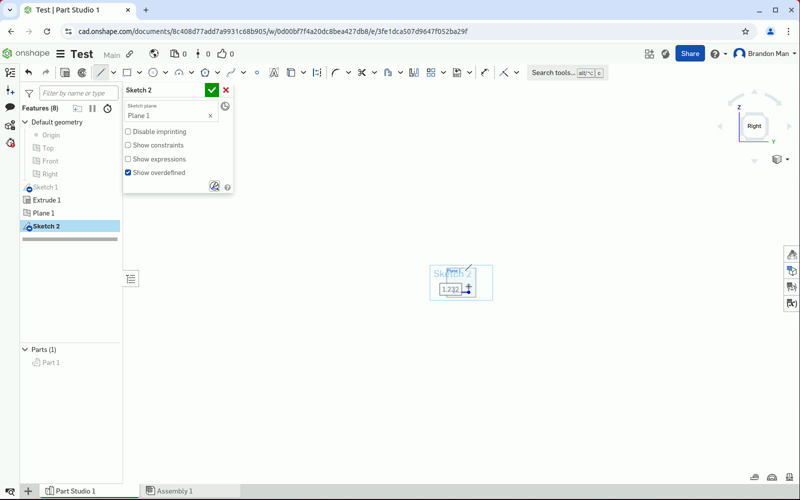
key_up(shift)
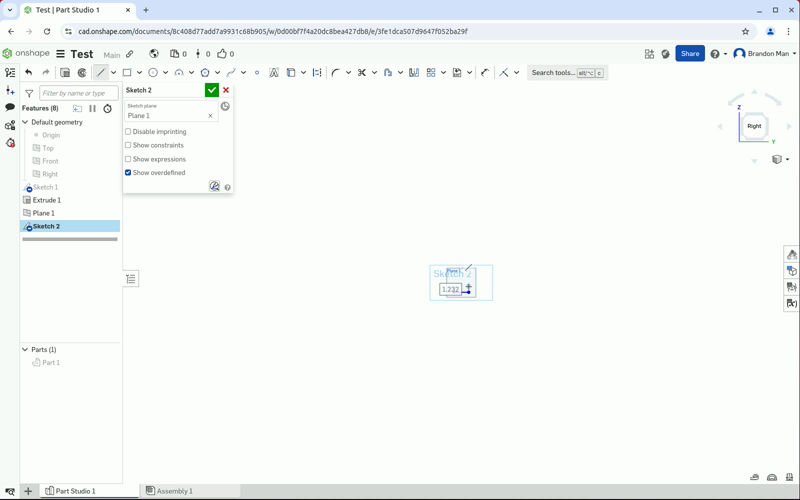
key_down(shift)
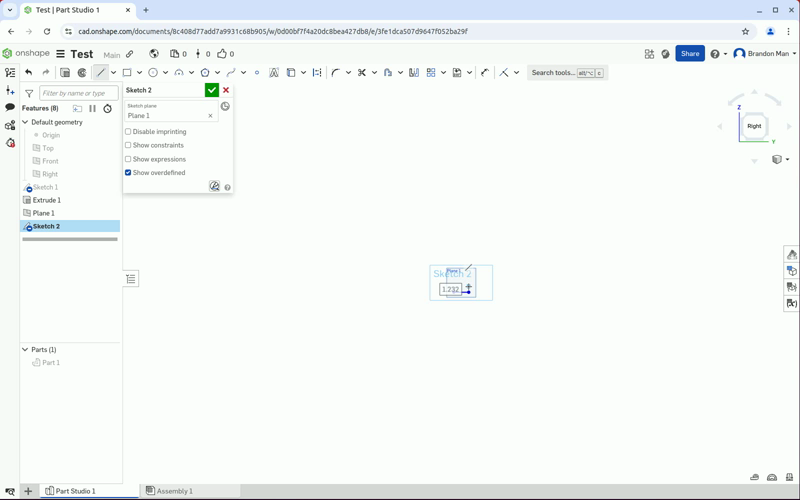
mouse_move(498, 286)
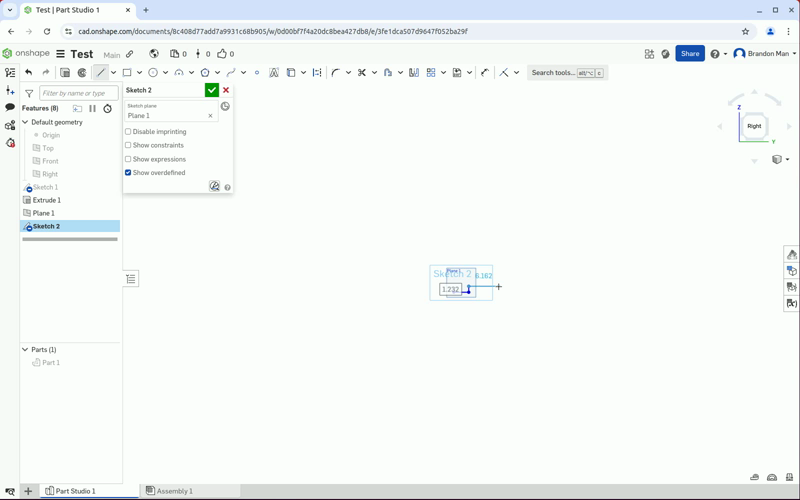
mouse_move(453, 286)
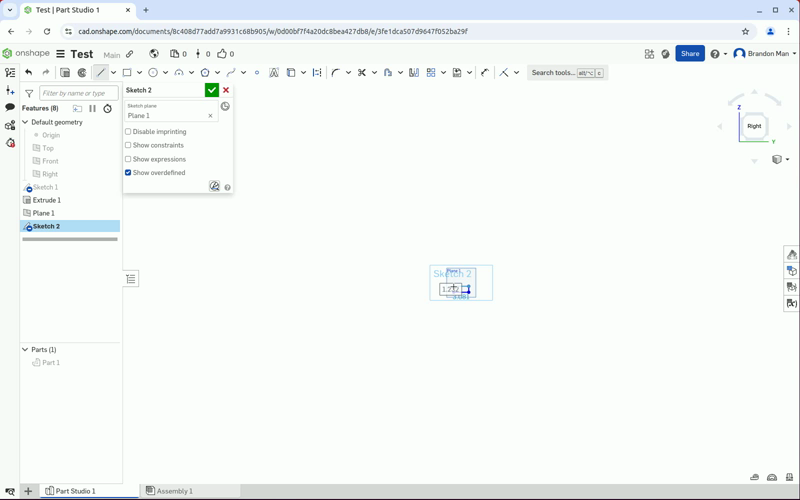
click(453, 286)
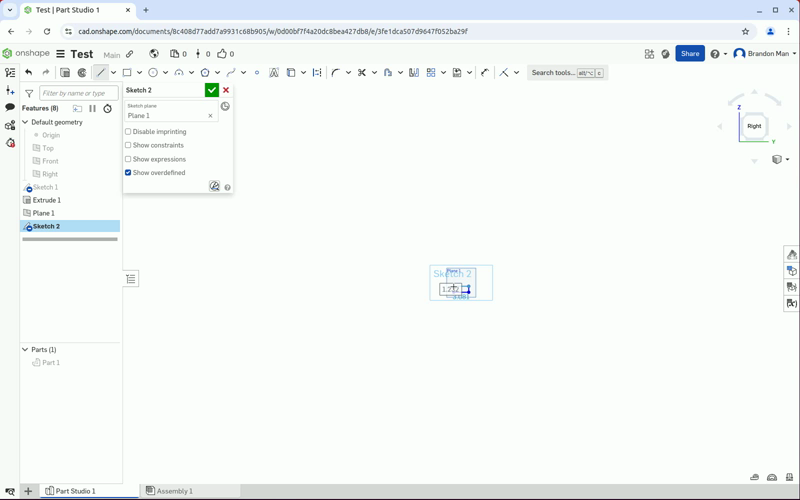
key_up(shift)
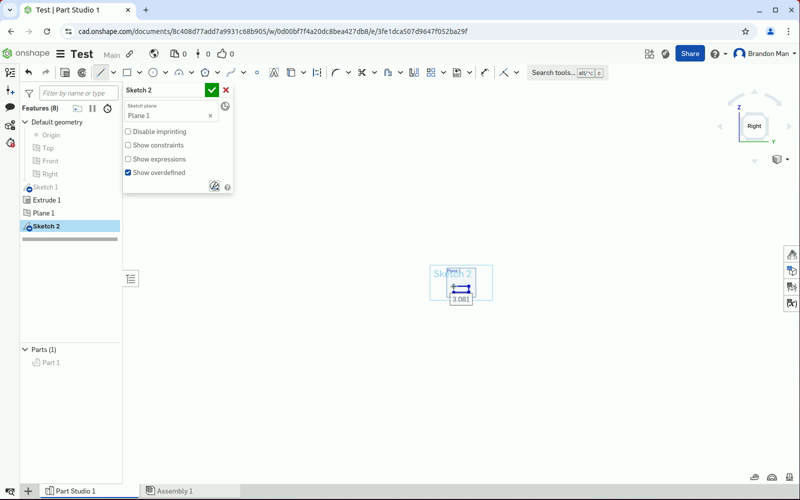
mouse_move(483, 286)
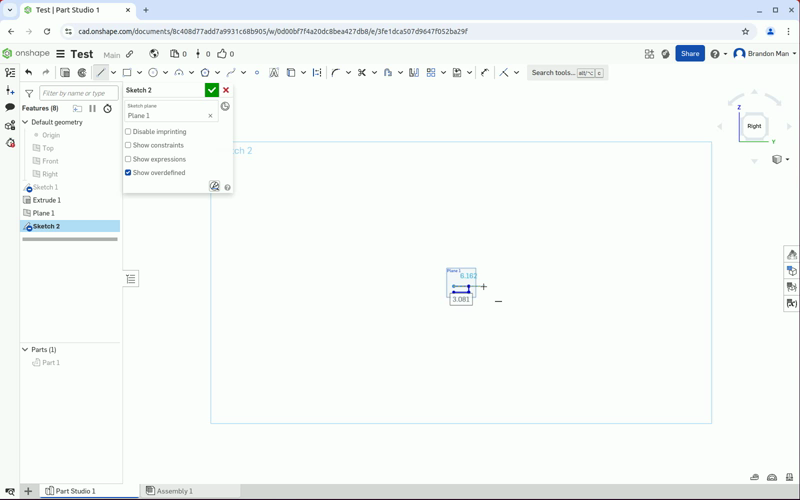
key_down(shift)
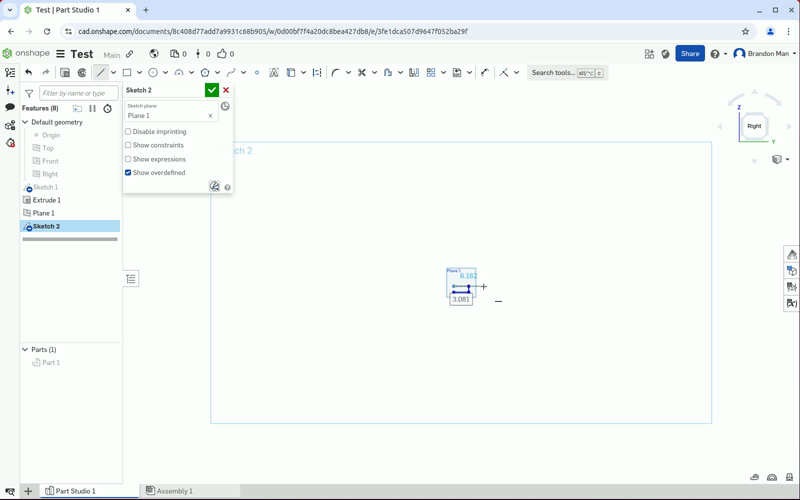
mouse_move(453, 292)
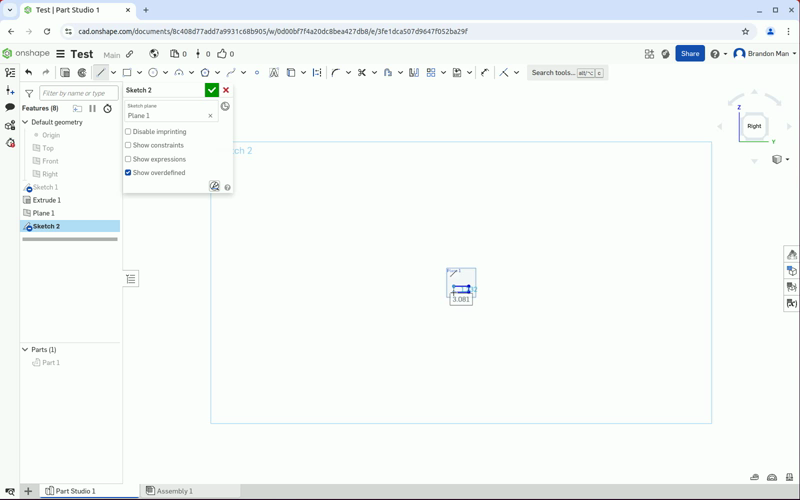
scroll(6)
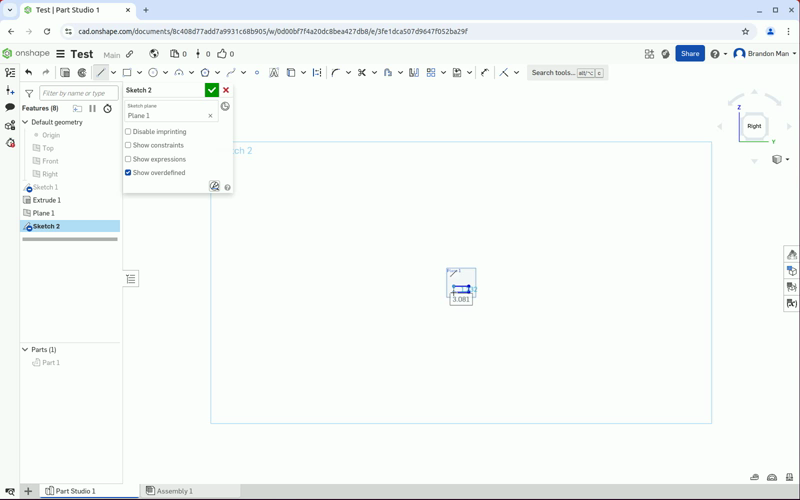
scroll(6)
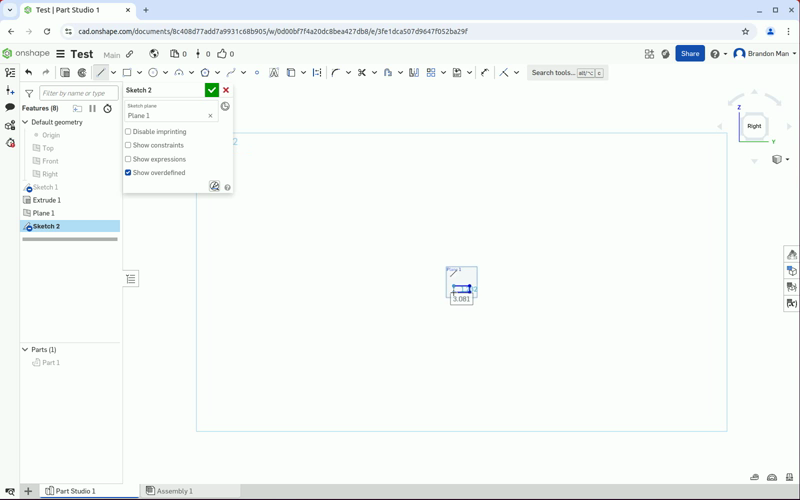
scroll(6)
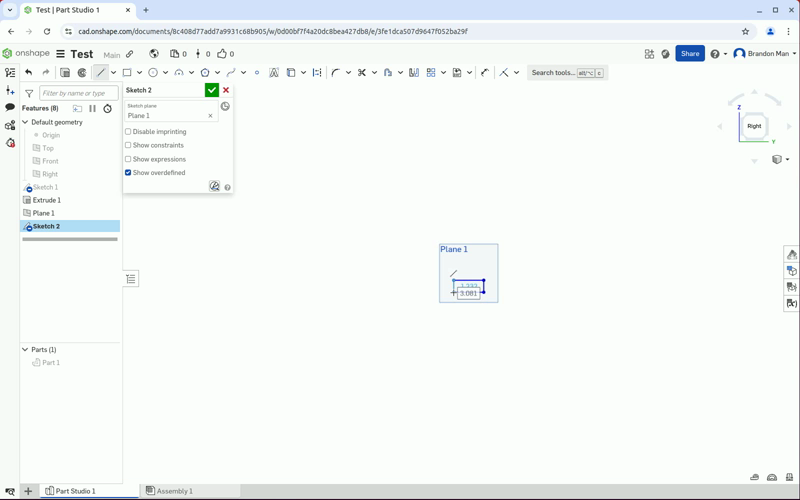
scroll(6)
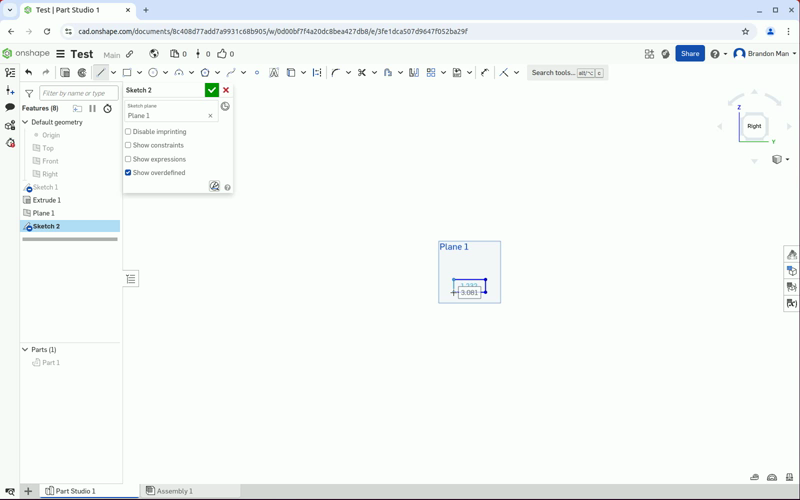
scroll(6)
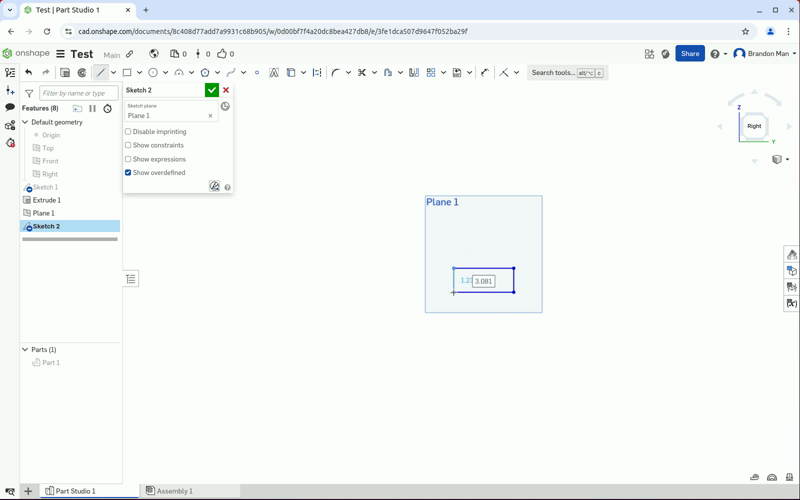
scroll(6)
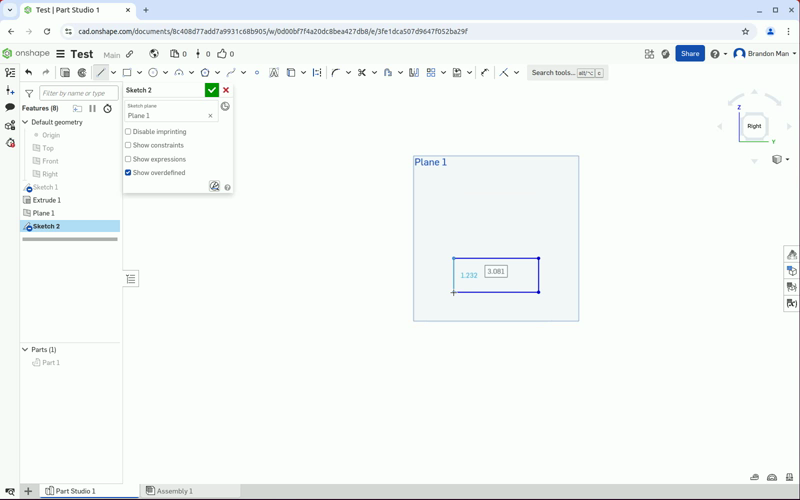
scroll(6)
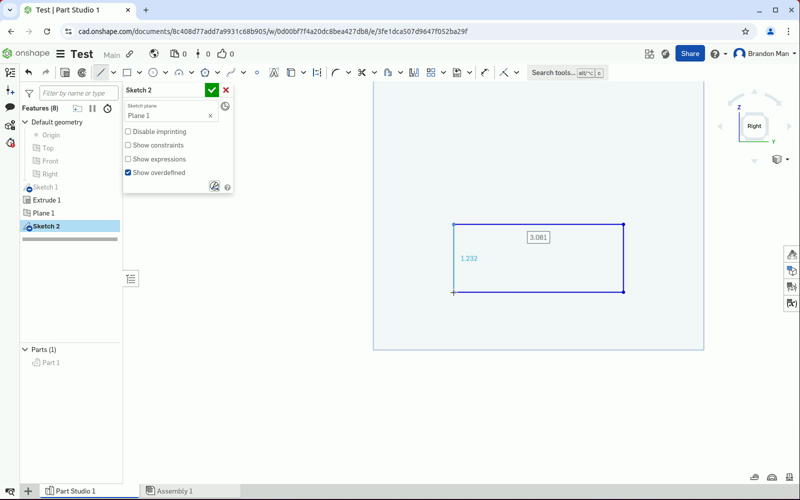
key_up(shift)
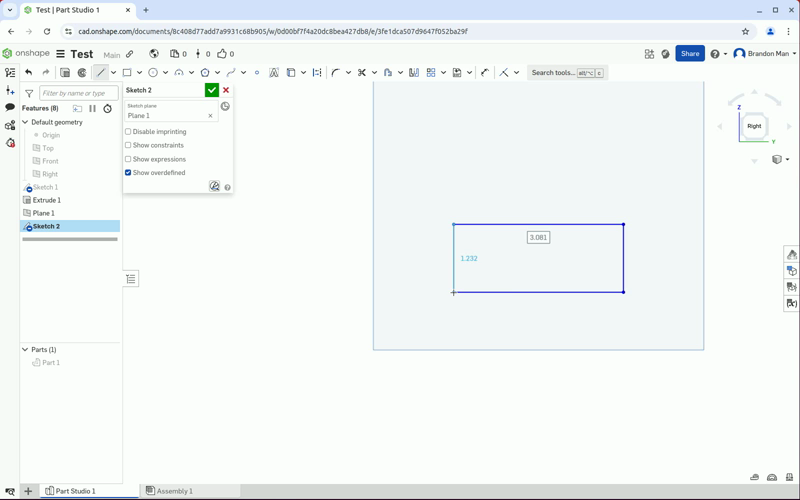
click(453, 292)
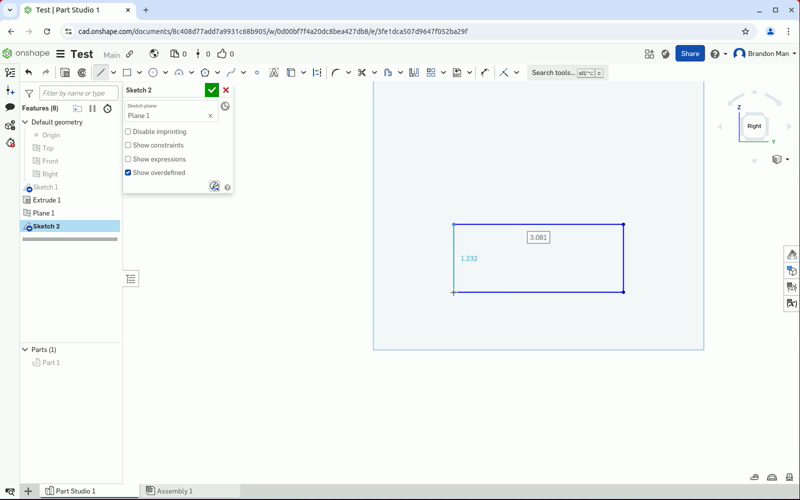
scroll(-6)
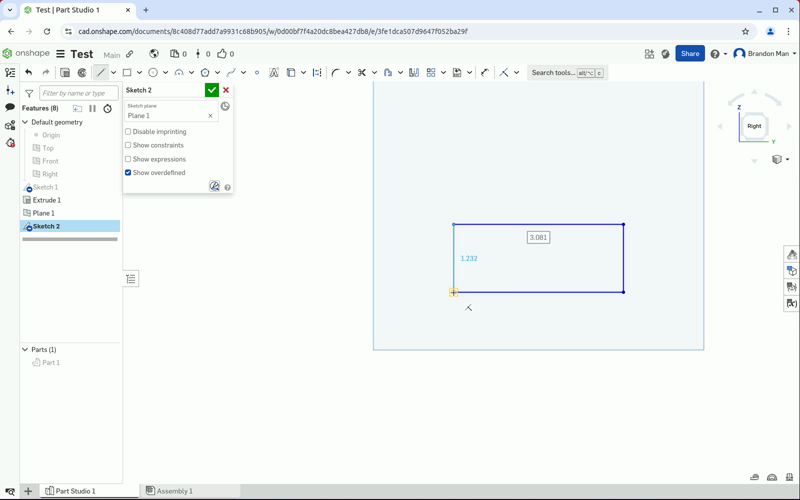
scroll(-6)
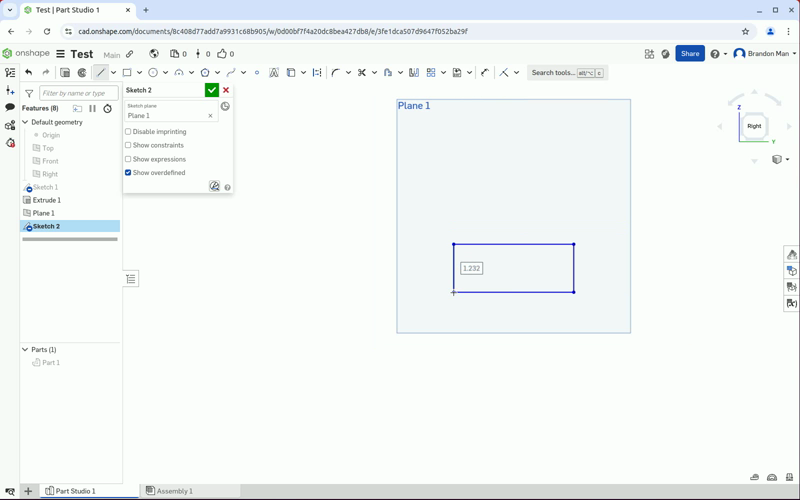
scroll(-6)
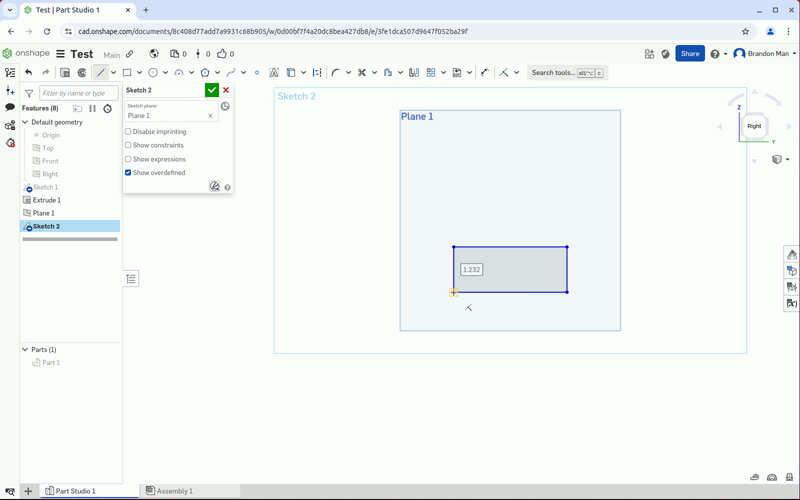
scroll(-6)
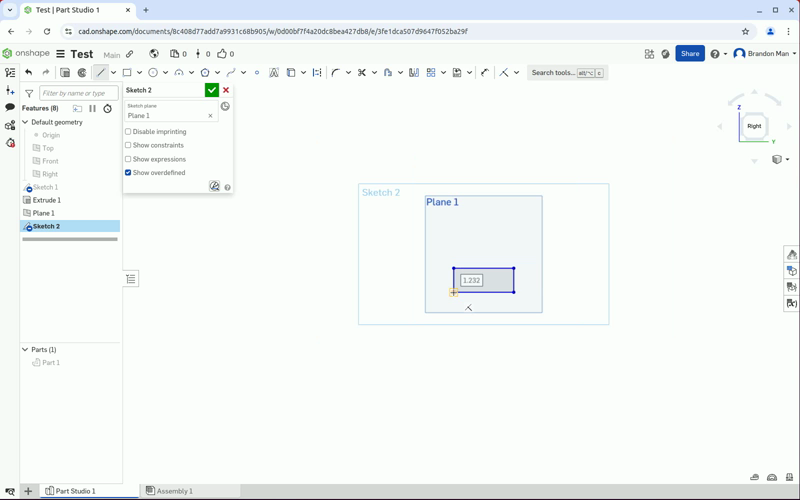
scroll(-6)
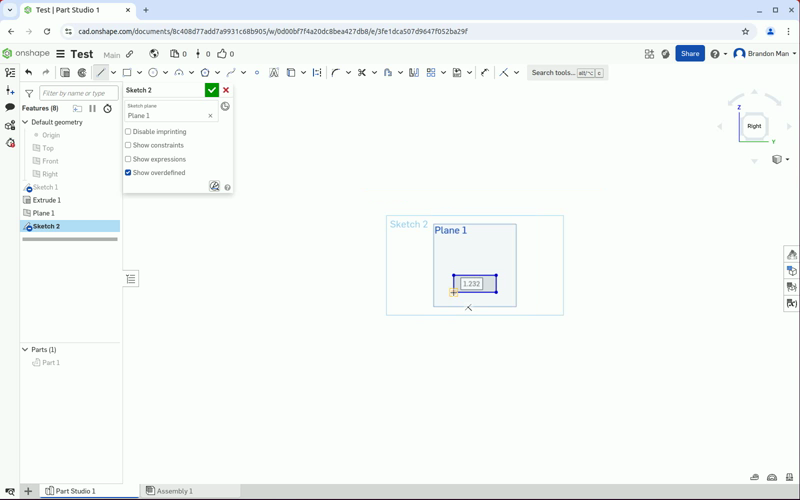
scroll(-6)
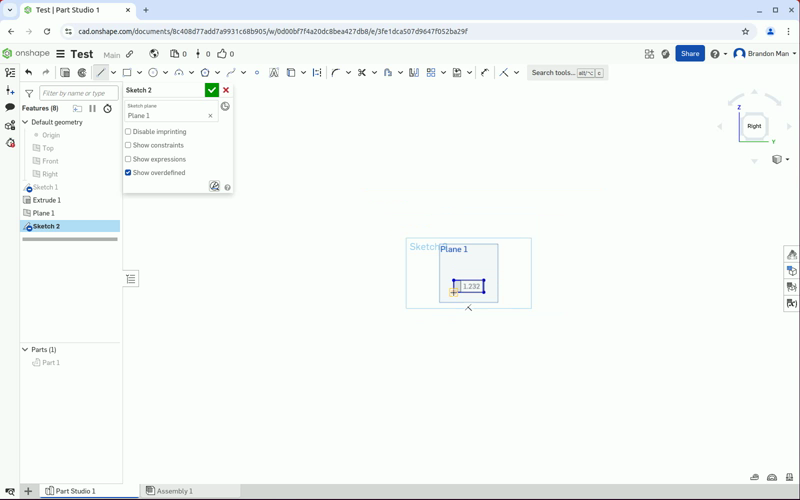
scroll(-6)
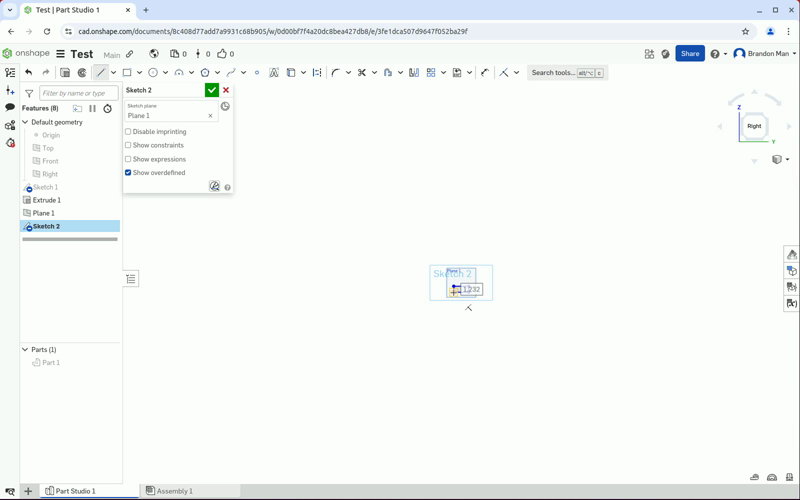
key(esc)
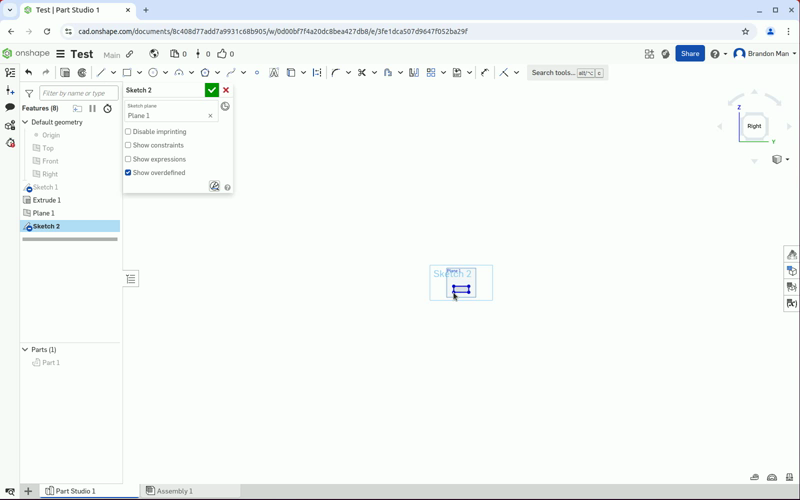
mouse_move(464, 290)
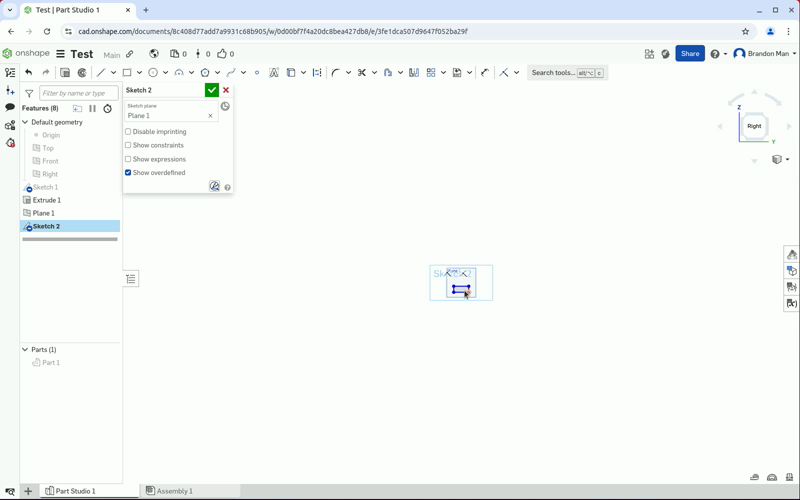
scroll(6)
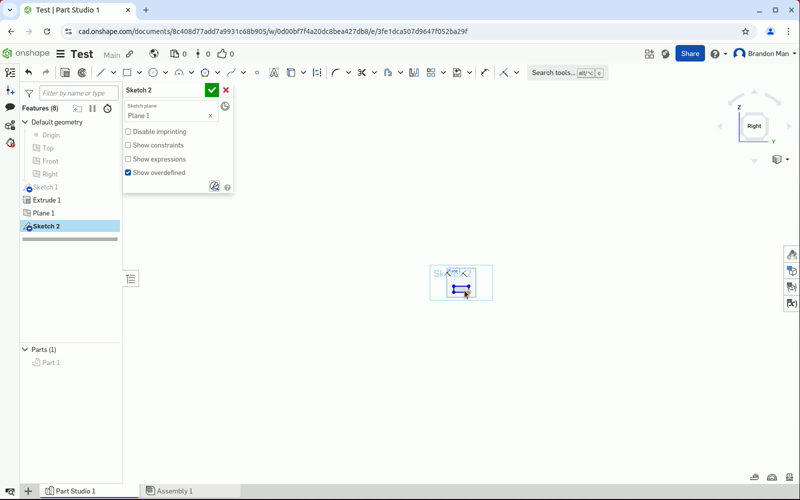
scroll(6)
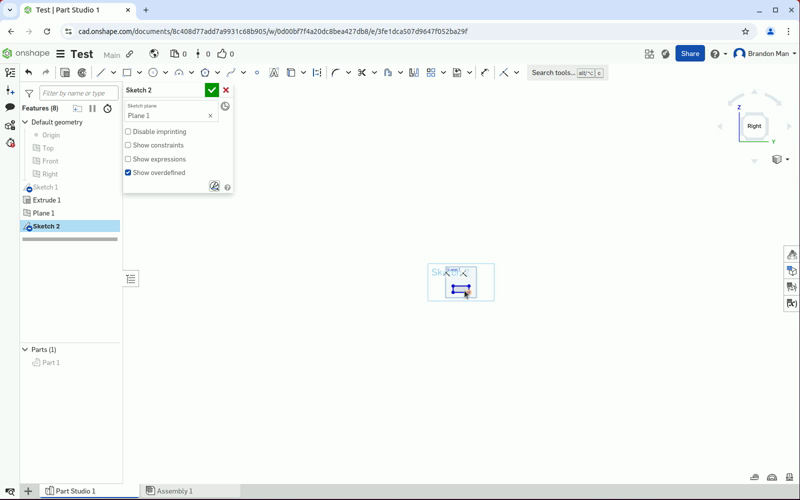
scroll(6)
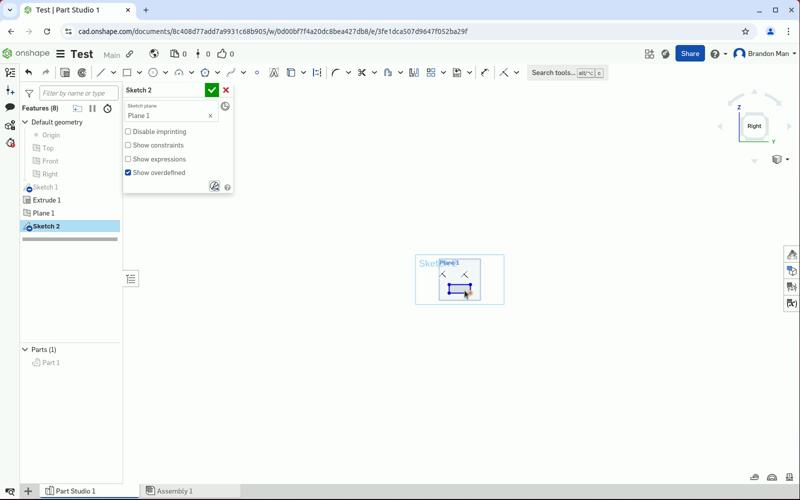
scroll(6)
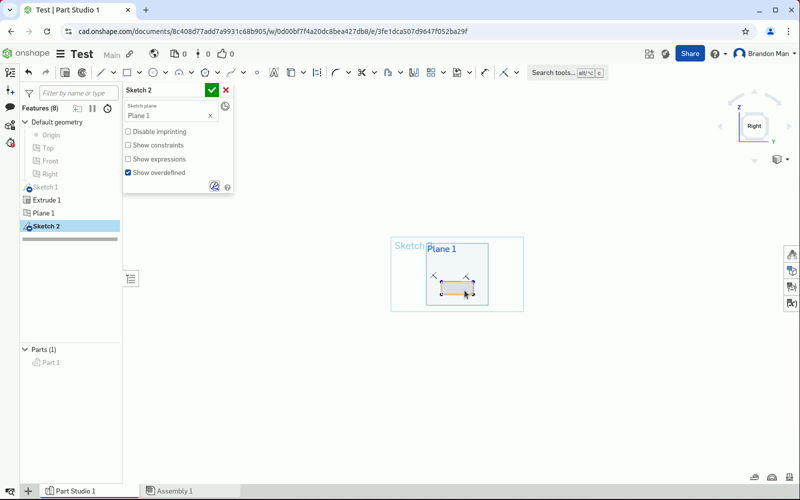
scroll(6)
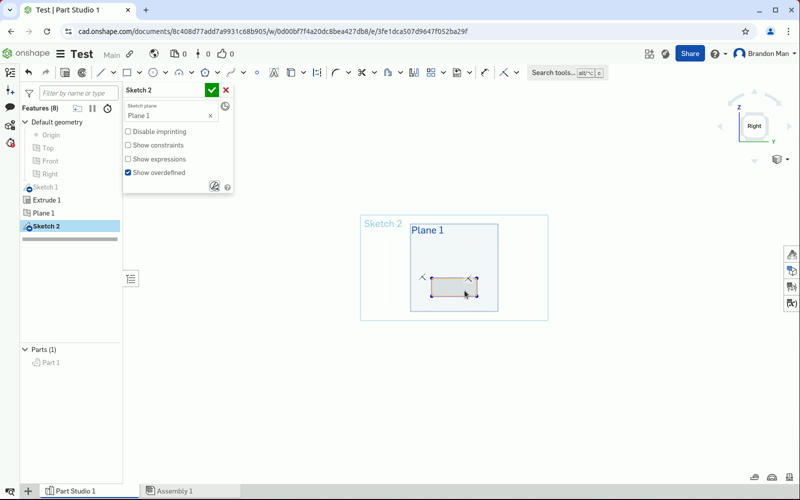
scroll(6)
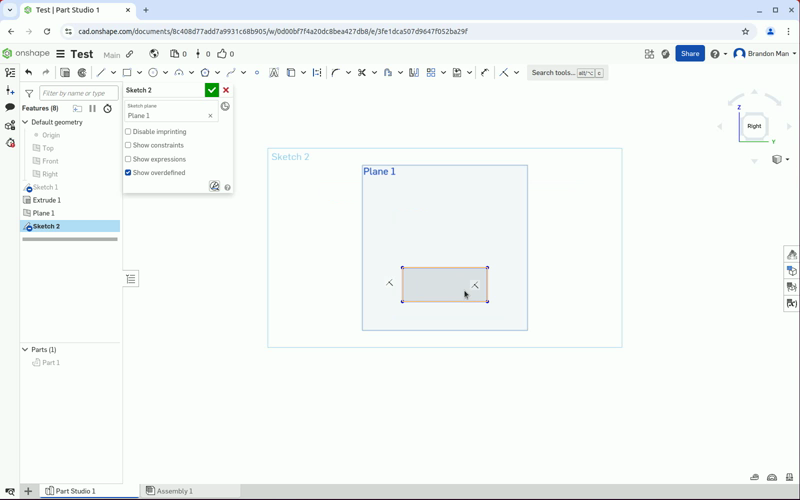
scroll(6)
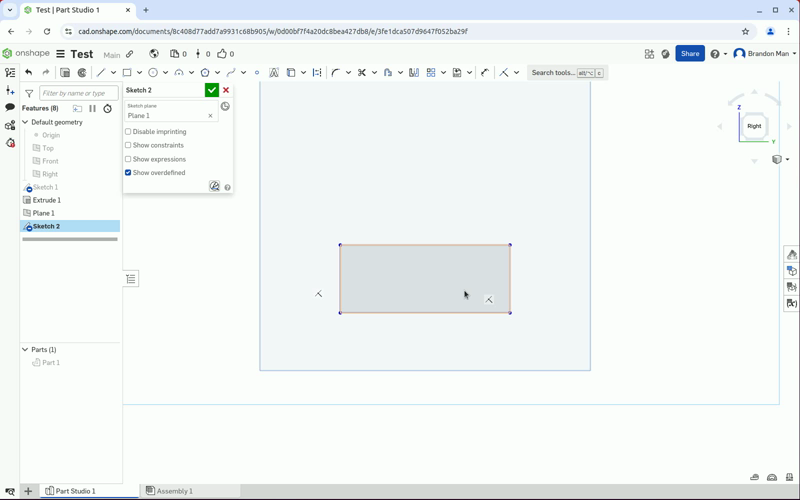
click(464, 290)
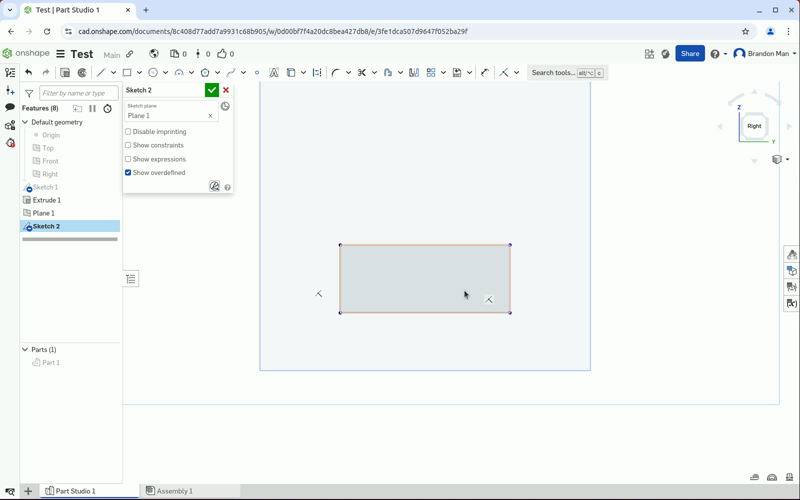
scroll(-6)
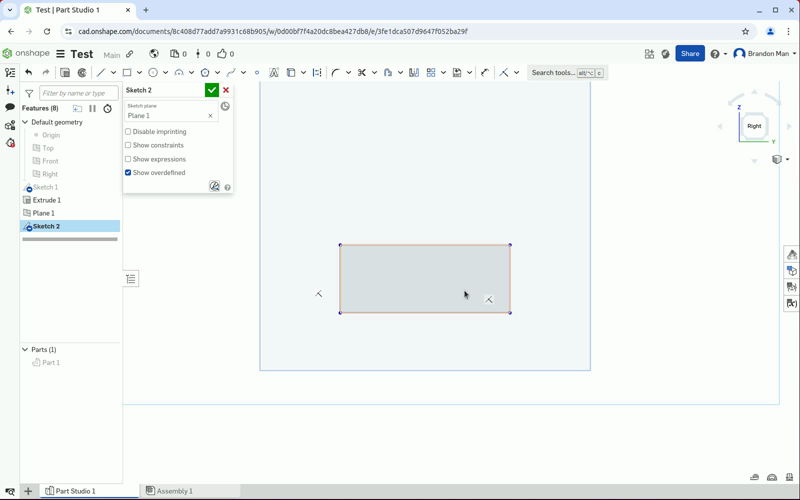
scroll(-6)
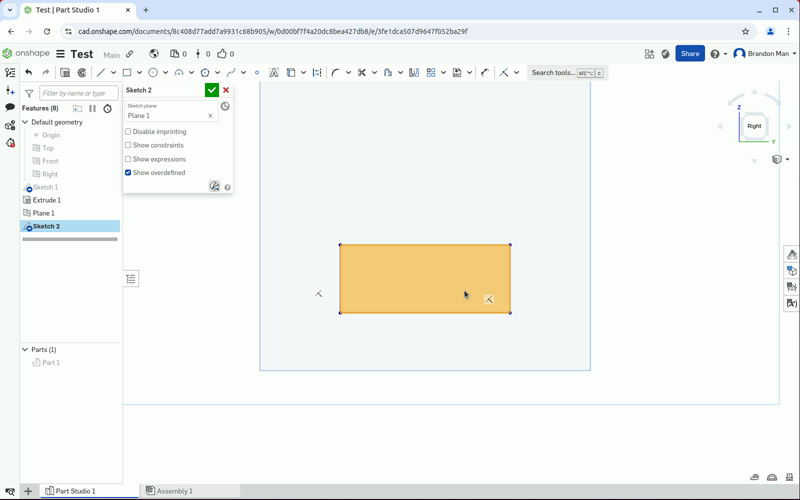
scroll(-6)
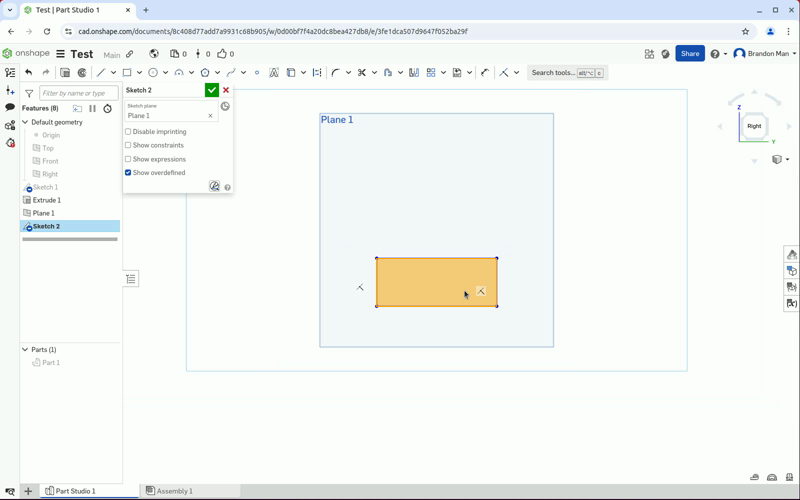
scroll(-6)
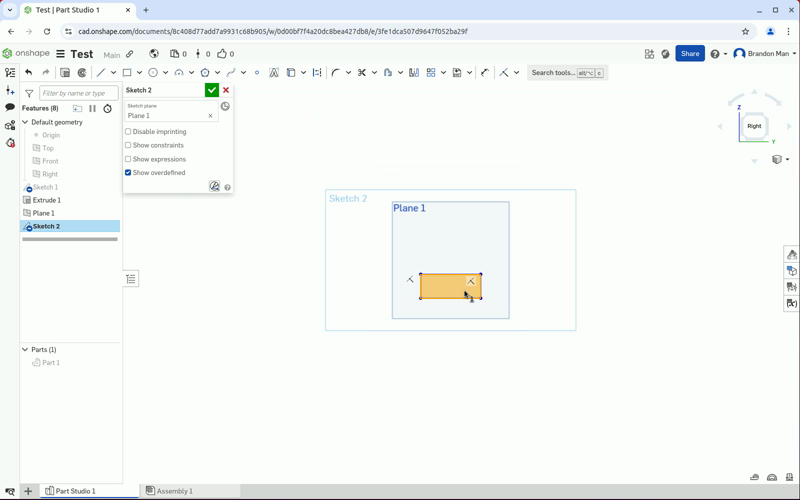
scroll(-6)
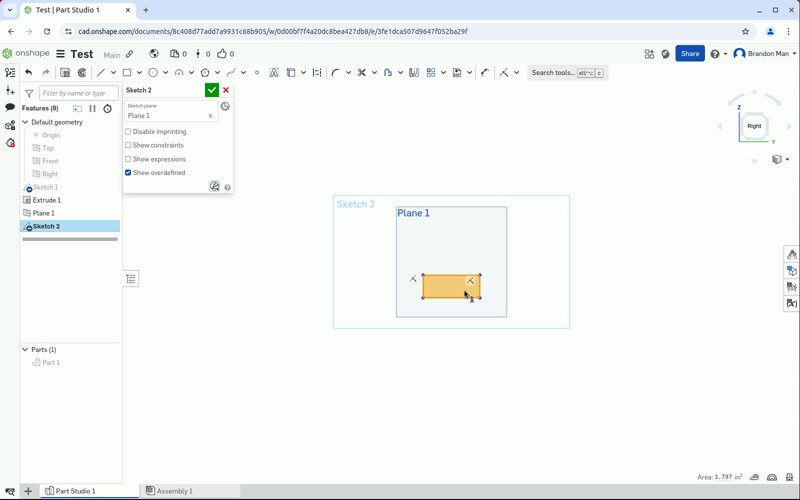
scroll(-6)
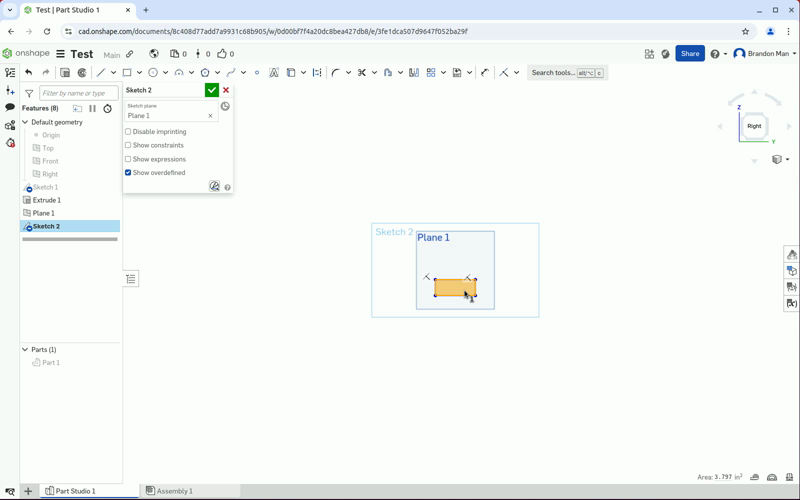
scroll(-6)
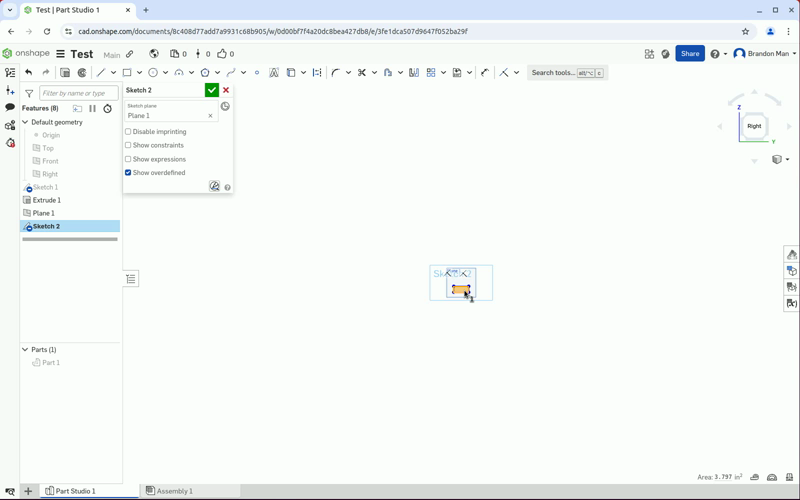
mouse_move(73, 352)
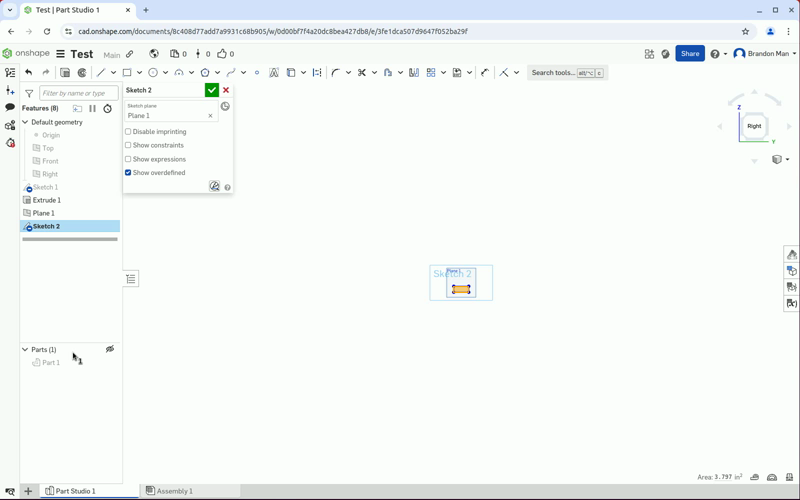
key(shift+y)
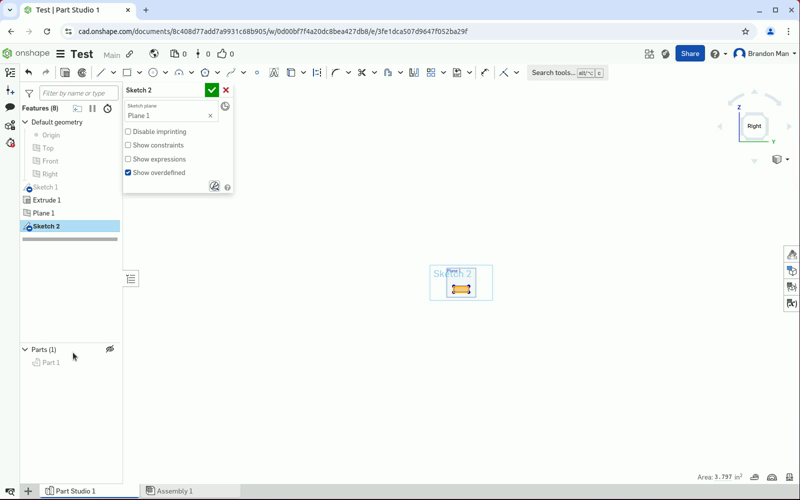
key(shift+e)
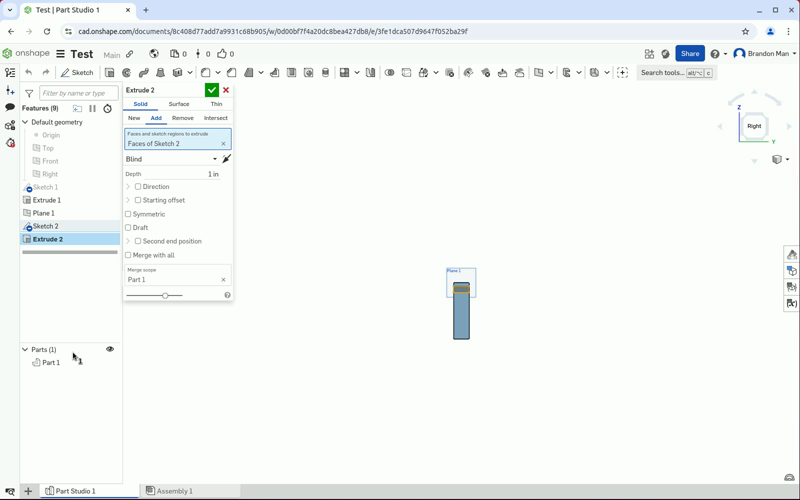
mouse_move(143, 106)
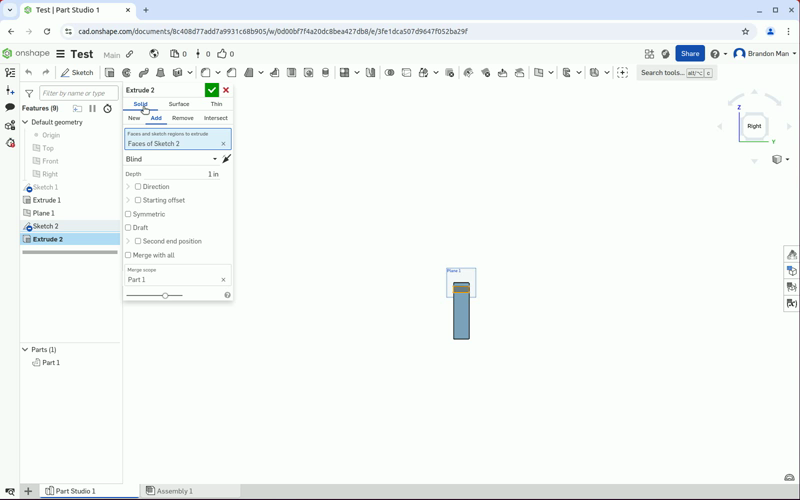
click(143, 106)
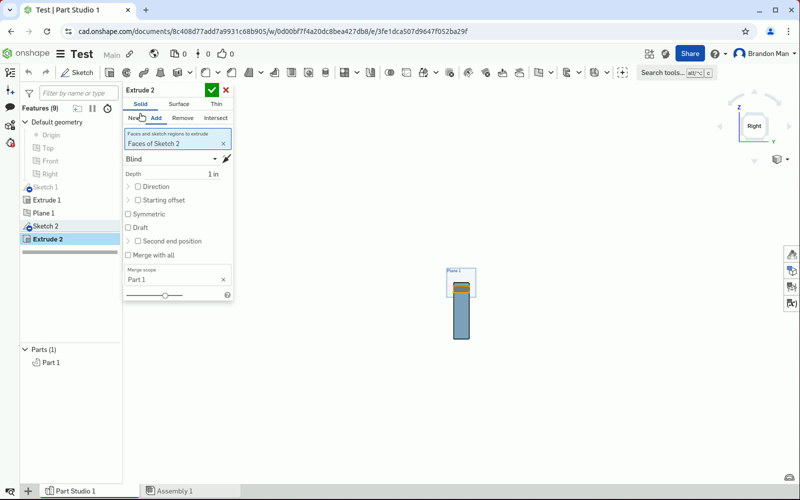
mouse_move(137, 120)
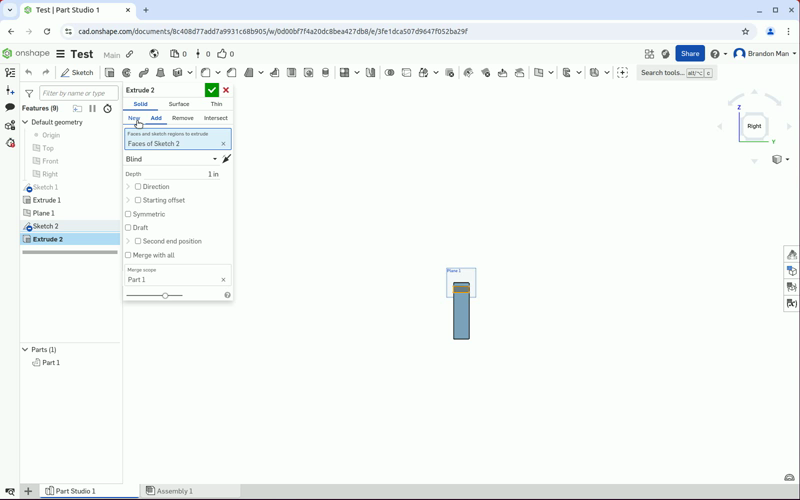
click(137, 120)
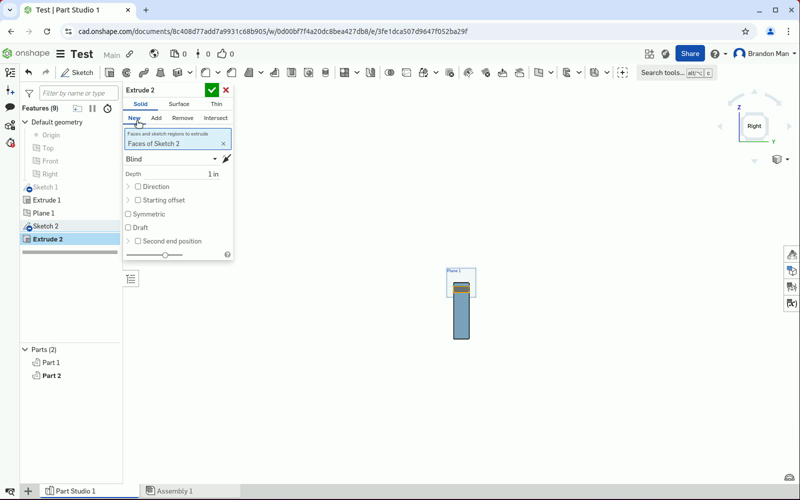
key(tab, 4)
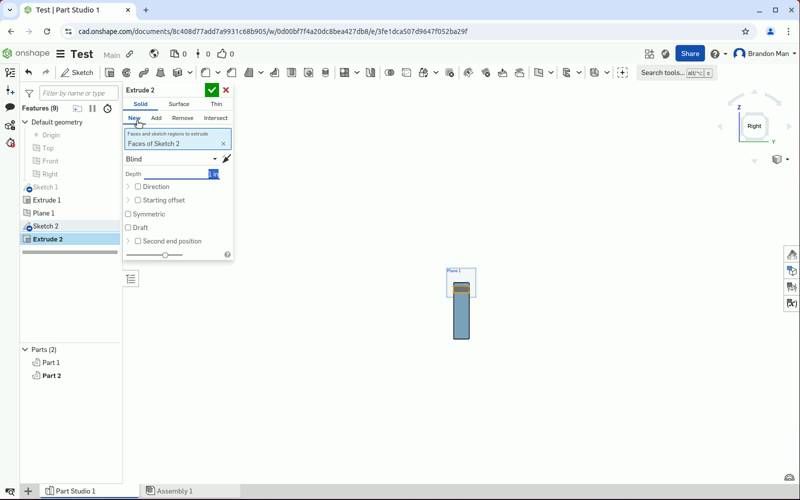
text(-0.241)
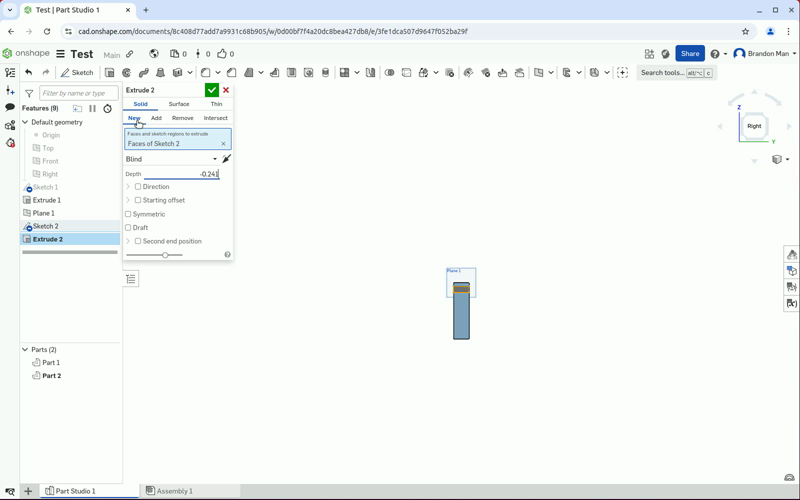
key(enter)
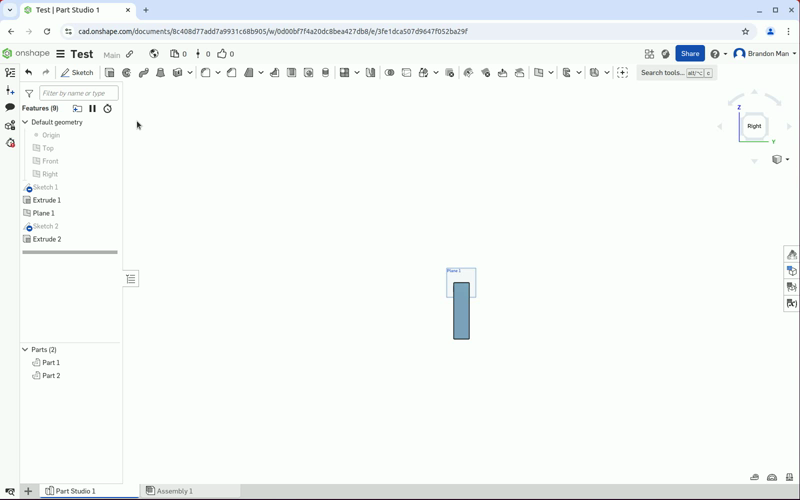
key(shift+h)
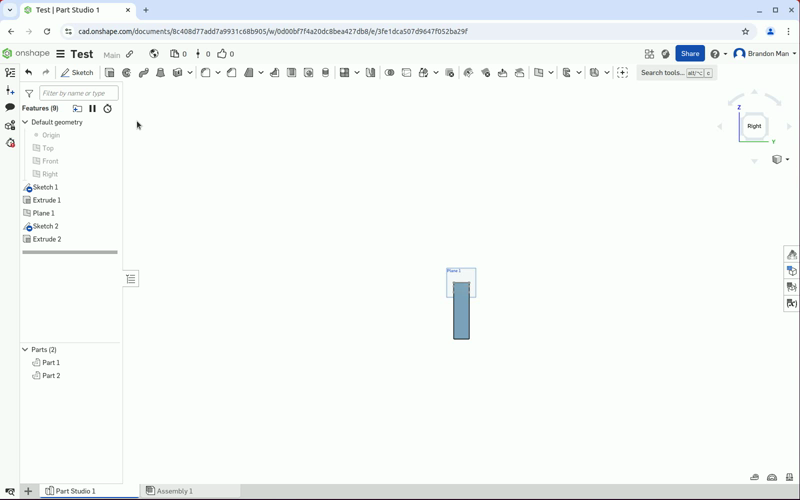
key(shift+h)
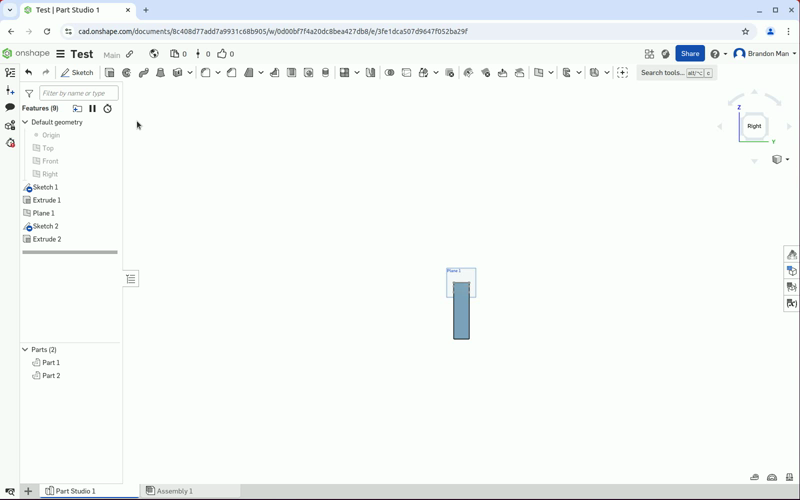
key(shift+7)
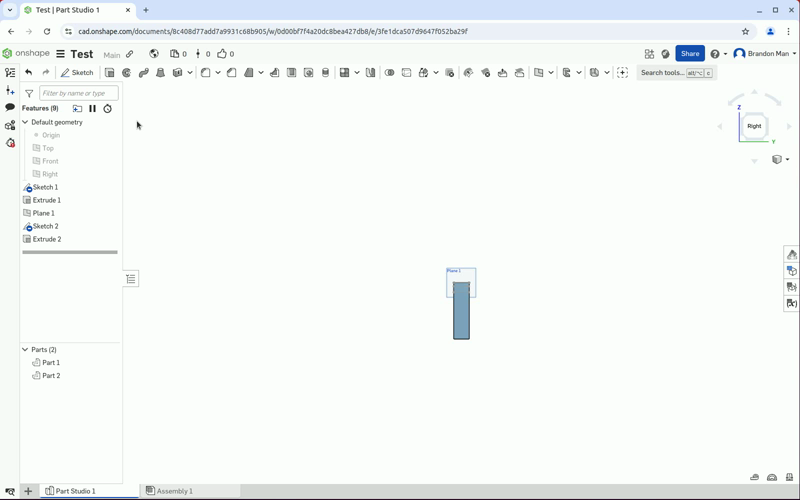
key(right, 2)
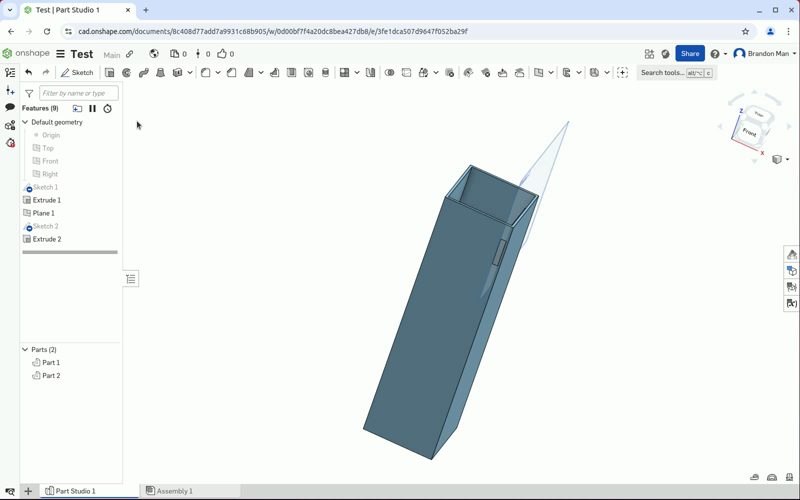
key(down, 2)
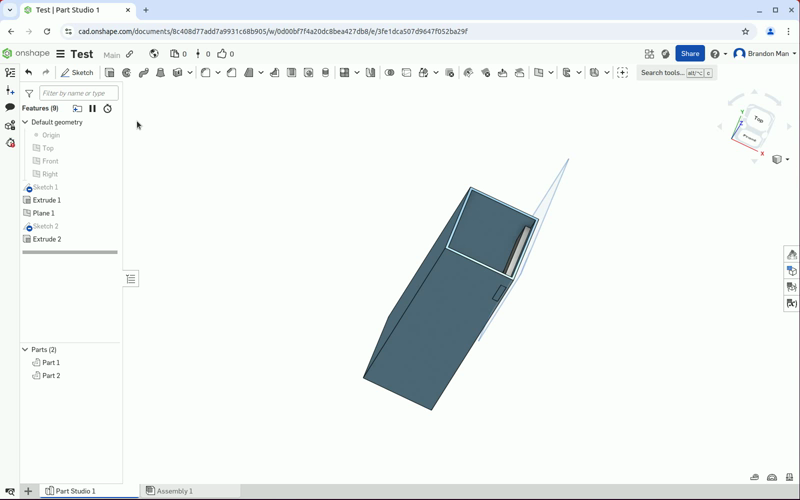
key(up, 2)
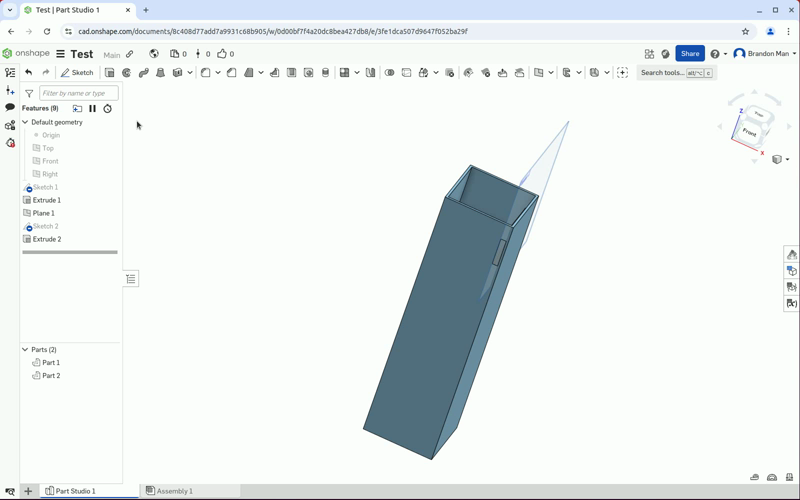
key(left, 2)
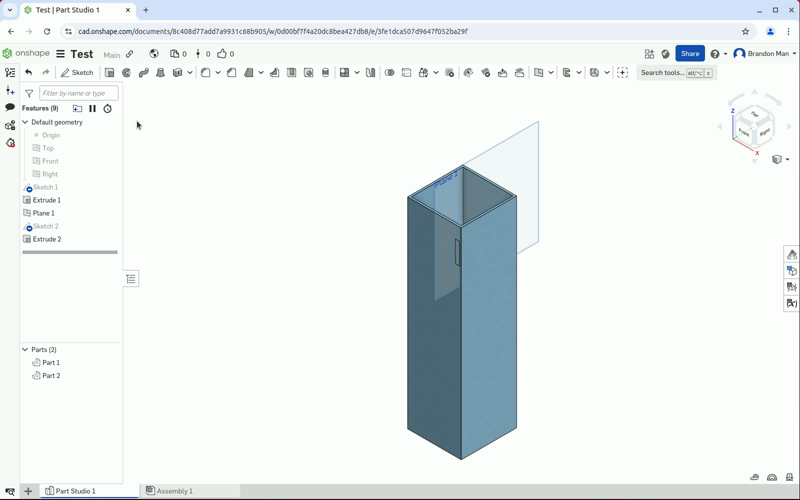
mouse_move(73, 189)
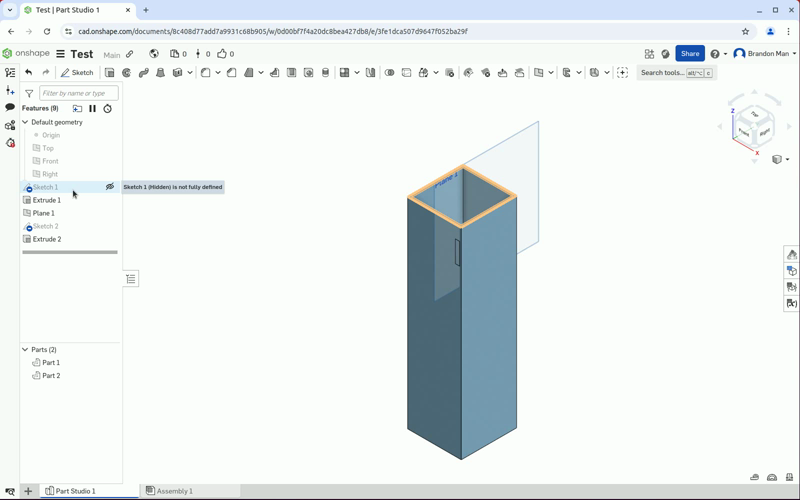
click(73, 189)